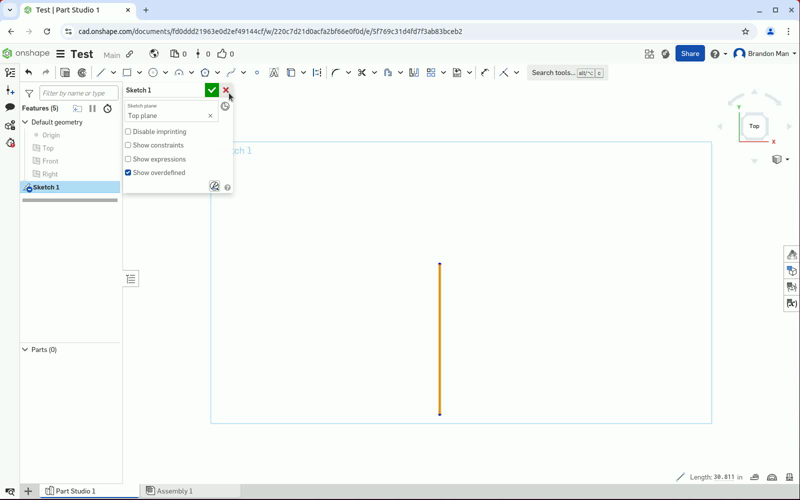
key(shift+h)
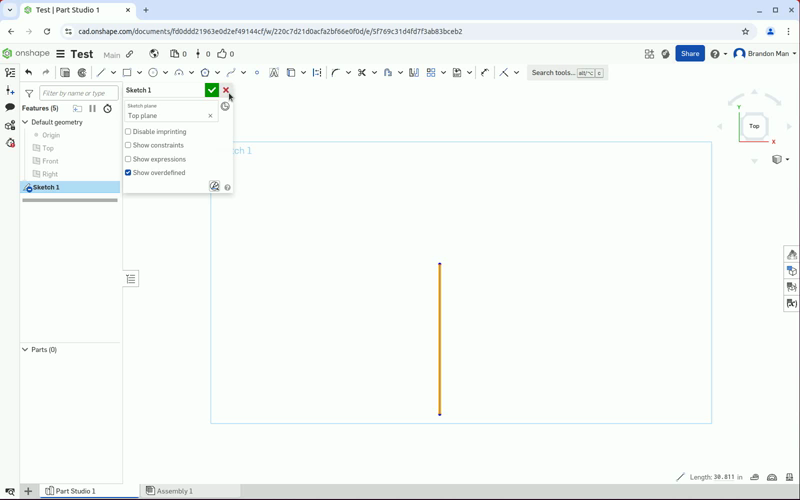
key(shift+s)
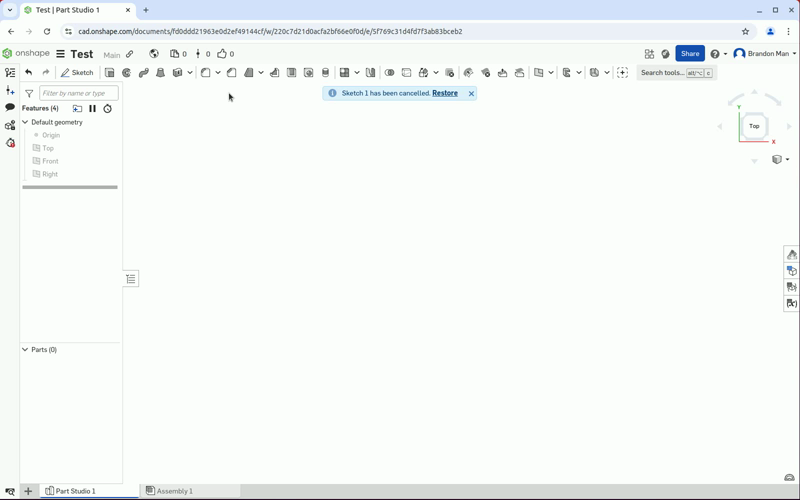
mouse_move(73, 150)
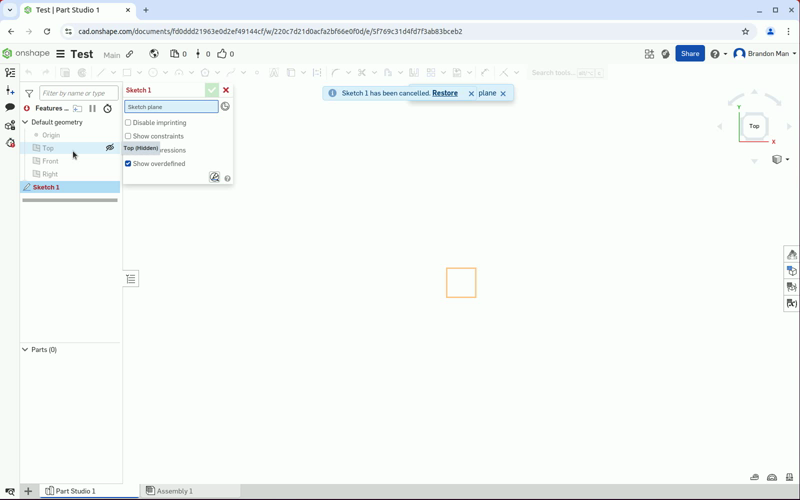
click(73, 150)
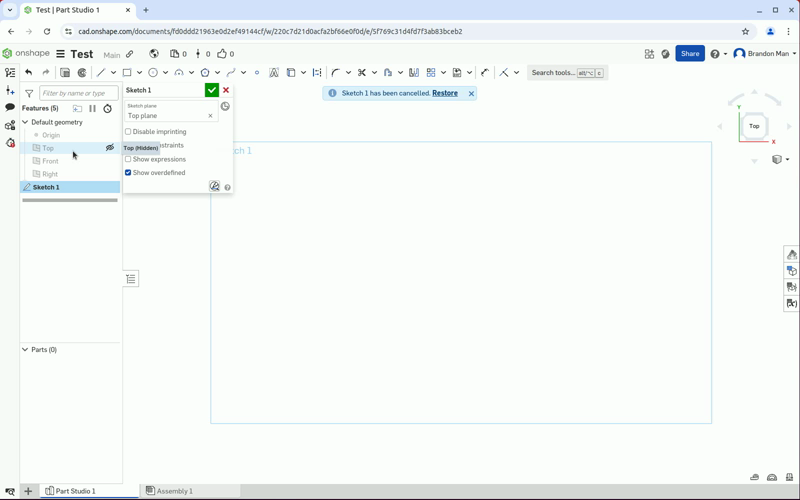
mouse_move(73, 352)
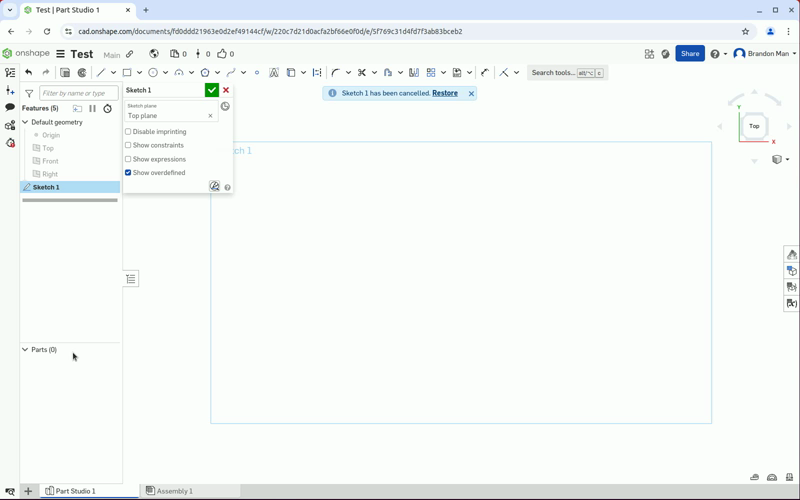
key(y)
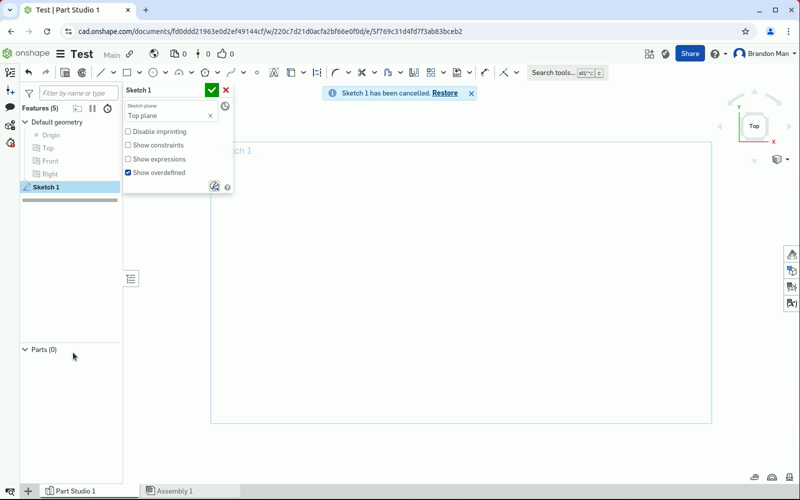
key(l)
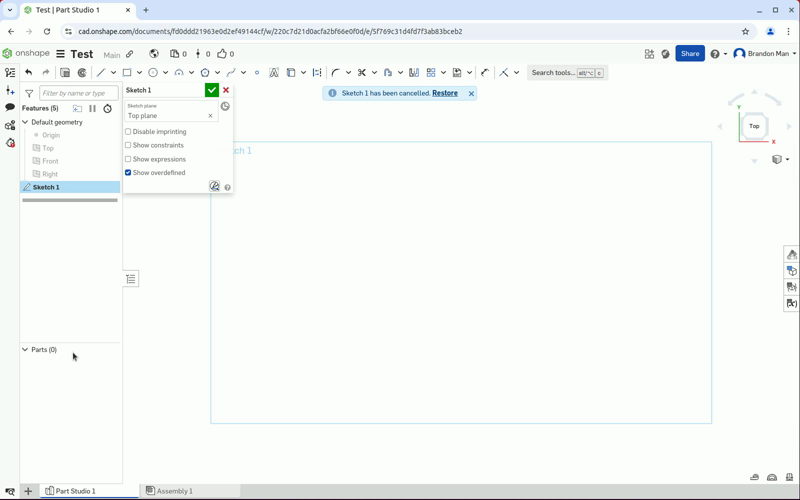
key_down(shift)
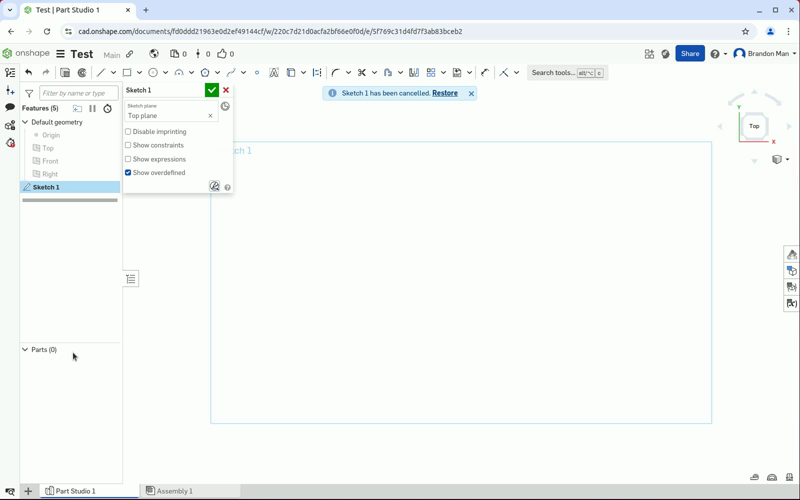
mouse_move(348, 339)
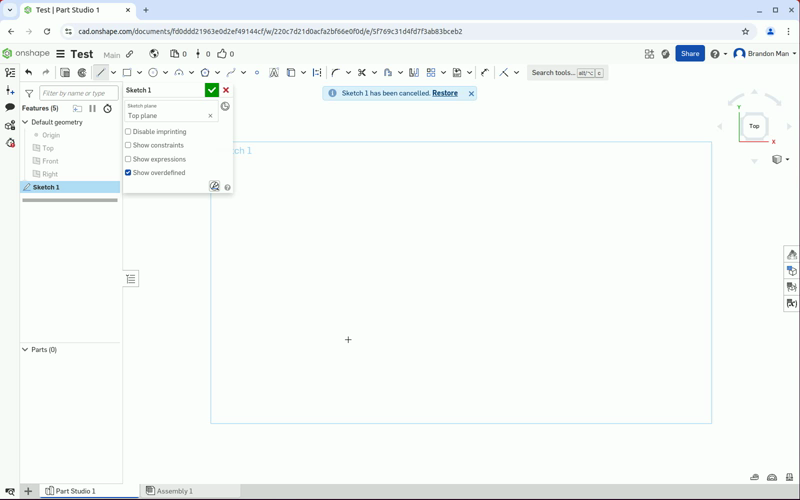
click(348, 339)
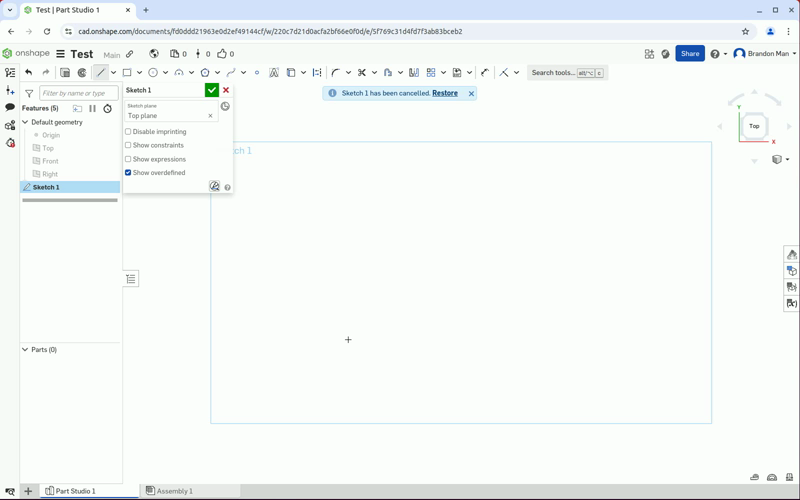
key_up(shift)
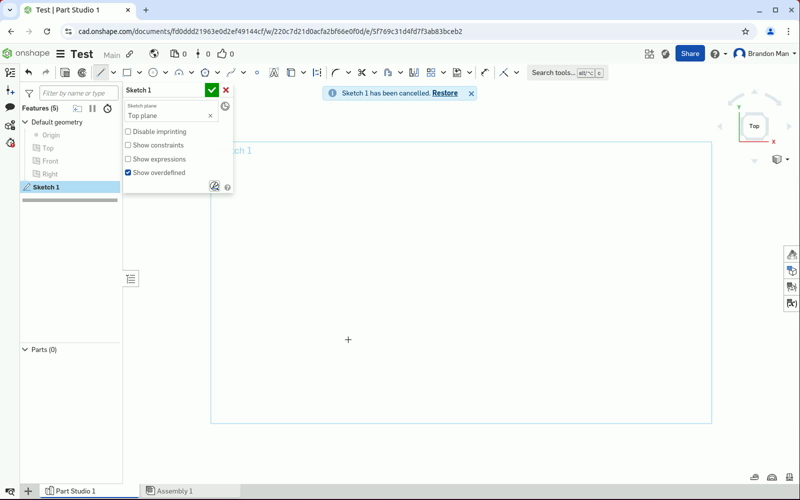
key_down(shift)
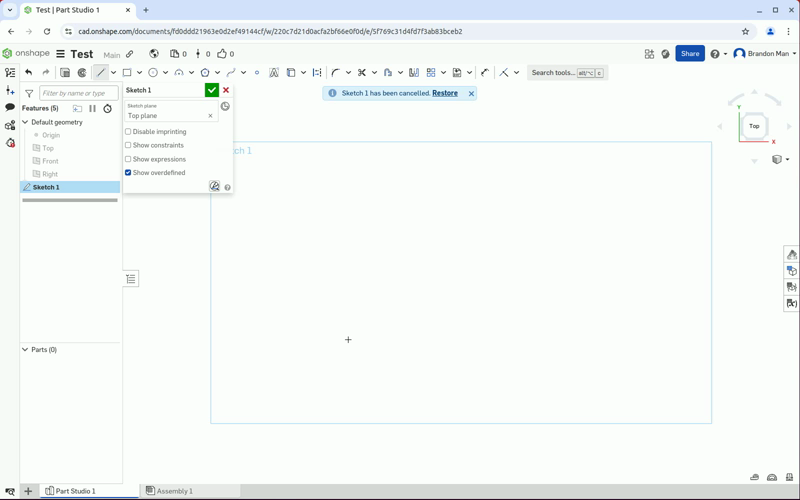
mouse_move(572, 339)
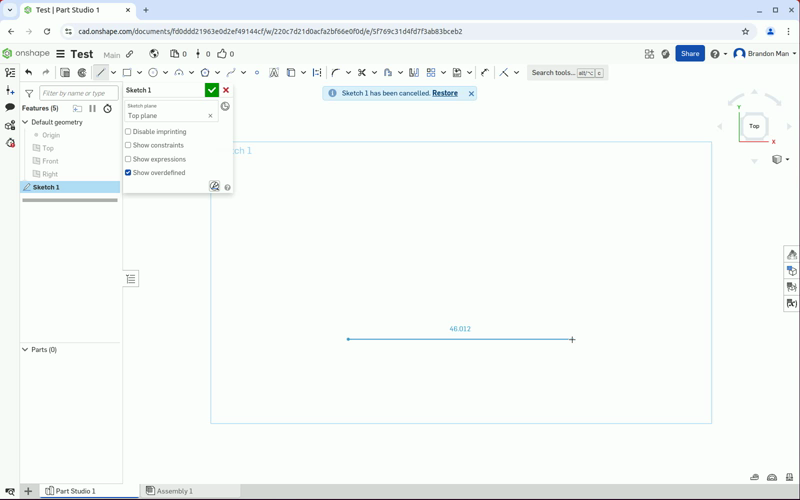
click(572, 339)
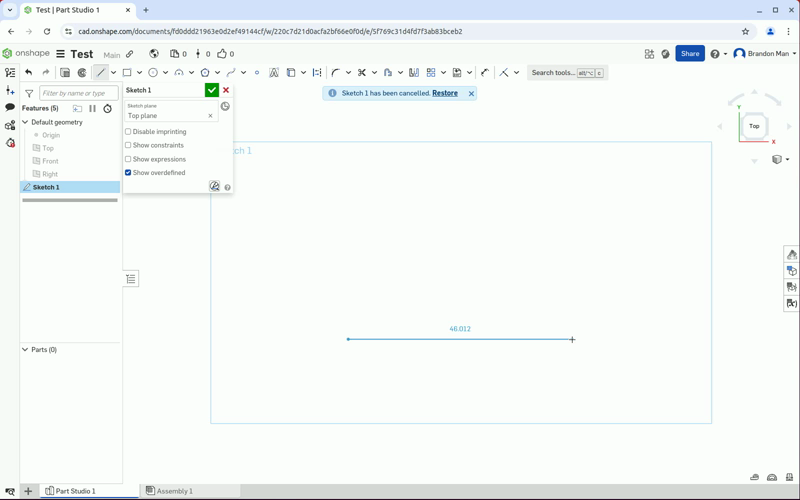
key_up(shift)
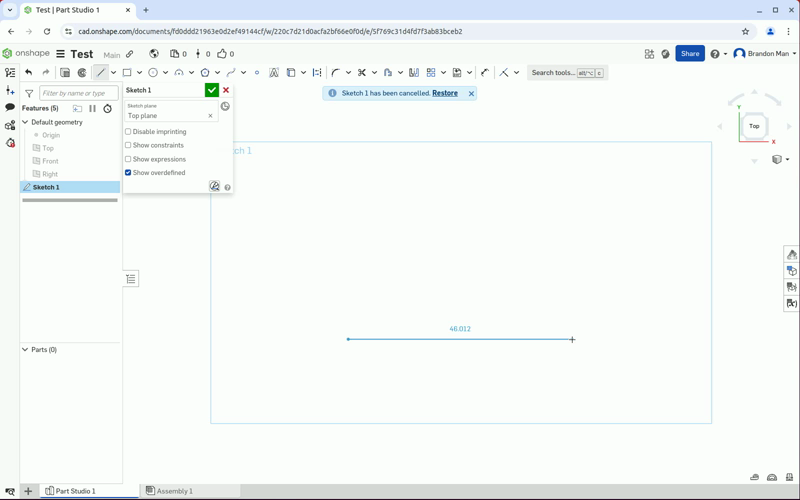
key_down(shift)
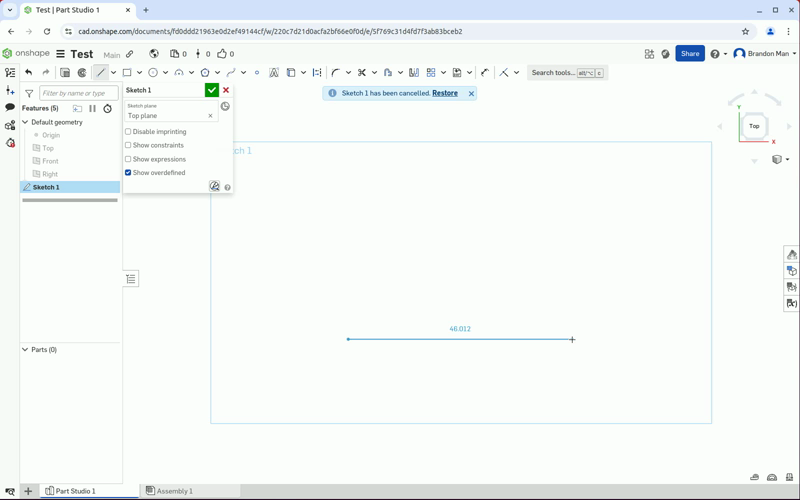
mouse_move(572, 226)
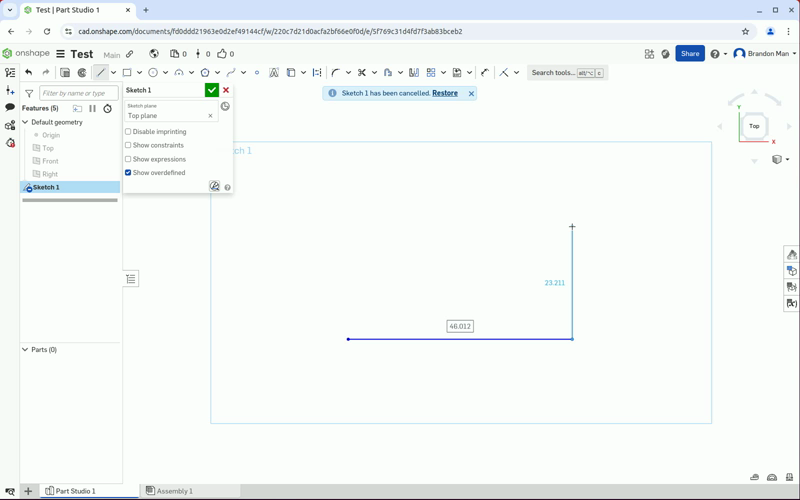
click(572, 226)
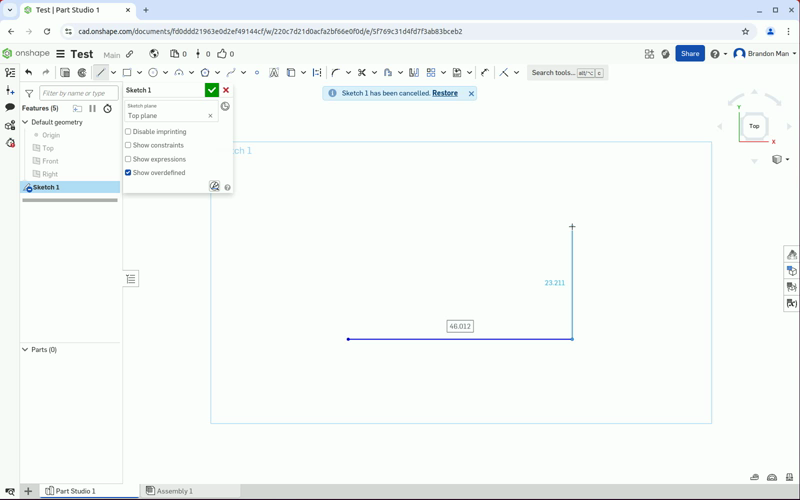
key_up(shift)
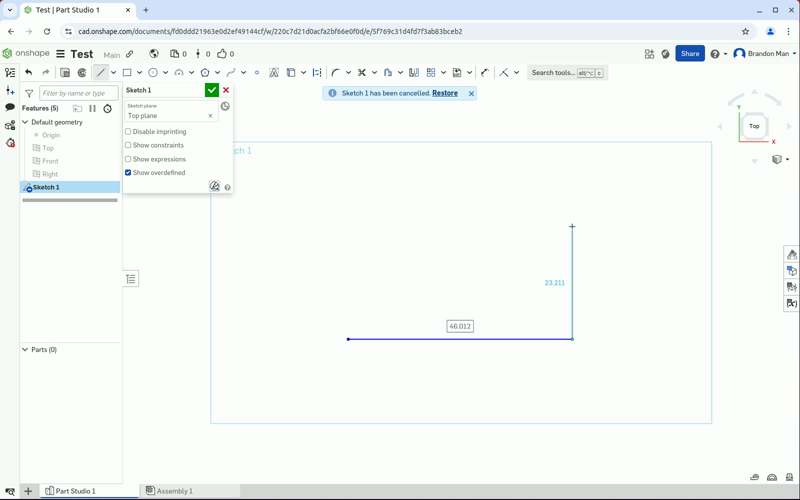
key_down(shift)
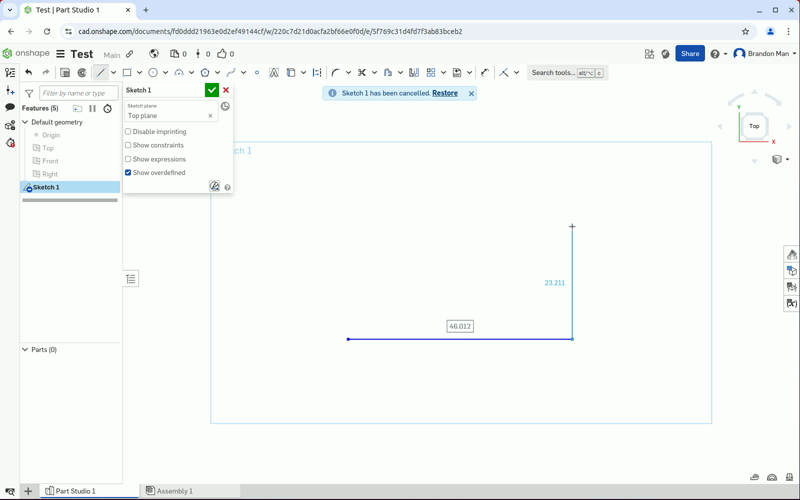
mouse_move(348, 226)
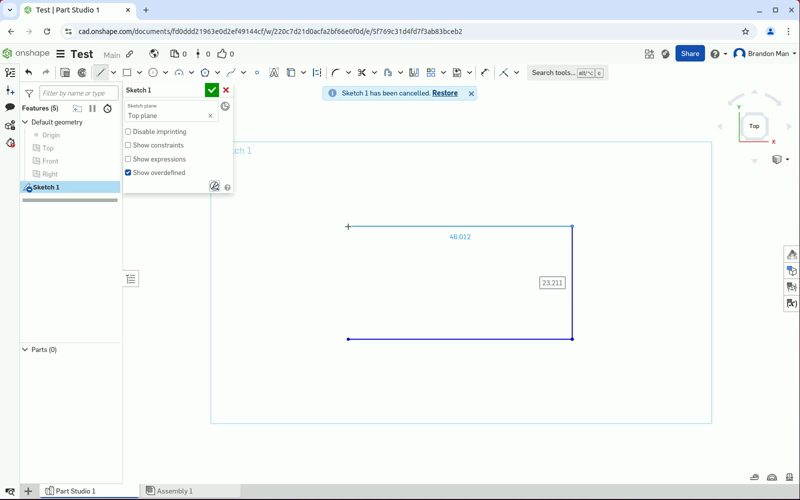
click(348, 226)
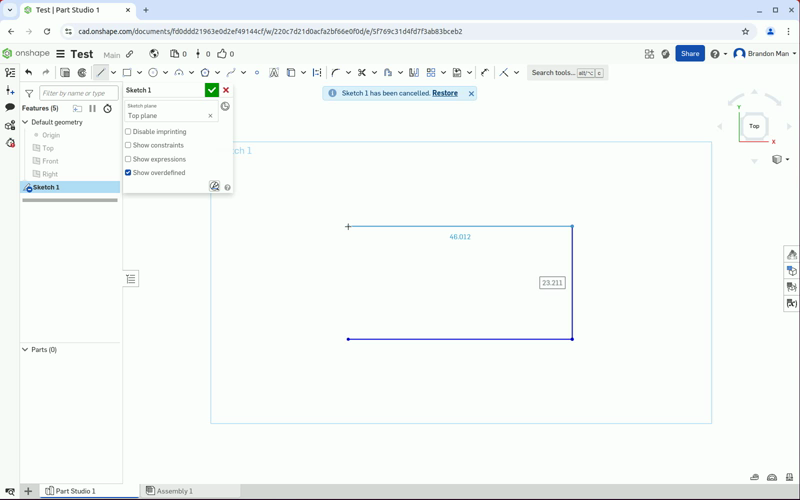
key_up(shift)
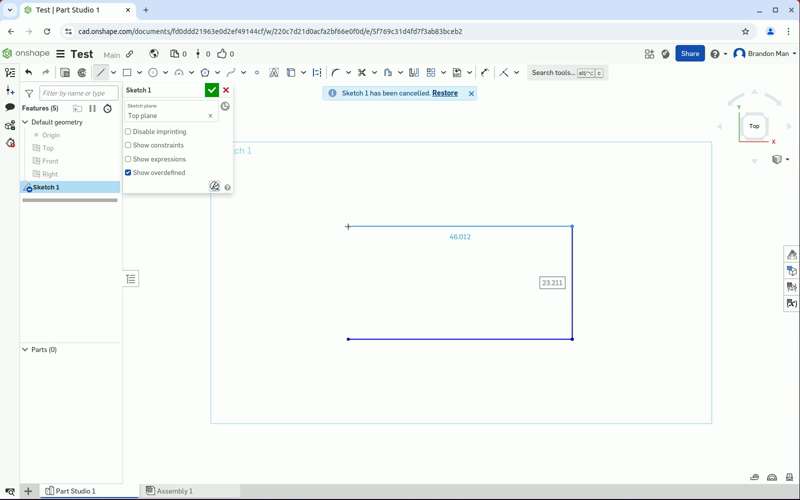
key_down(shift)
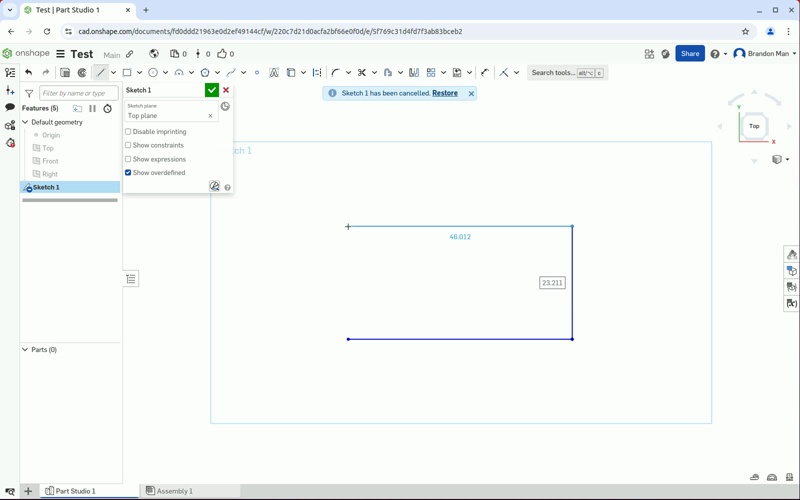
mouse_move(348, 339)
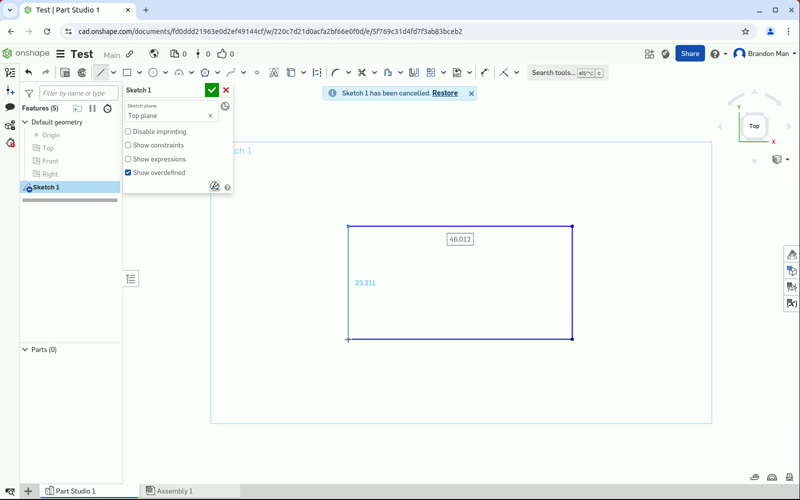
key_up(shift)
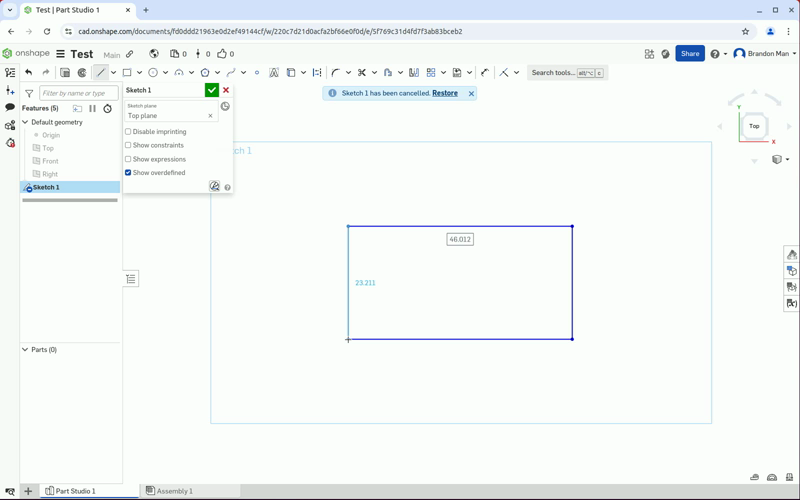
click(348, 339)
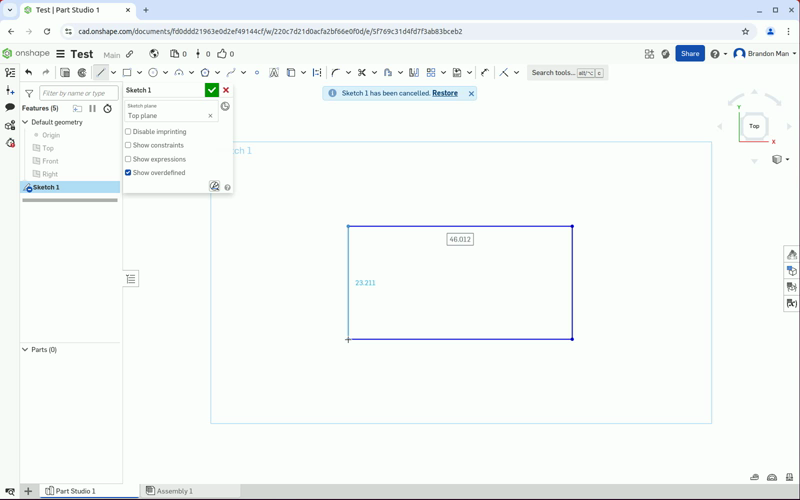
key(esc)
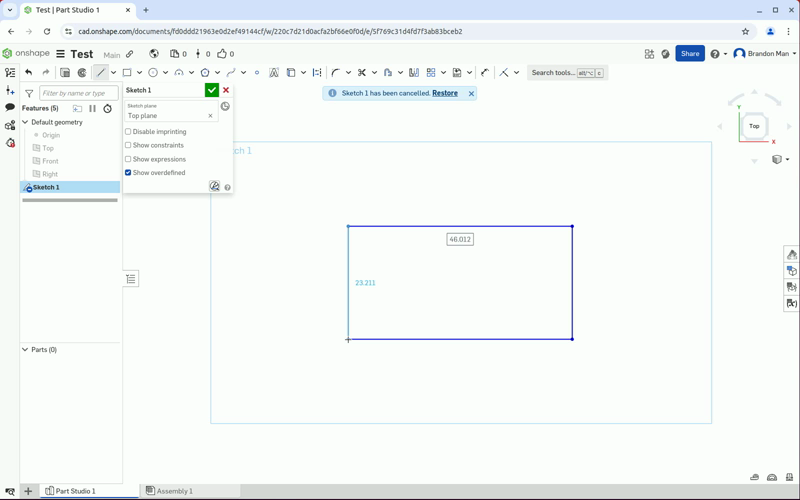
key(l)
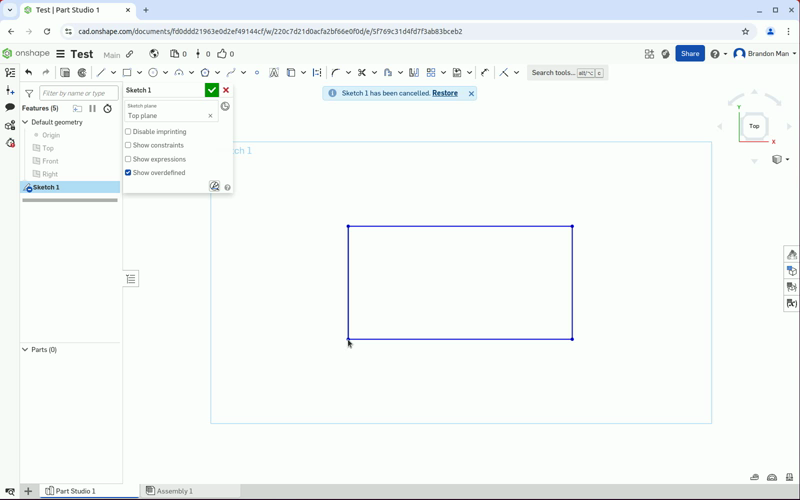
key_down(shift)
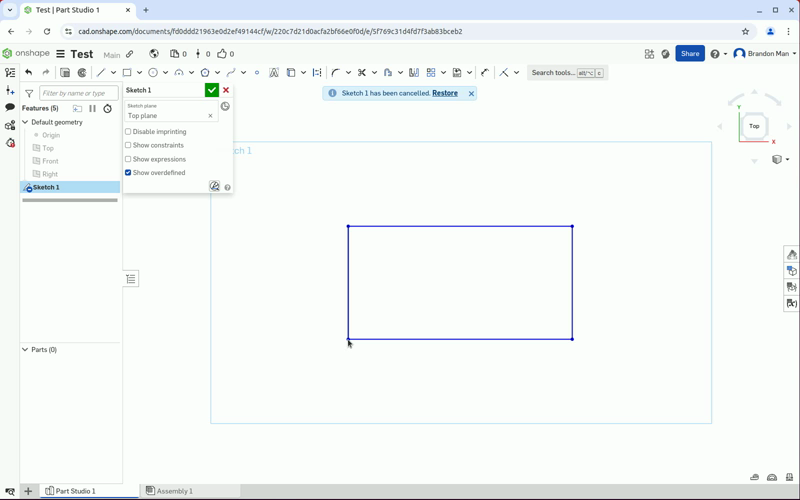
mouse_move(359, 327)
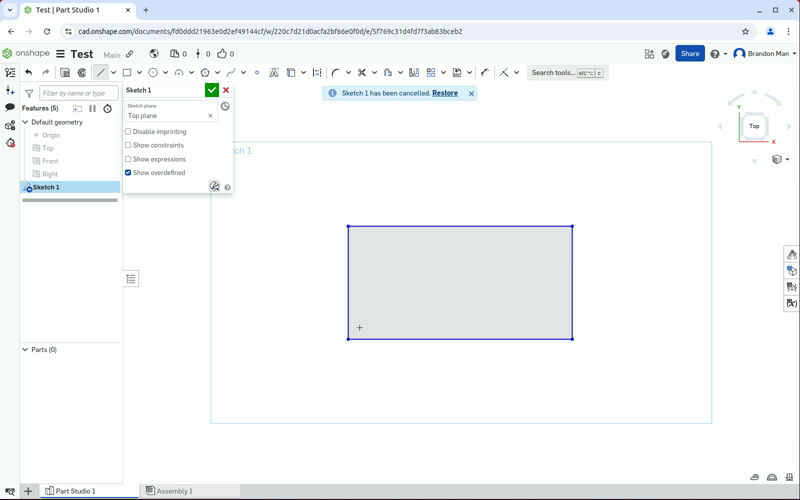
click(359, 327)
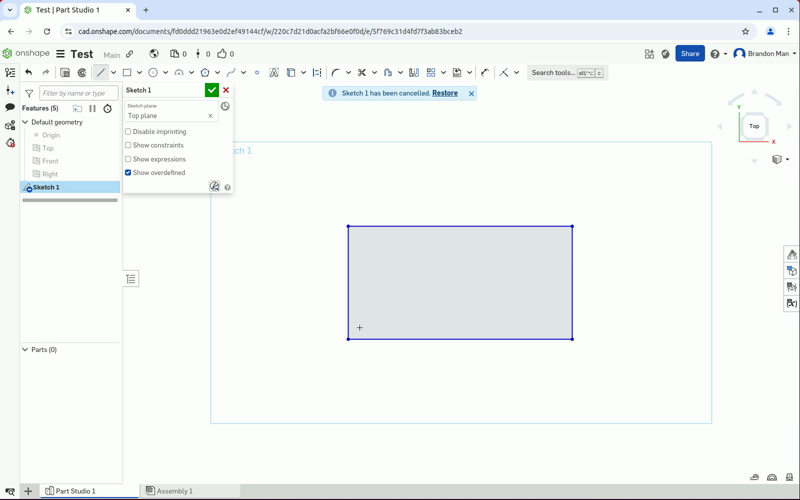
key_up(shift)
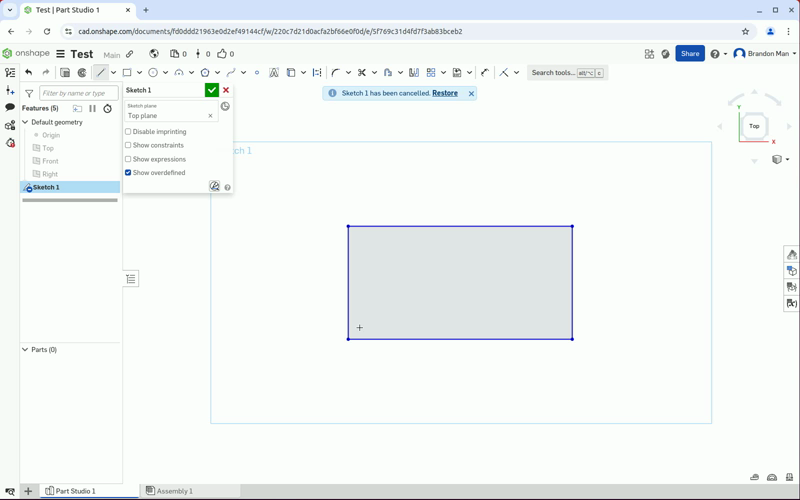
key_down(shift)
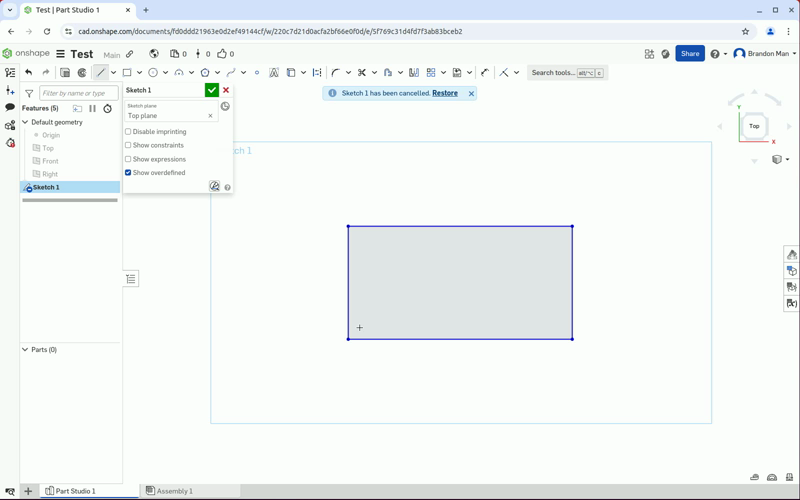
mouse_move(560, 327)
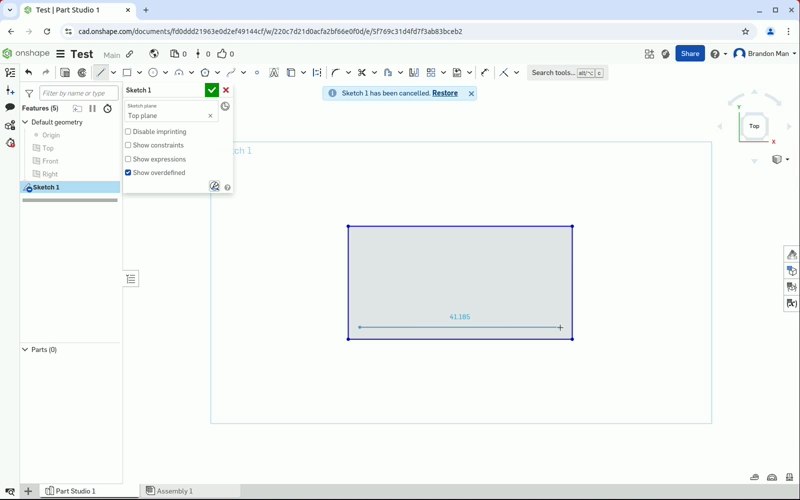
click(560, 327)
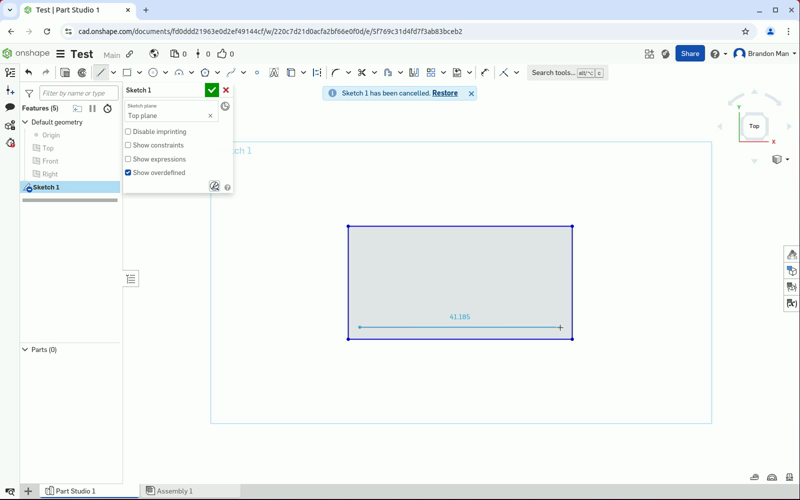
key_up(shift)
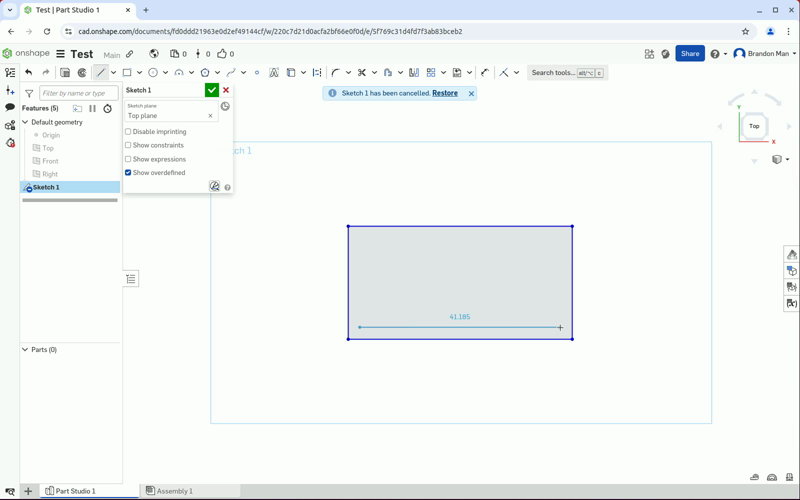
key_down(shift)
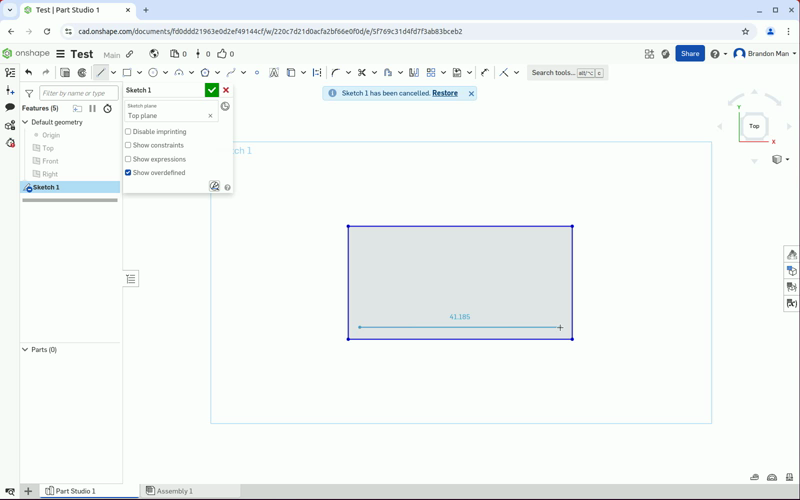
mouse_move(560, 237)
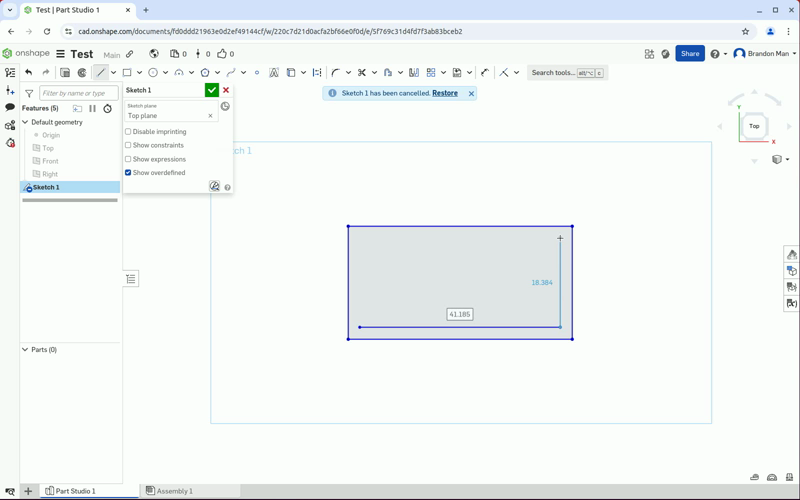
click(560, 237)
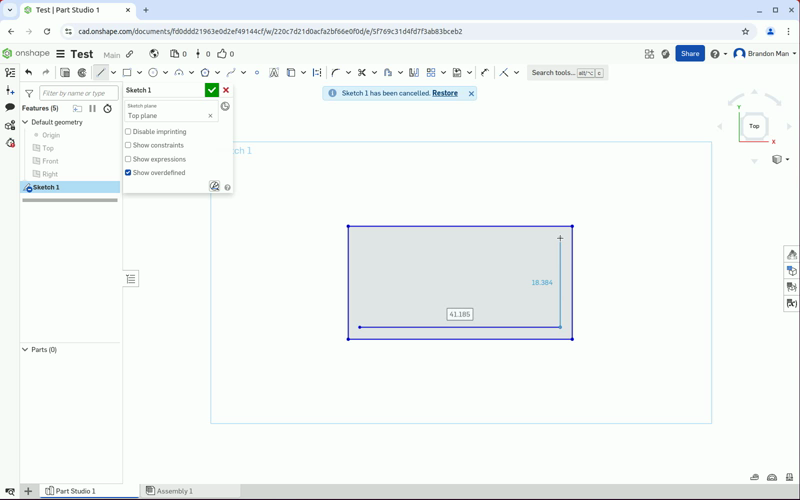
key_up(shift)
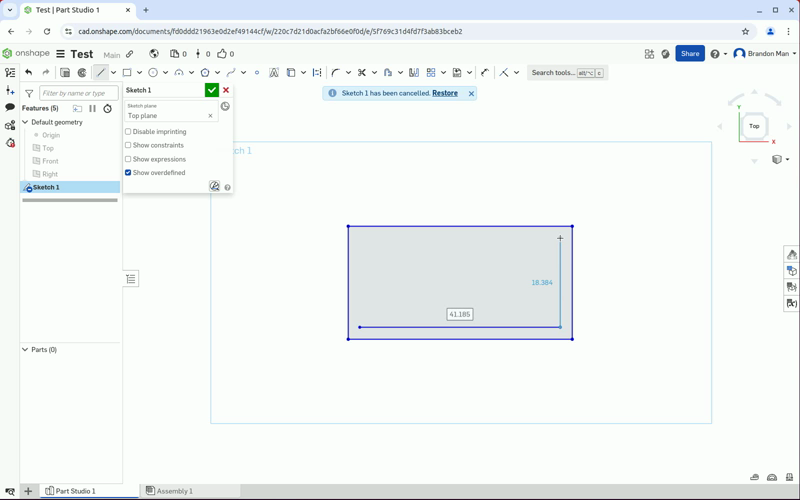
key_down(shift)
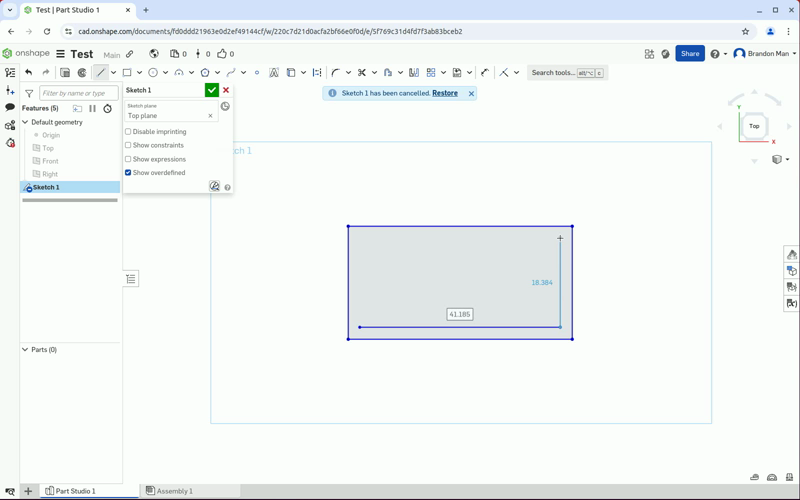
mouse_move(359, 237)
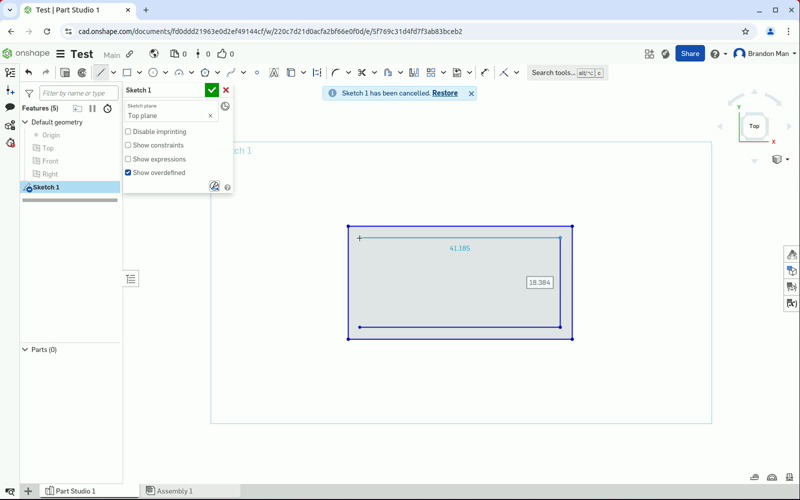
click(359, 237)
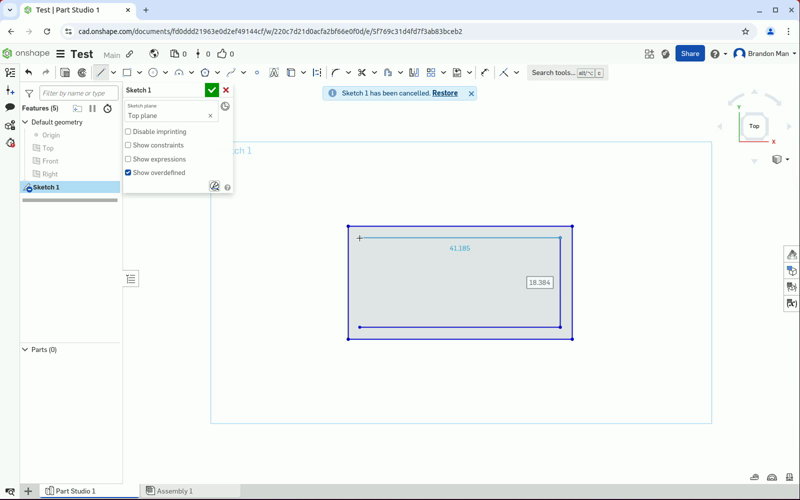
key_up(shift)
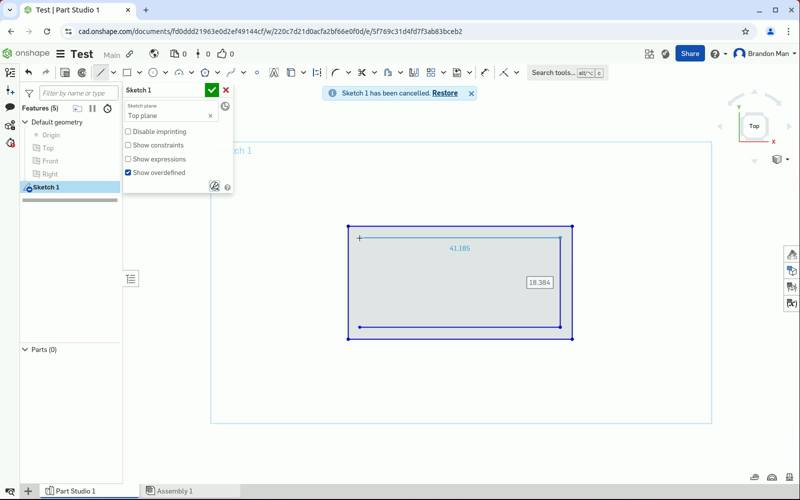
key_down(shift)
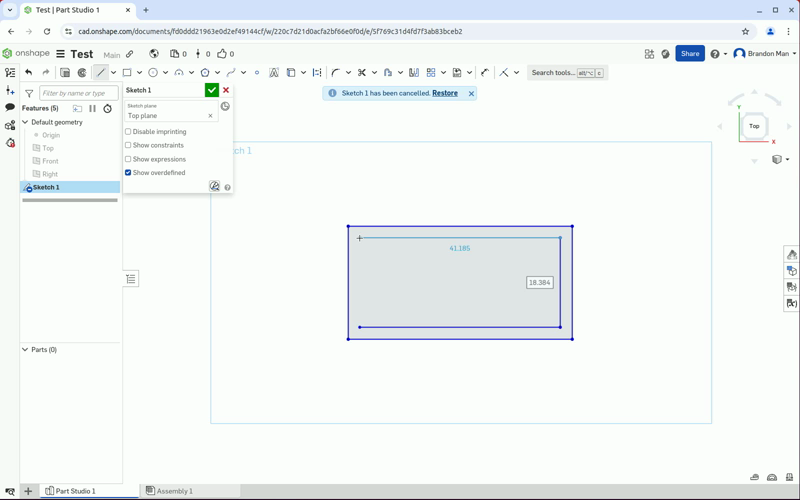
mouse_move(359, 327)
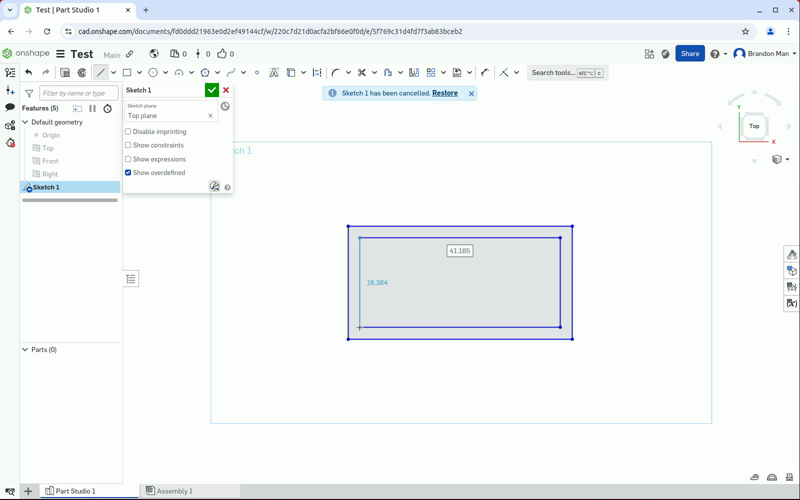
key_up(shift)
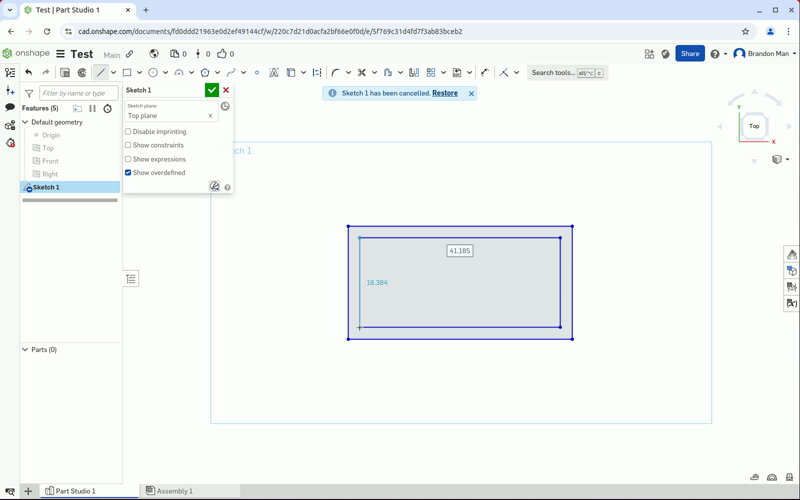
click(359, 327)
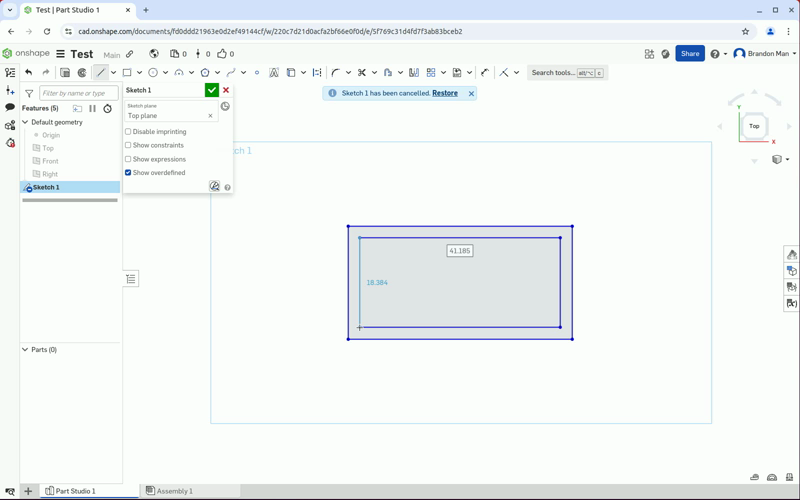
key(esc)
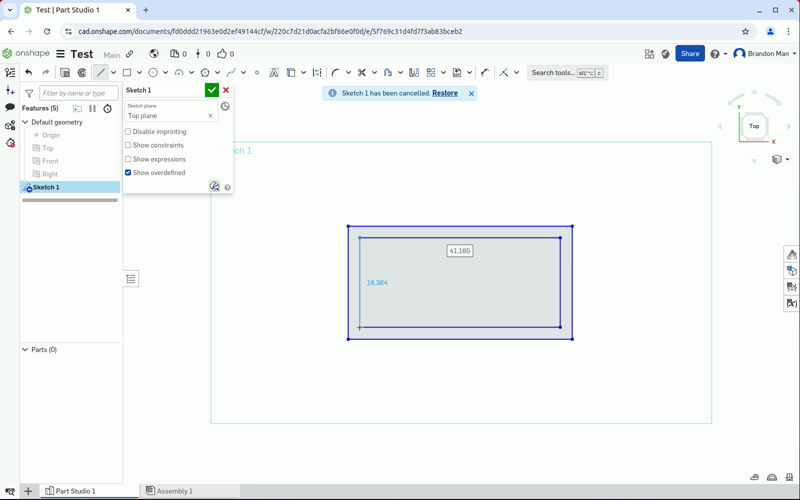
mouse_move(566, 291)
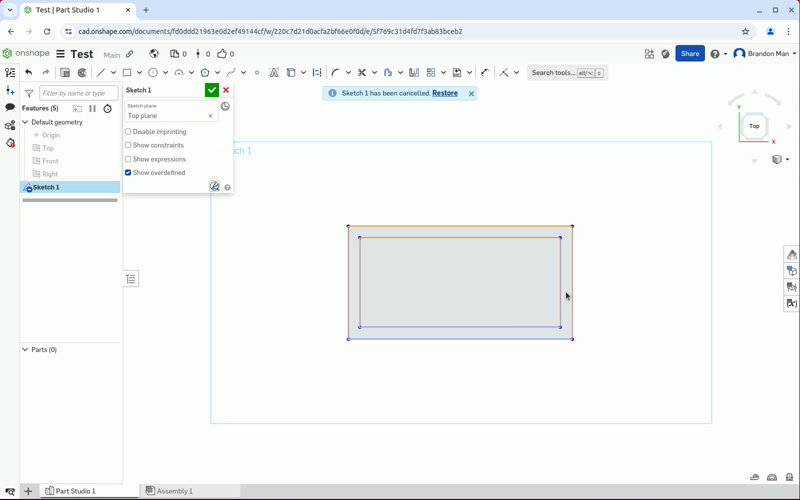
click(566, 291)
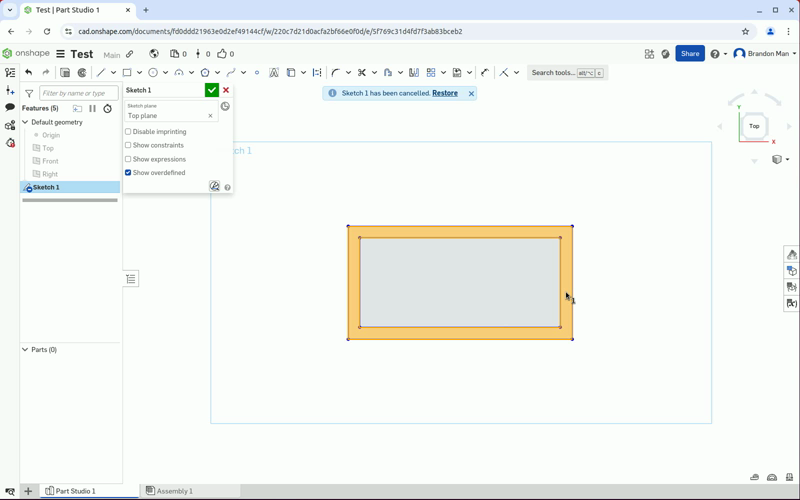
mouse_move(73, 352)
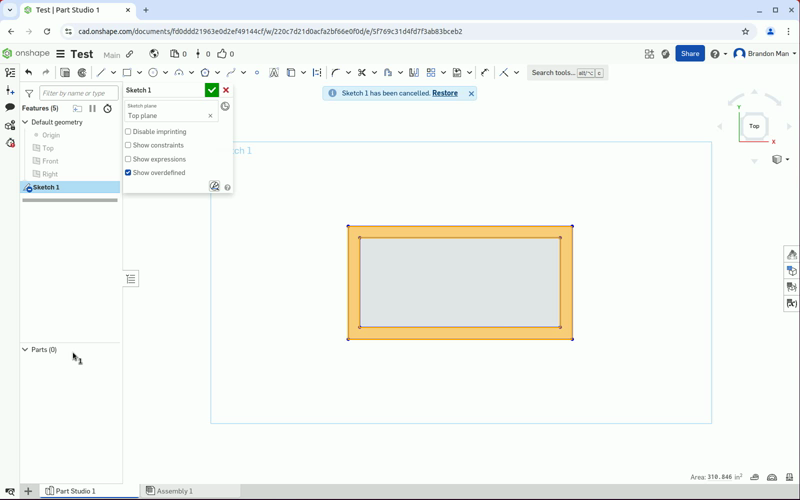
key(shift+y)
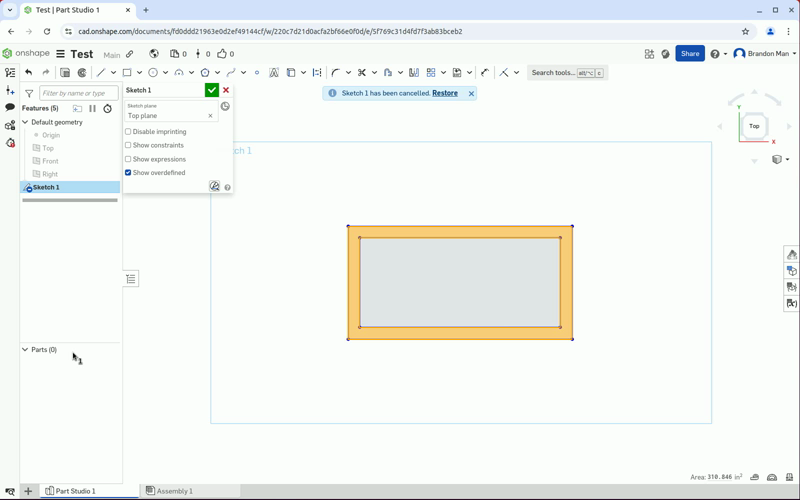
key(shift+e)
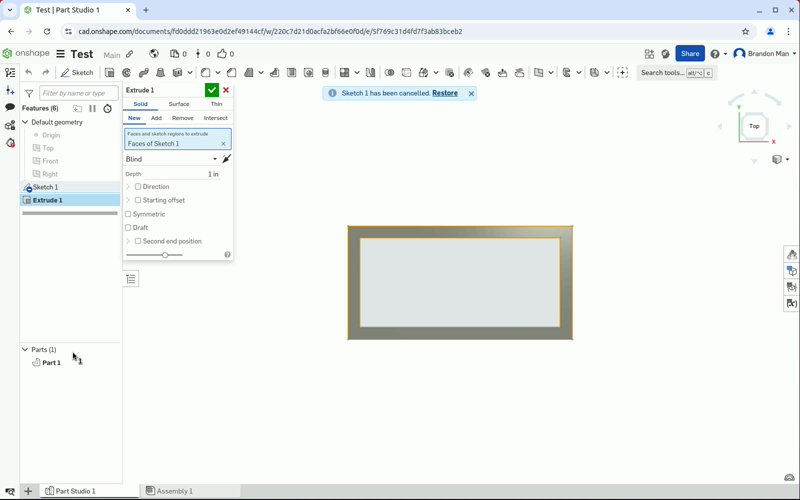
mouse_move(143, 106)
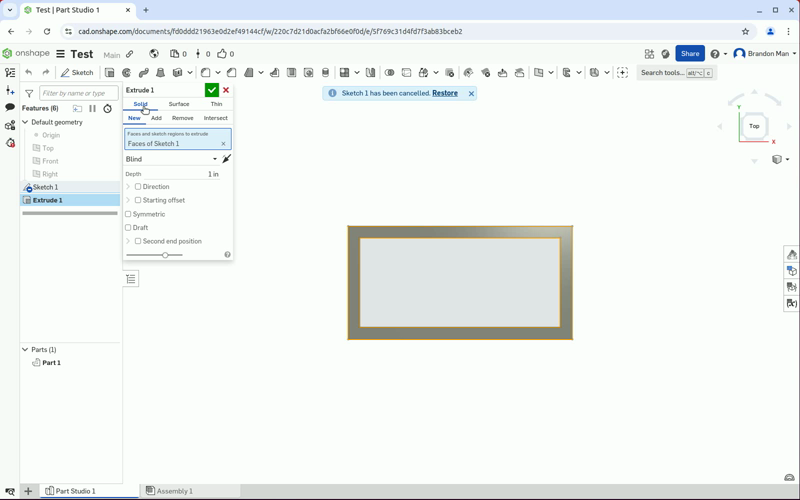
click(143, 106)
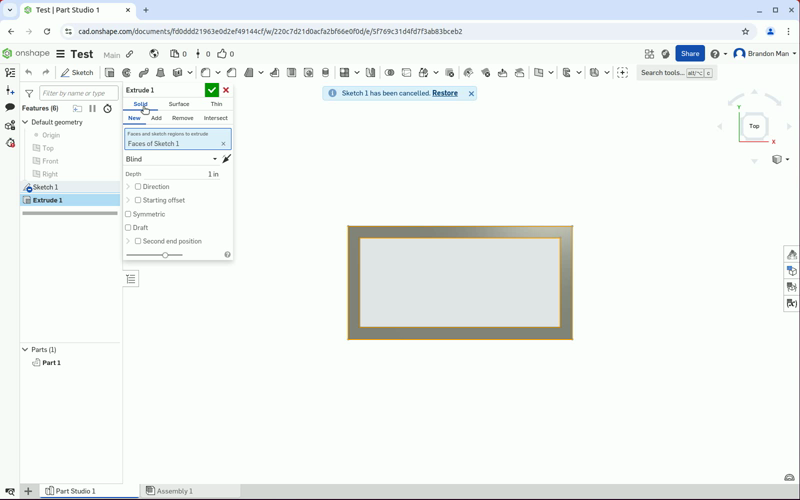
mouse_move(137, 120)
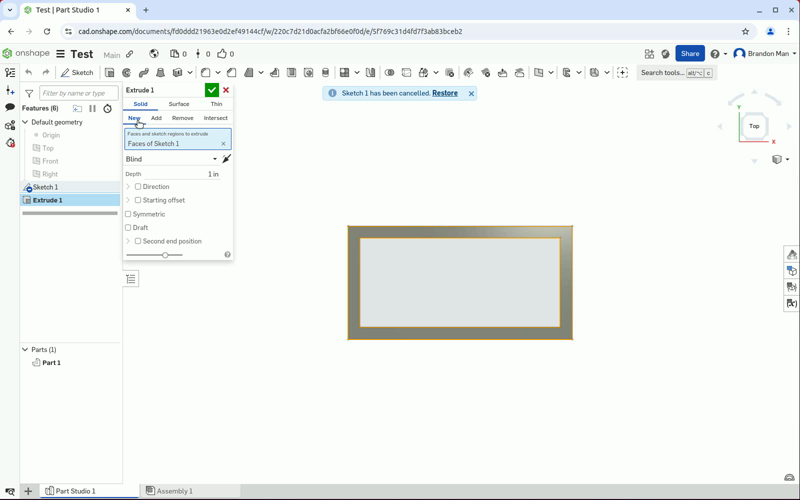
click(137, 120)
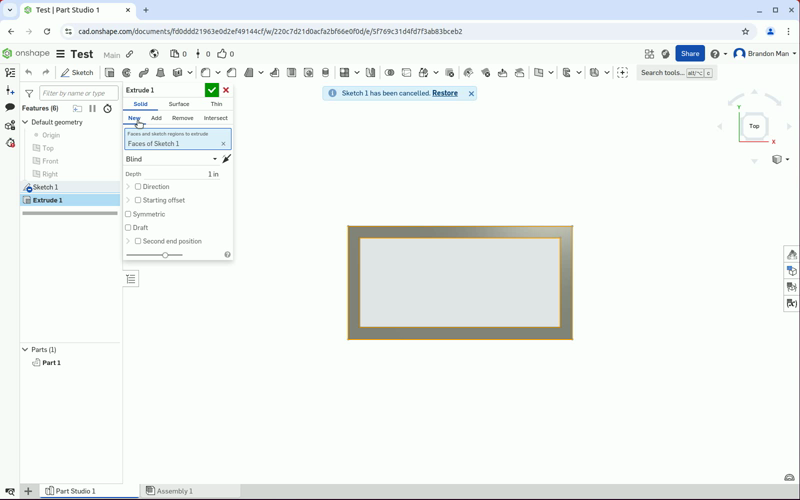
key(tab, 4)
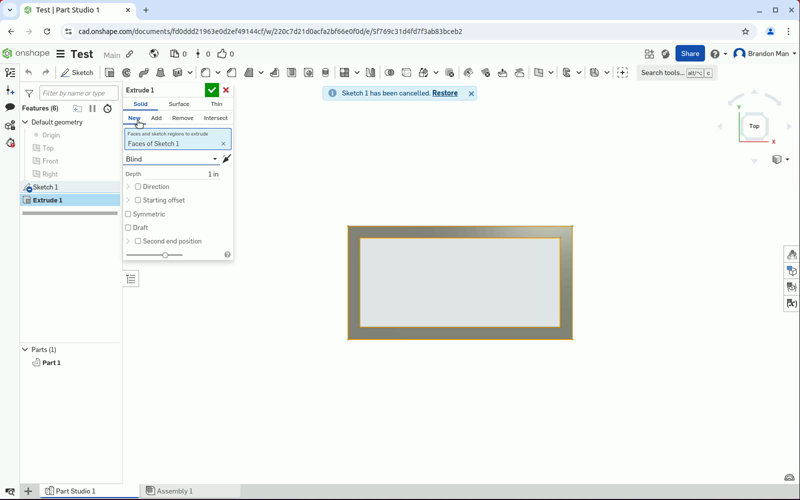
text(-11.554)
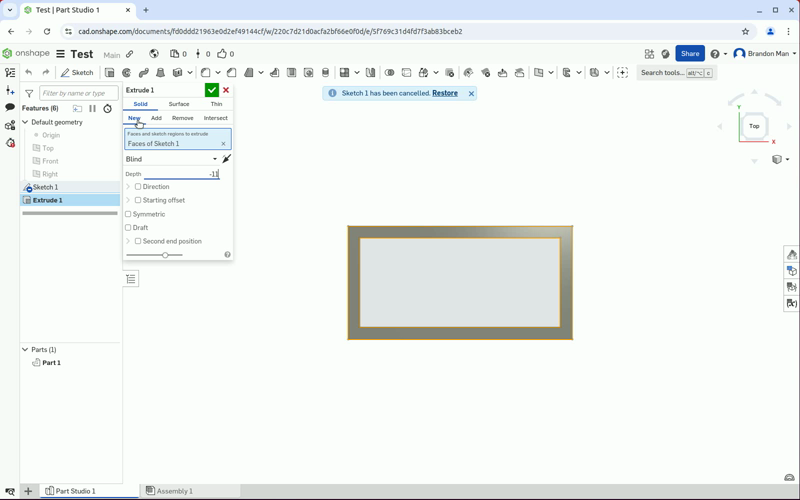
key(enter)
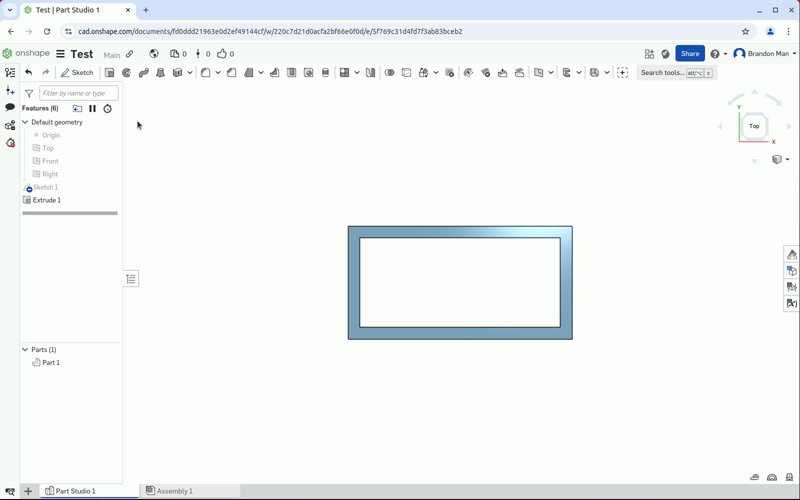
key(shift+h)
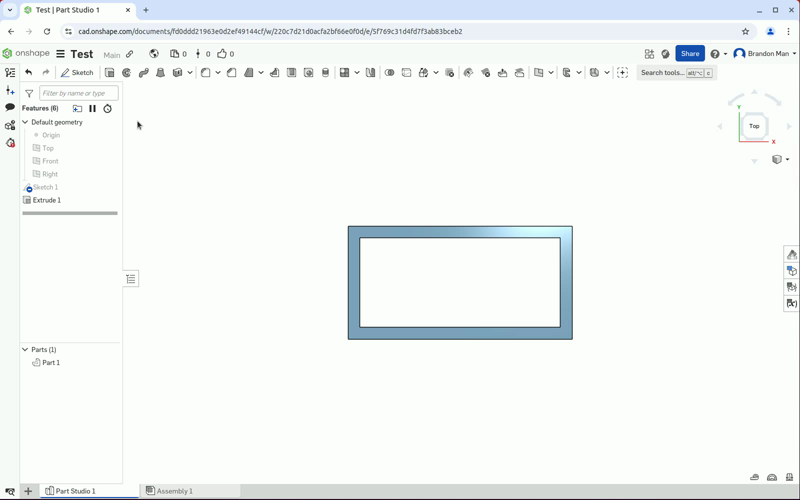
key(shift+h)
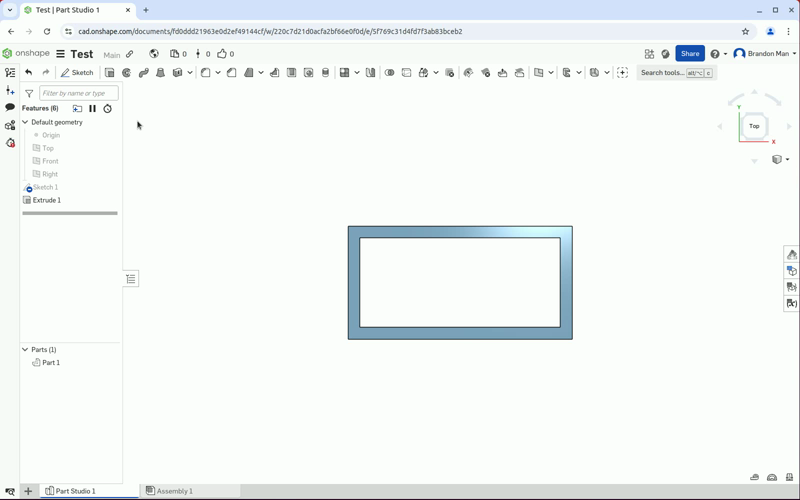
mouse_move(73, 189)
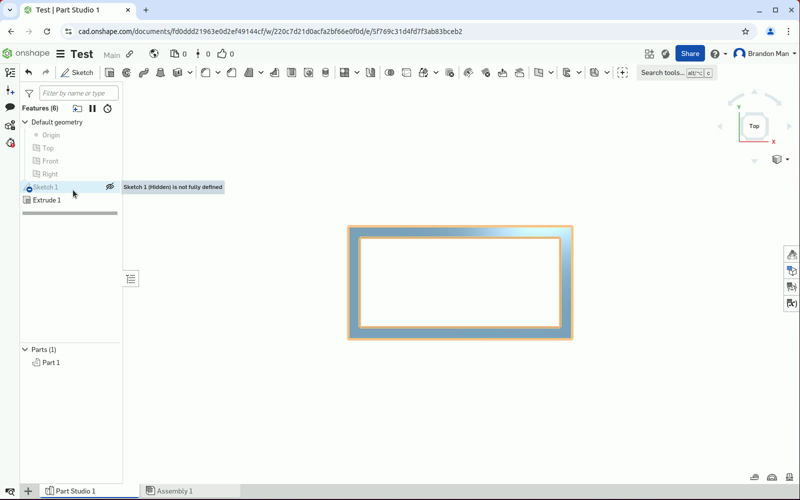
click(73, 189)
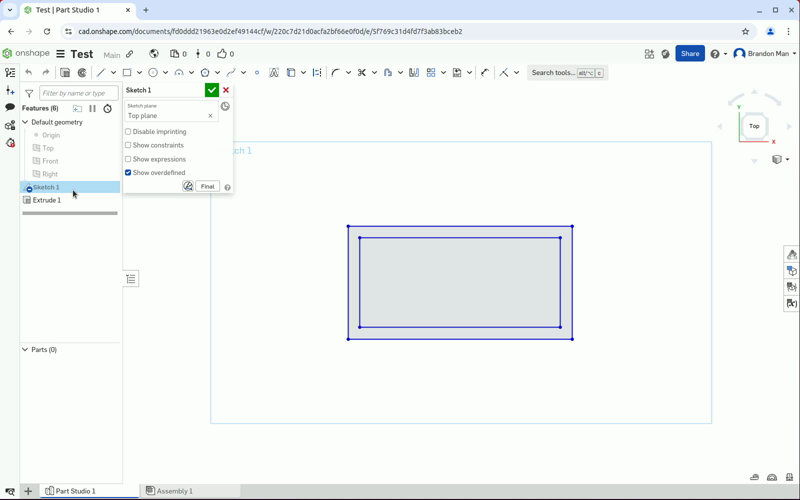
mouse_move(229, 92)
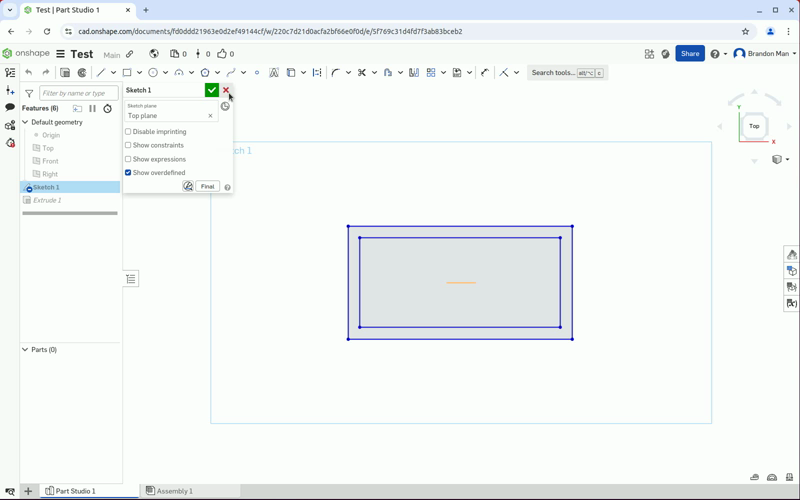
click(229, 92)
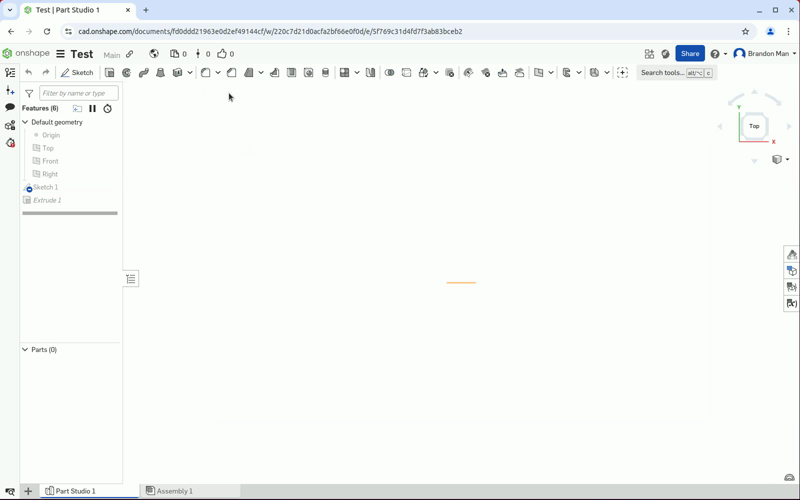
mouse_move(73, 352)
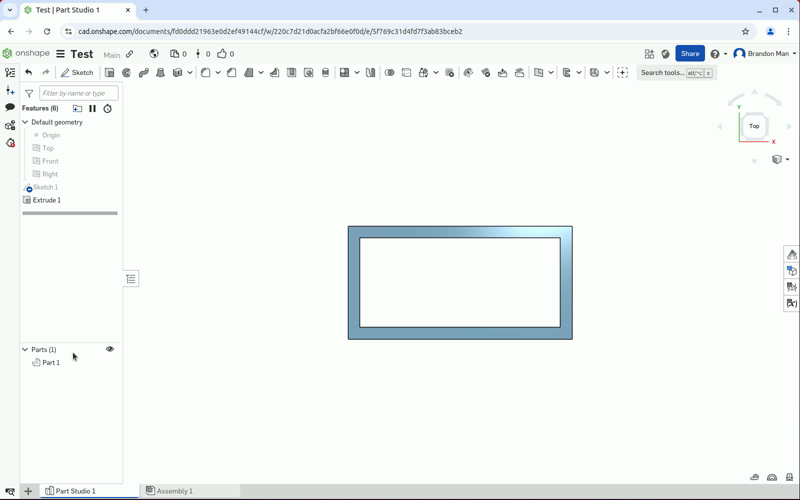
key(y)
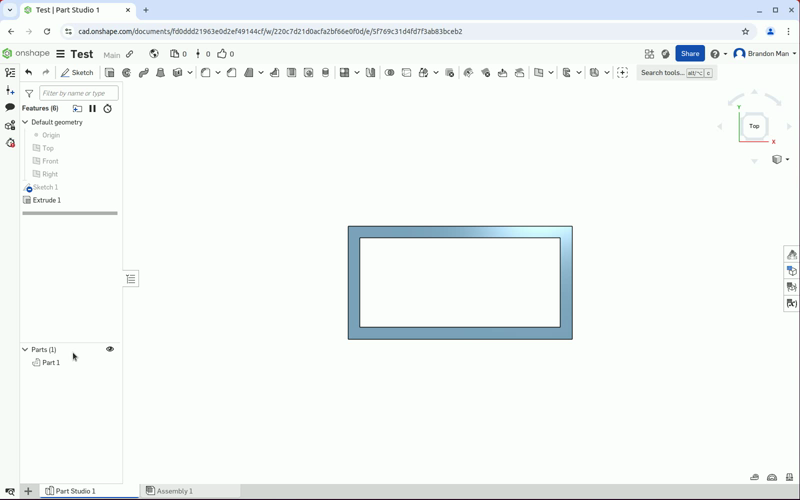
key(shift+p)
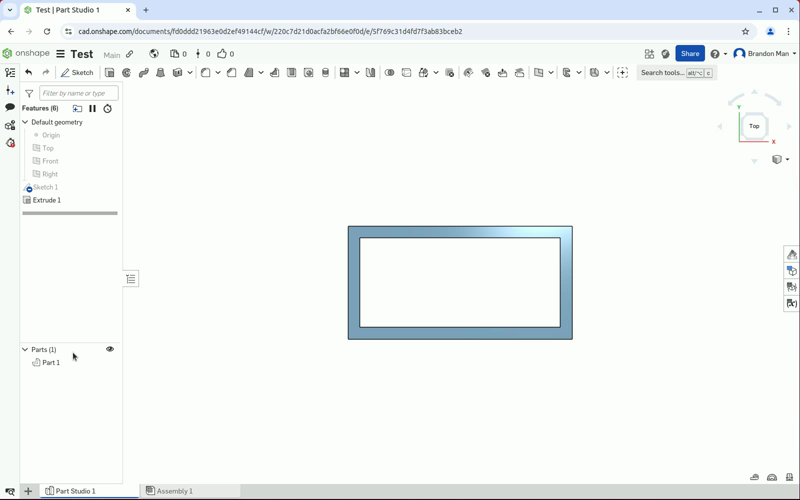
key(space)
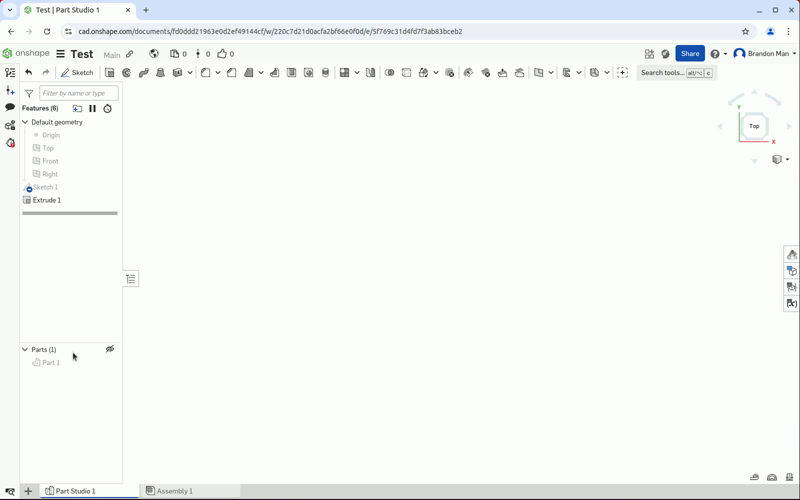
key_down(shift)
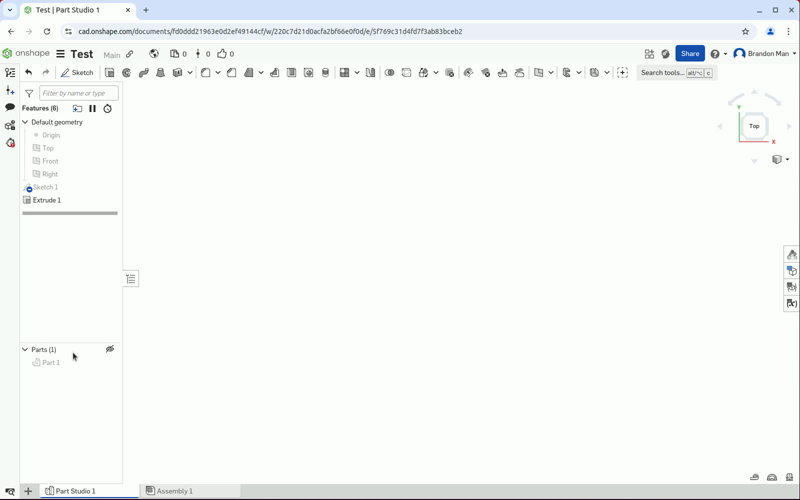
key(up)
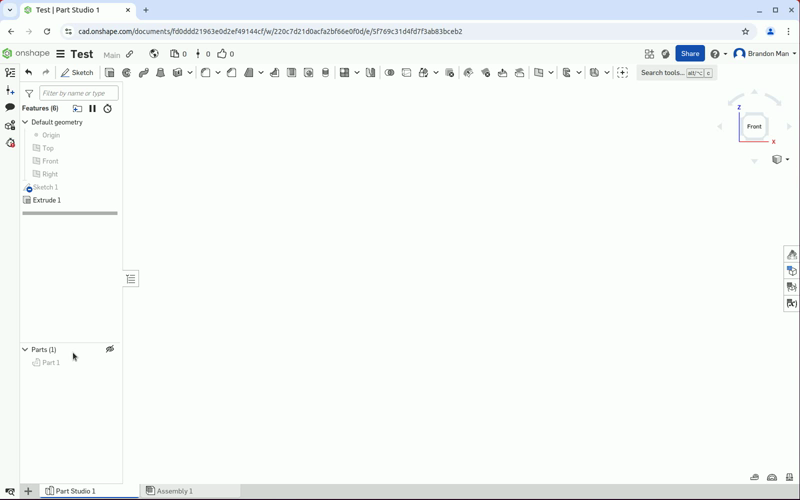
key_up(shift)
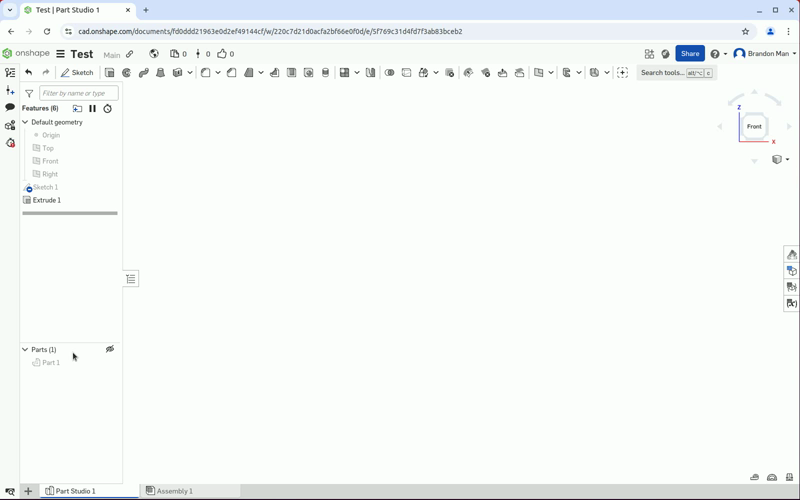
mouse_move(73, 352)
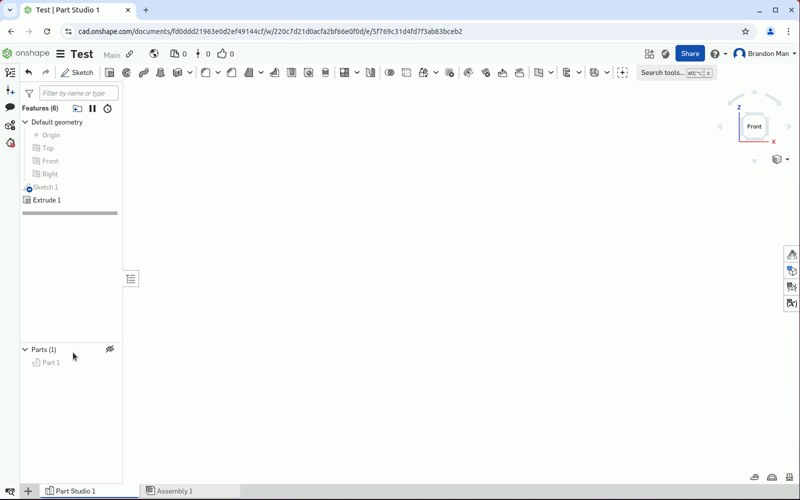
key(shift+y)
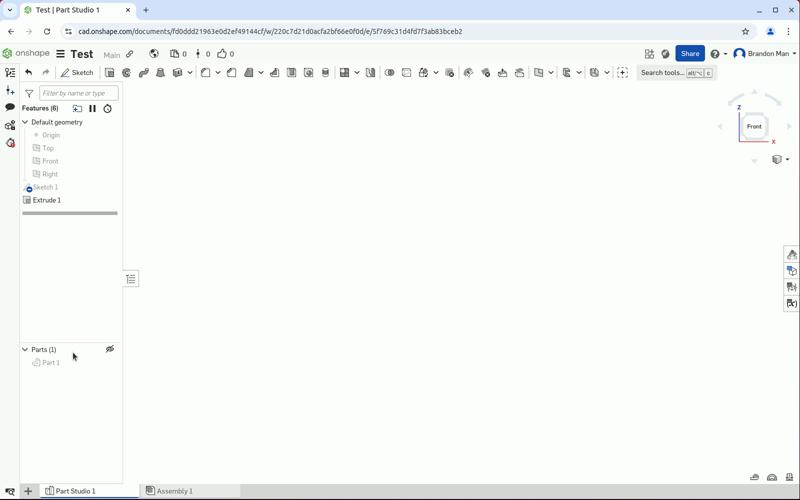
mouse_move(541, 75)
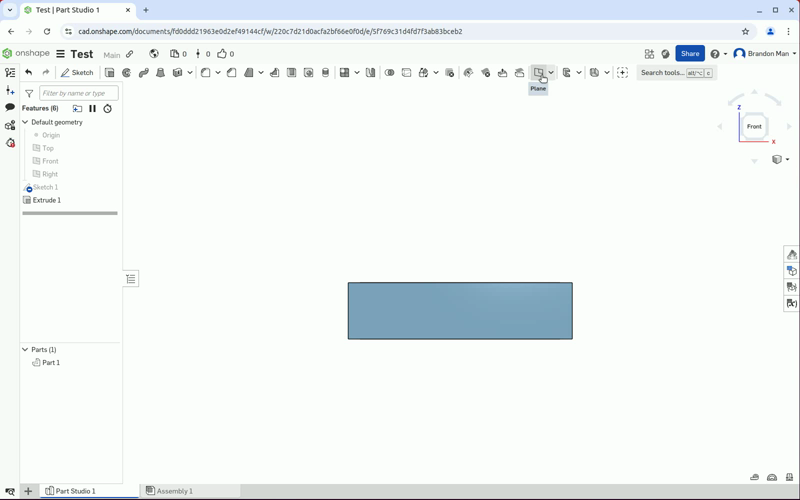
click(541, 75)
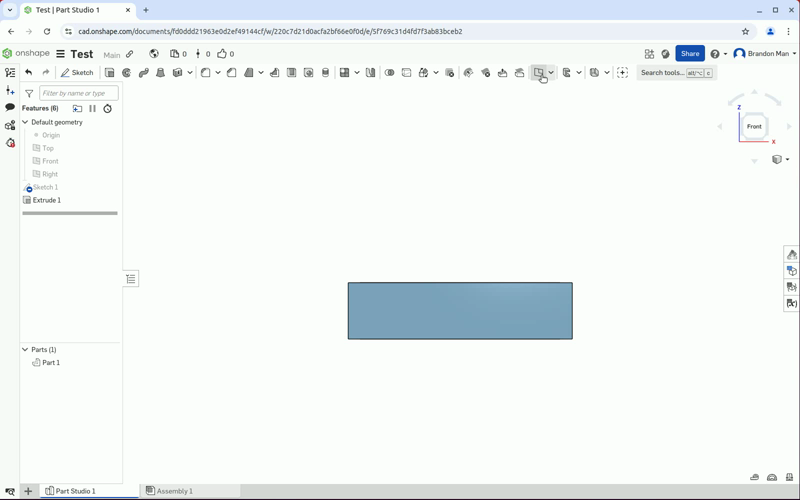
mouse_move(73, 163)
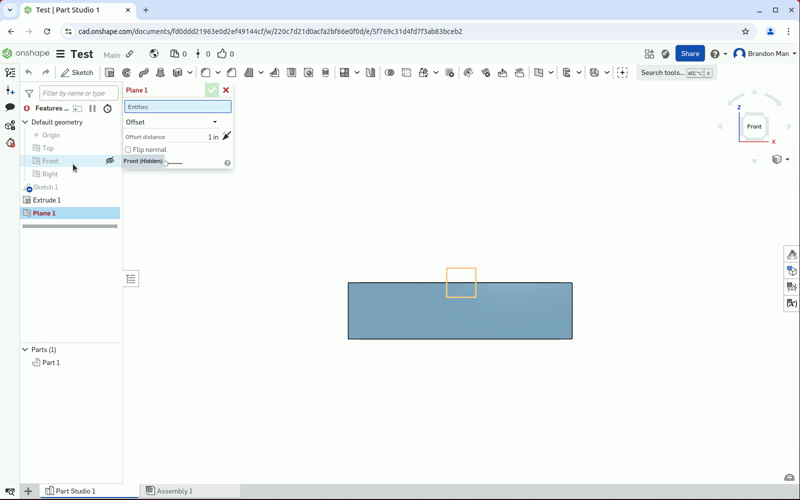
click(73, 163)
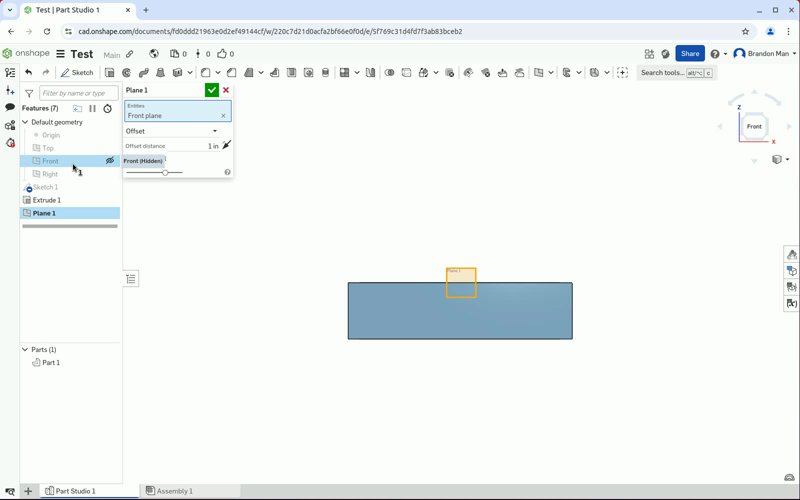
key(tab, 2)
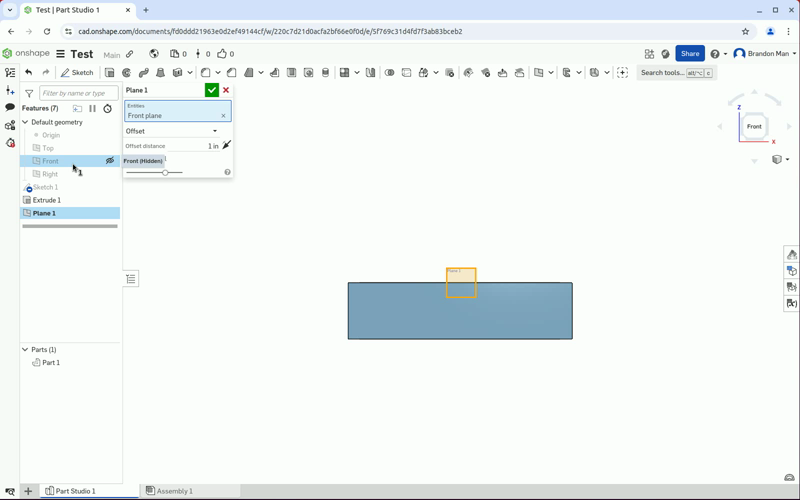
text(11.554)
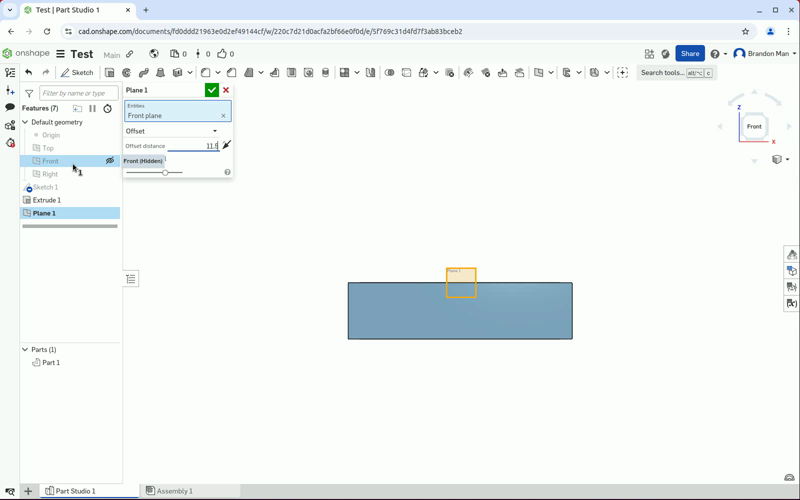
key(enter, 2)
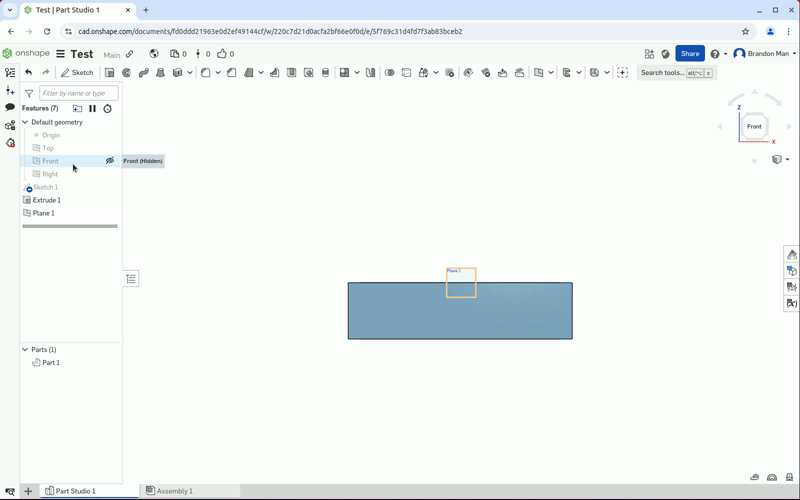
key(shift+s)
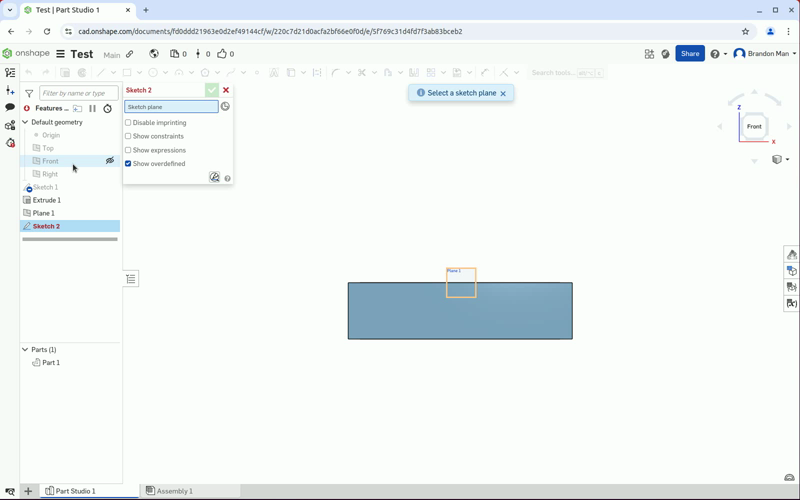
mouse_move(73, 215)
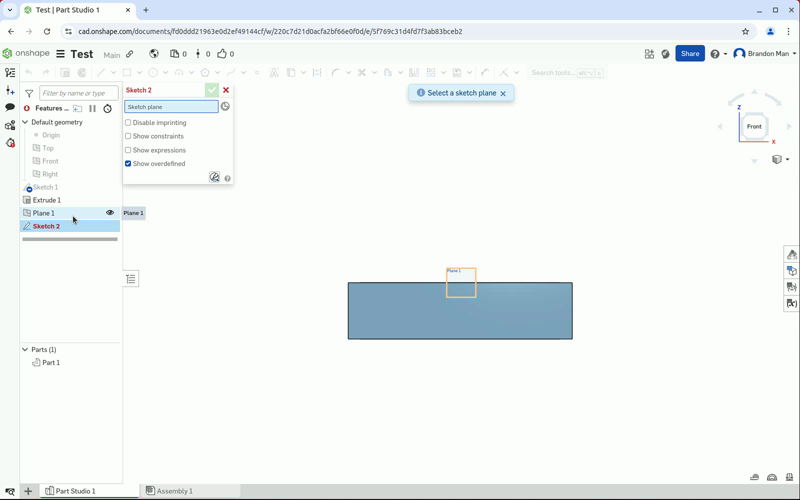
click(73, 215)
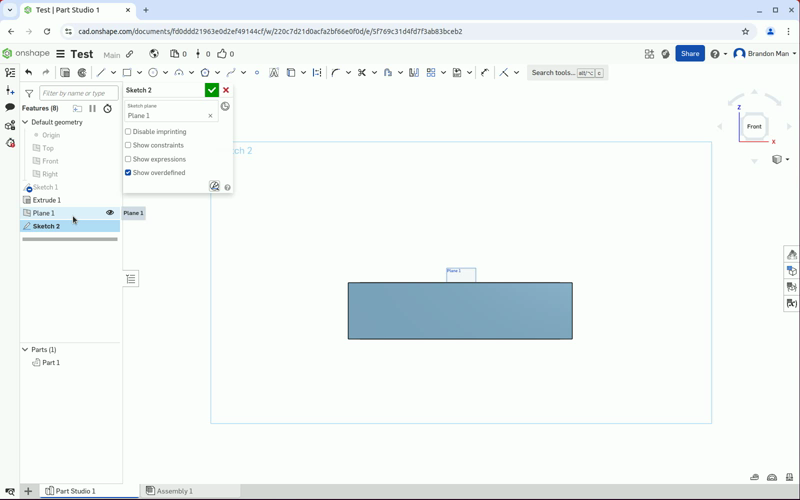
mouse_move(73, 352)
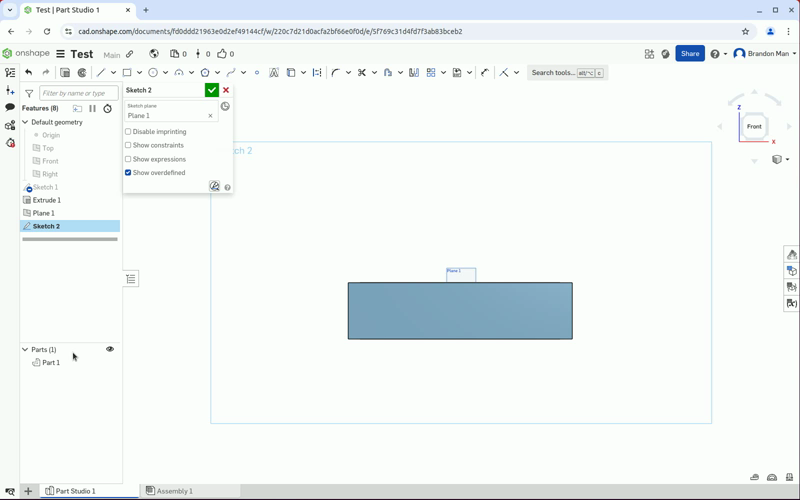
key(y)
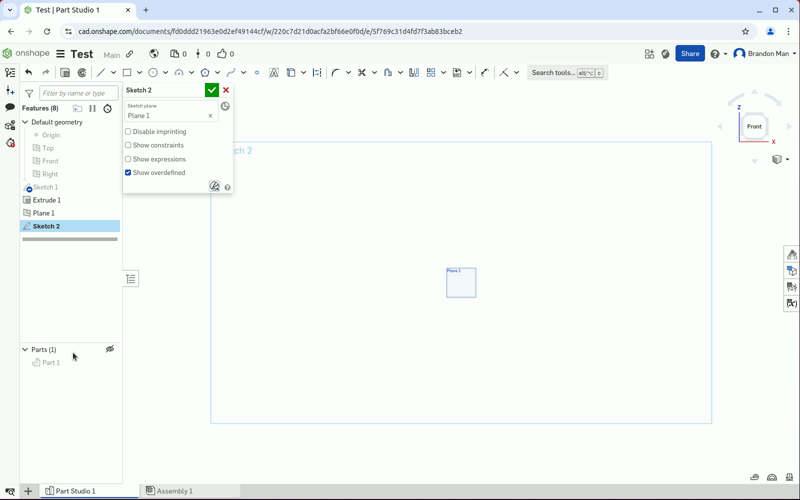
key(c)
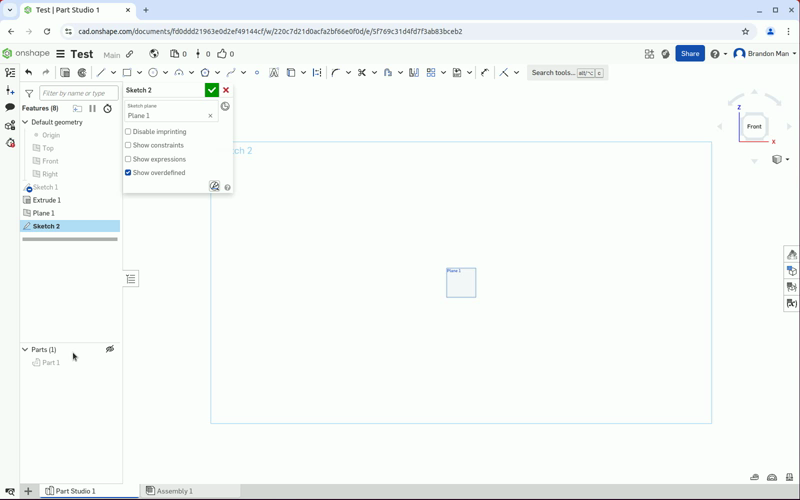
key_down(shift)
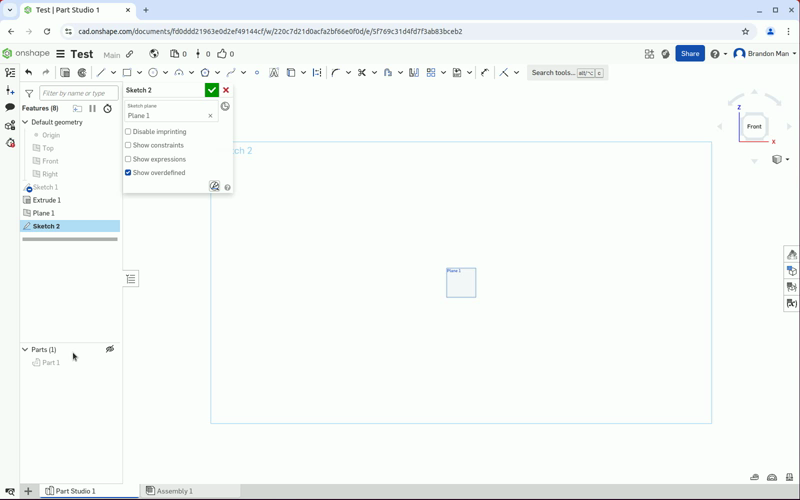
mouse_move(461, 311)
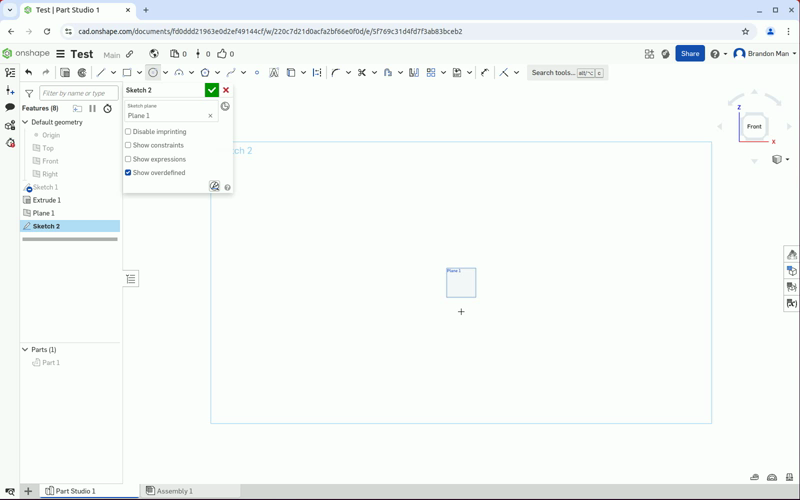
click(461, 311)
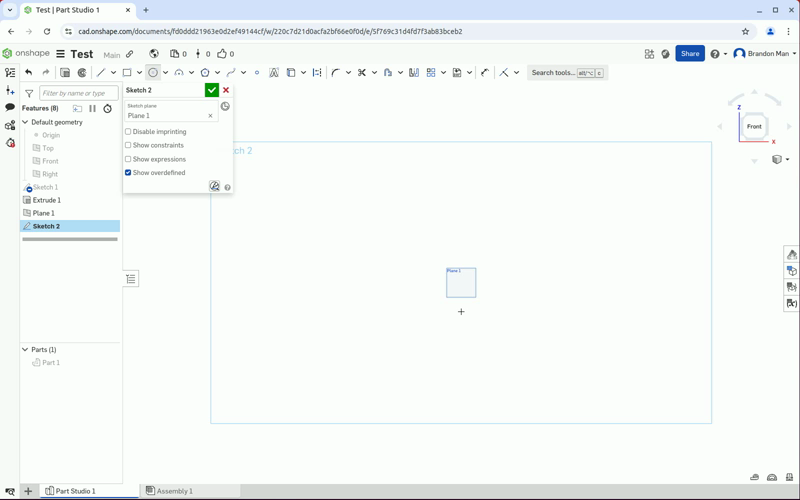
key_up(shift)
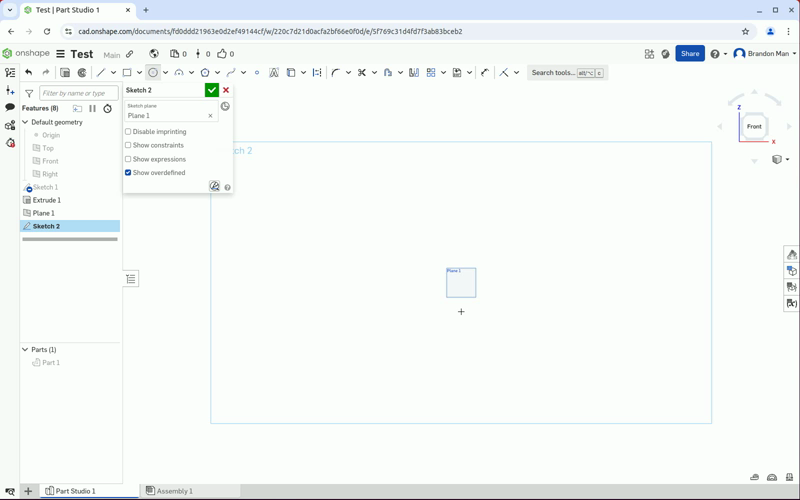
mouse_move(470, 311)
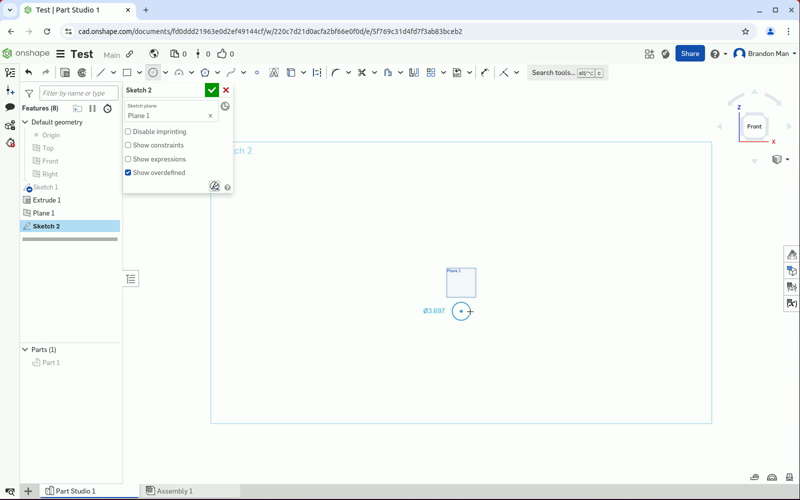
click(470, 311)
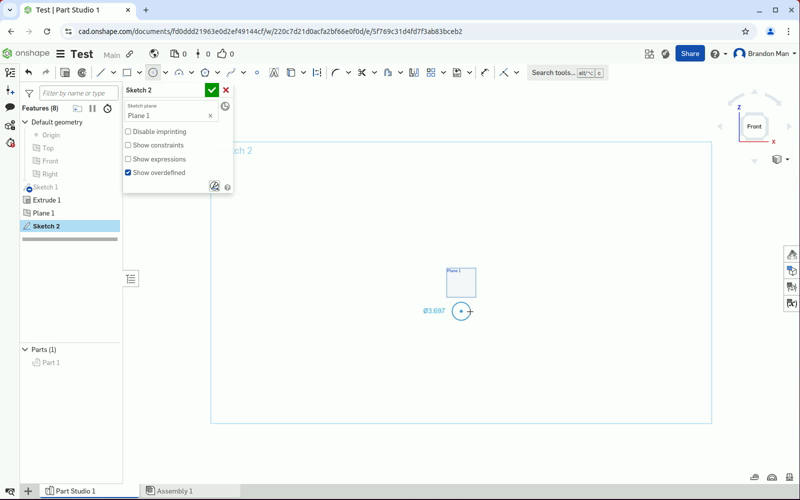
key(esc)
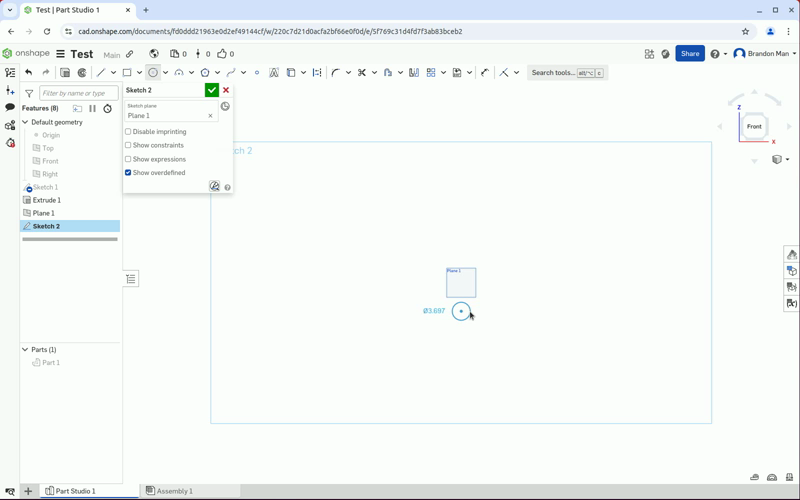
mouse_move(463, 314)
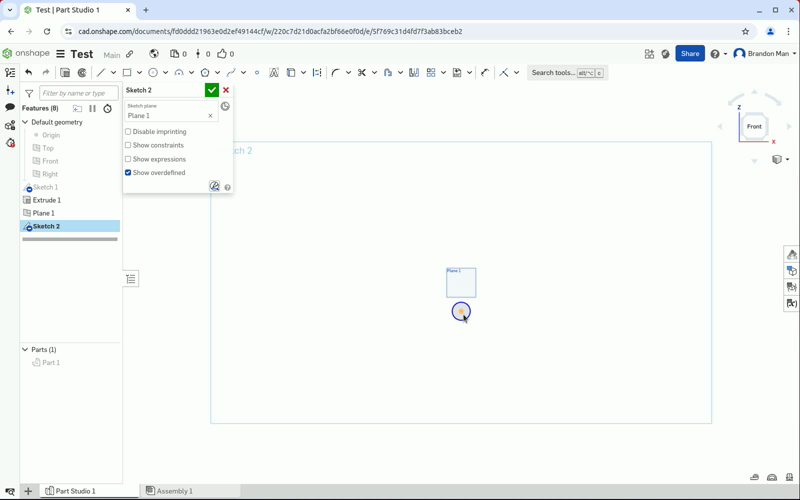
scroll(6)
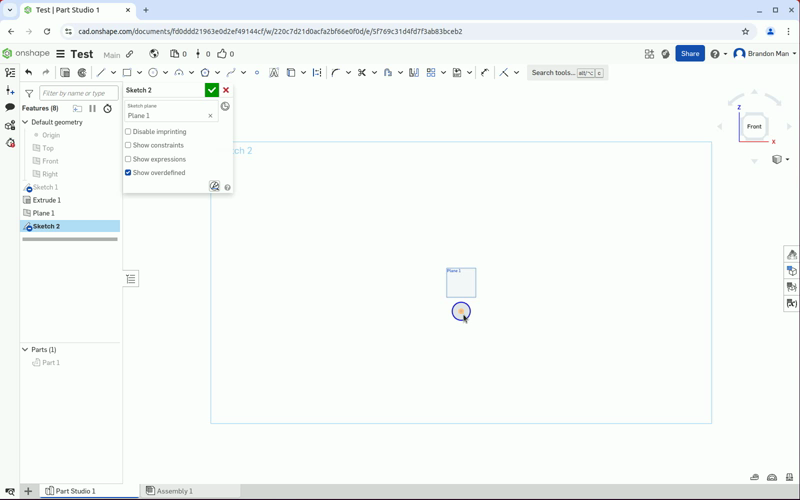
scroll(6)
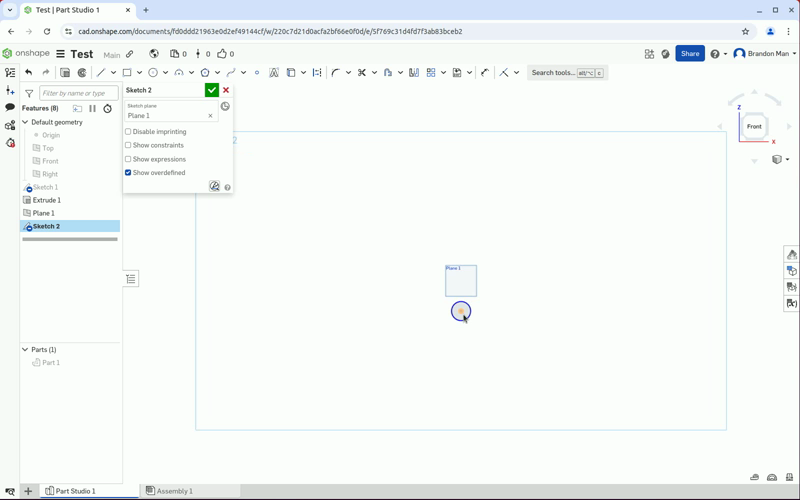
scroll(6)
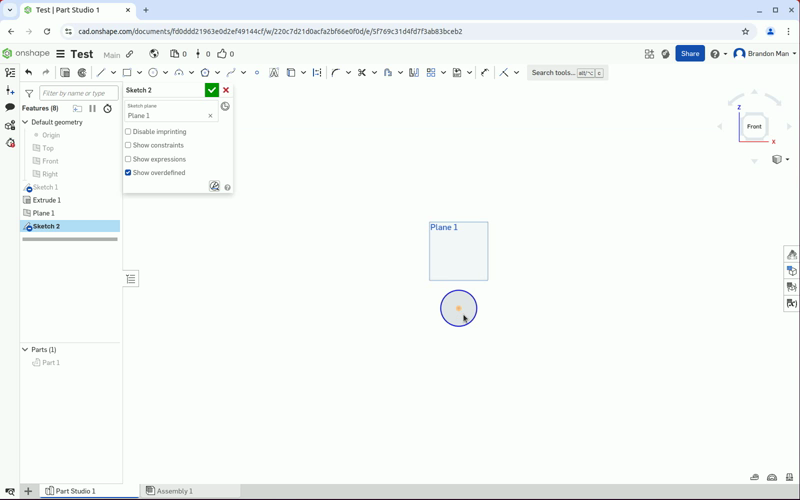
scroll(6)
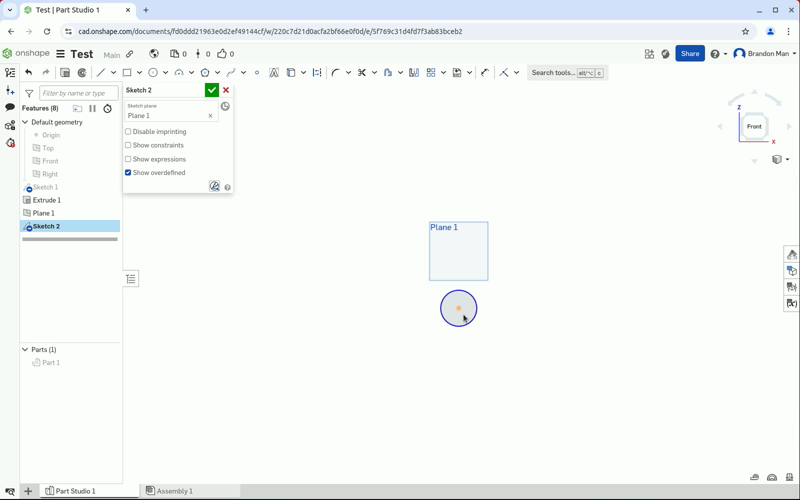
scroll(6)
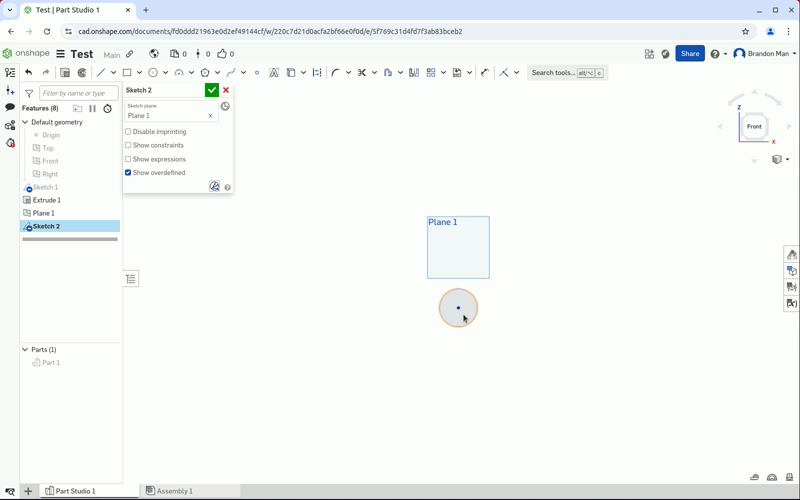
scroll(6)
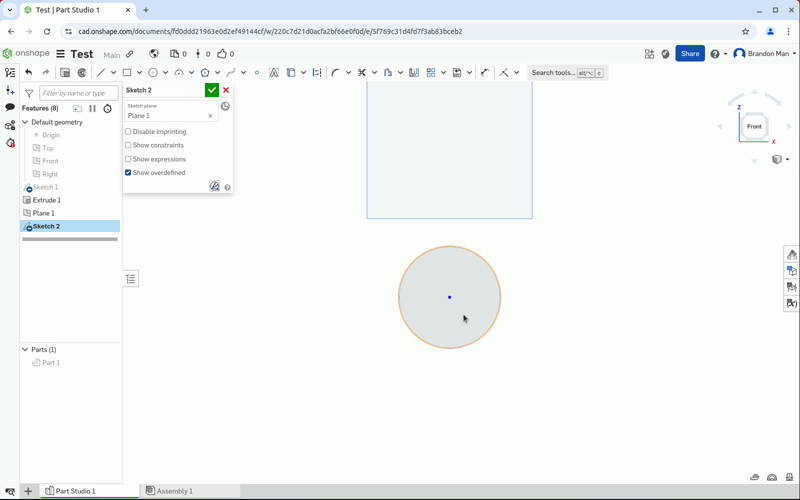
scroll(6)
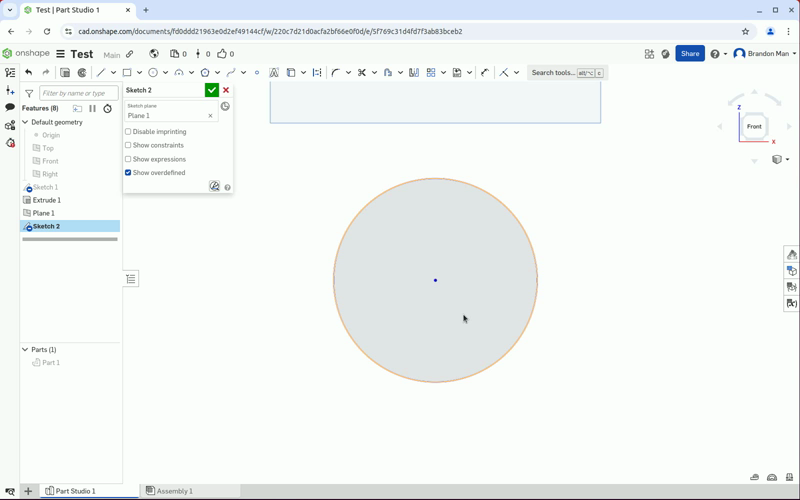
click(463, 314)
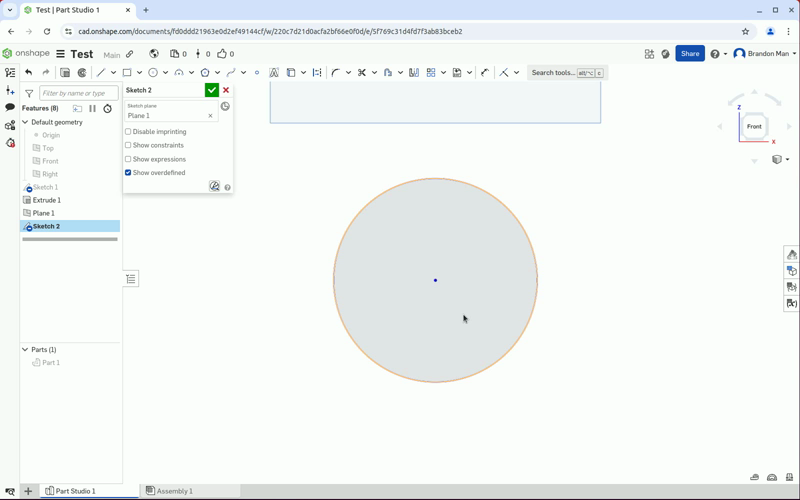
scroll(-6)
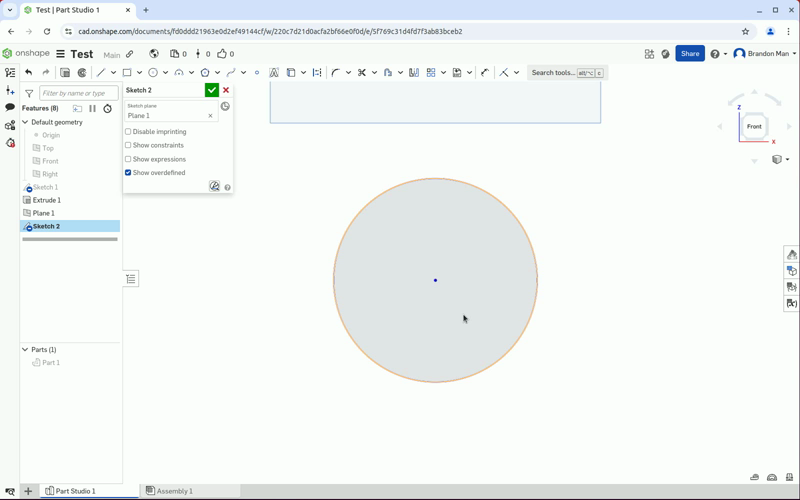
scroll(-6)
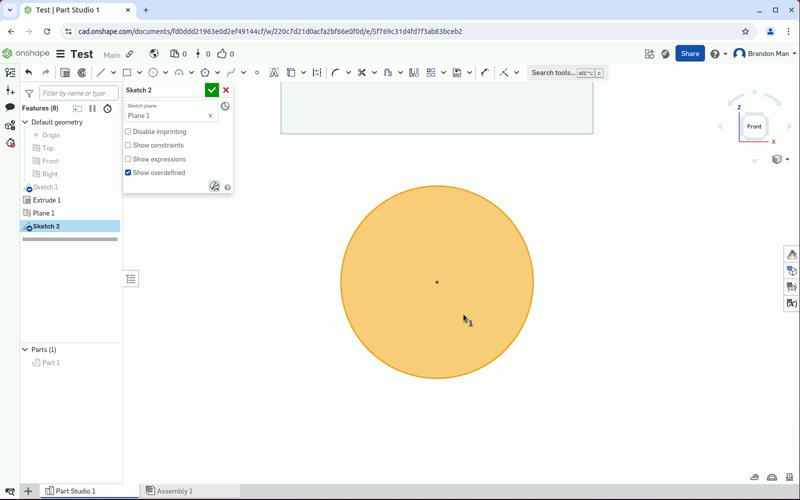
scroll(-6)
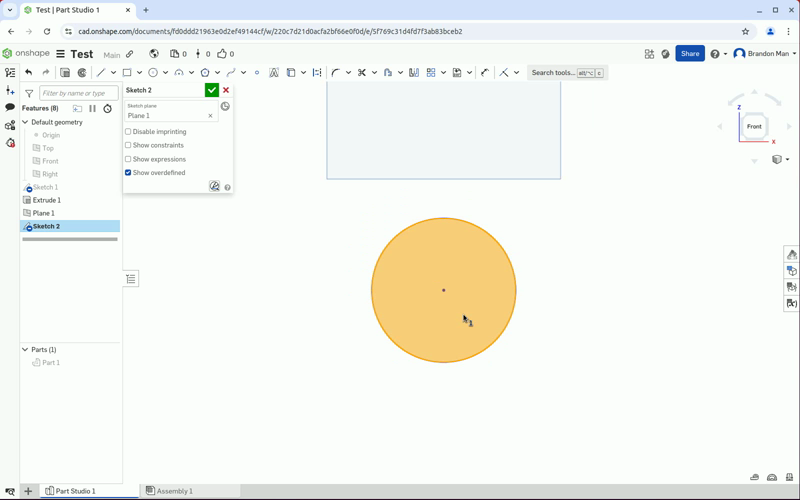
scroll(-6)
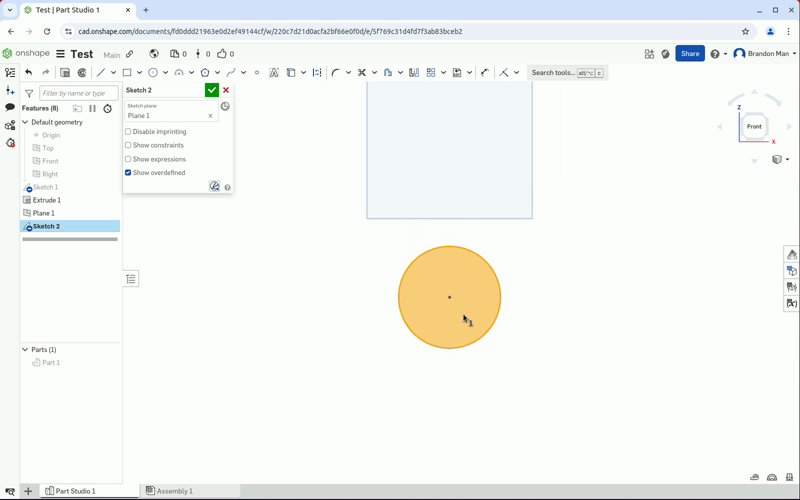
scroll(-6)
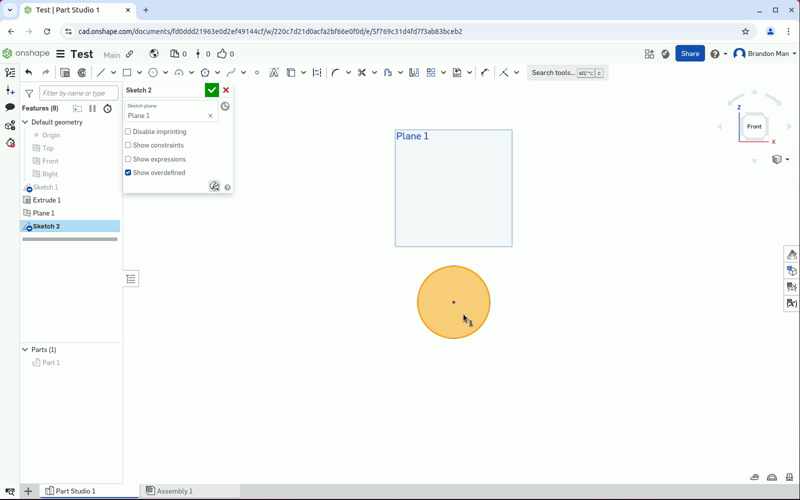
scroll(-6)
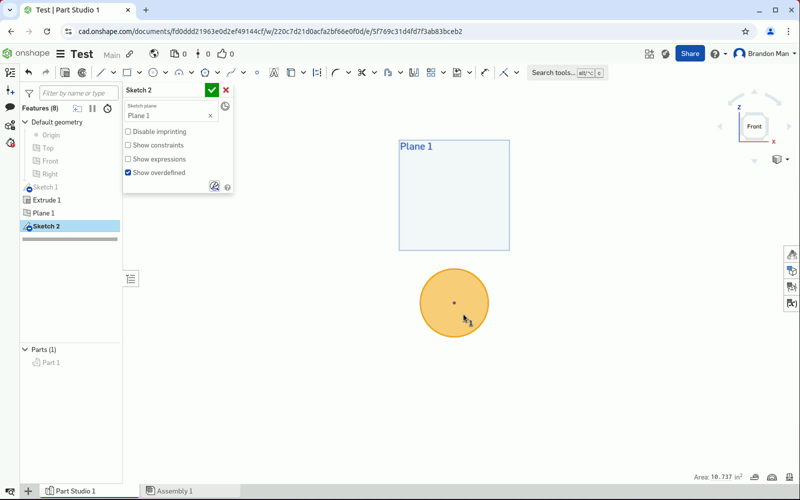
scroll(-6)
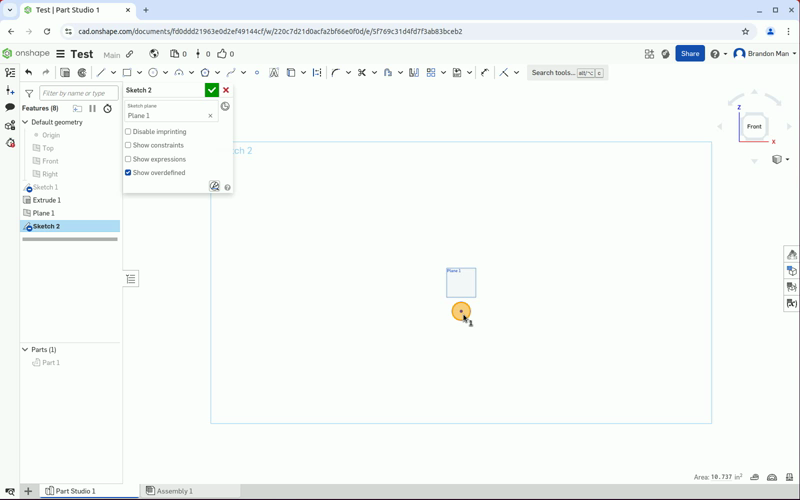
mouse_move(73, 352)
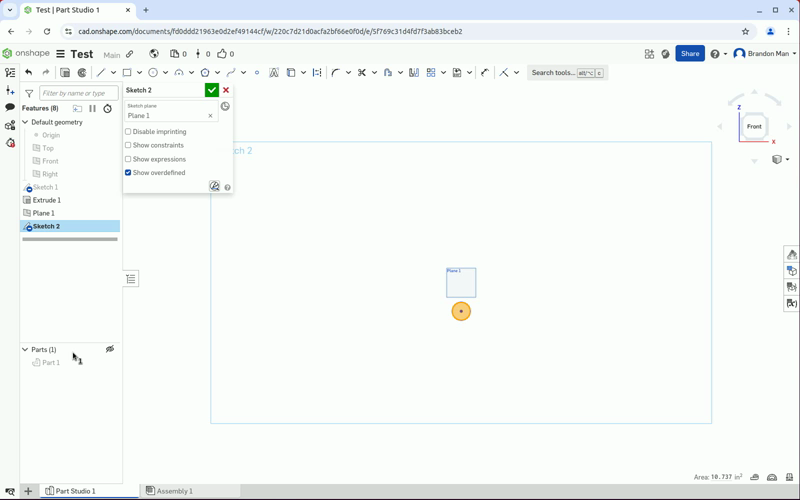
key(shift+y)
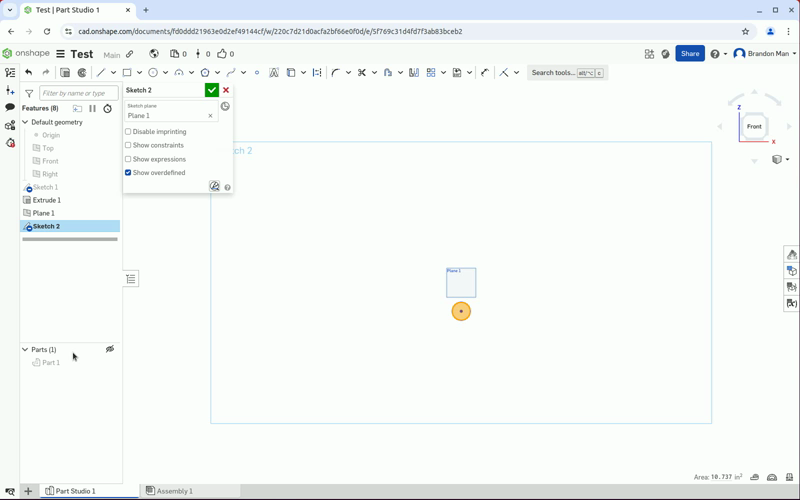
key(shift+e)
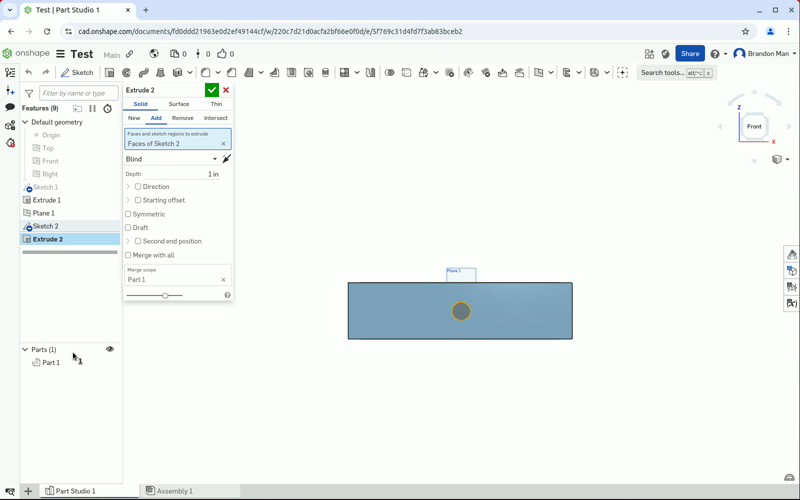
mouse_move(143, 106)
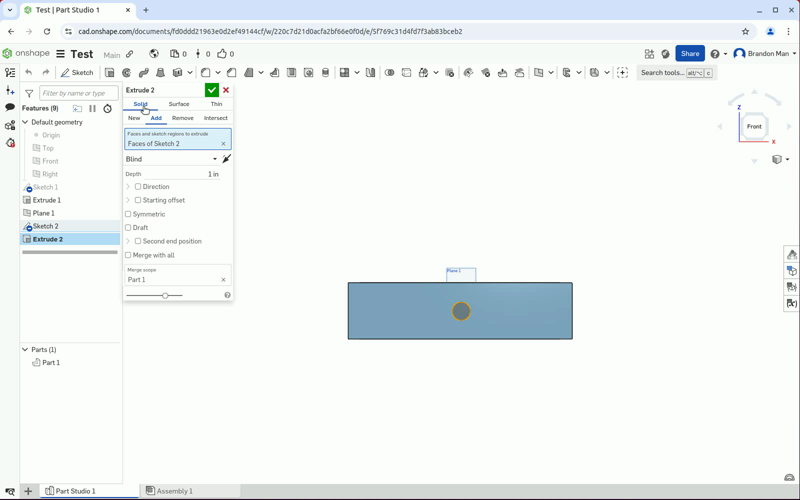
click(143, 106)
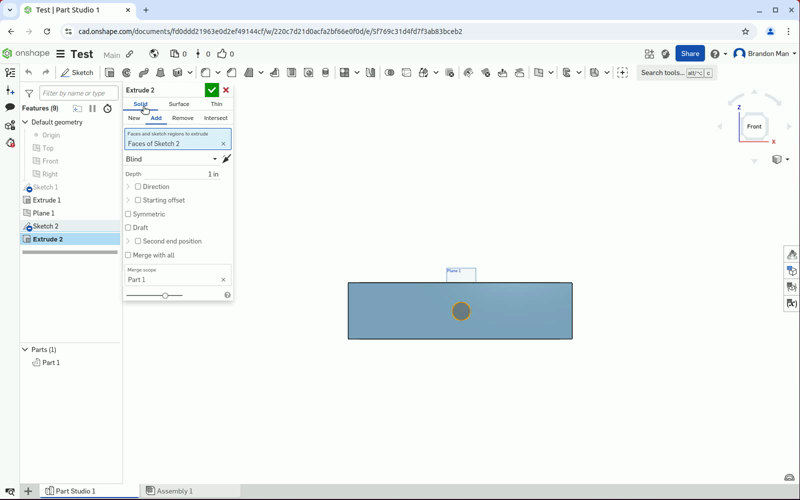
mouse_move(186, 120)
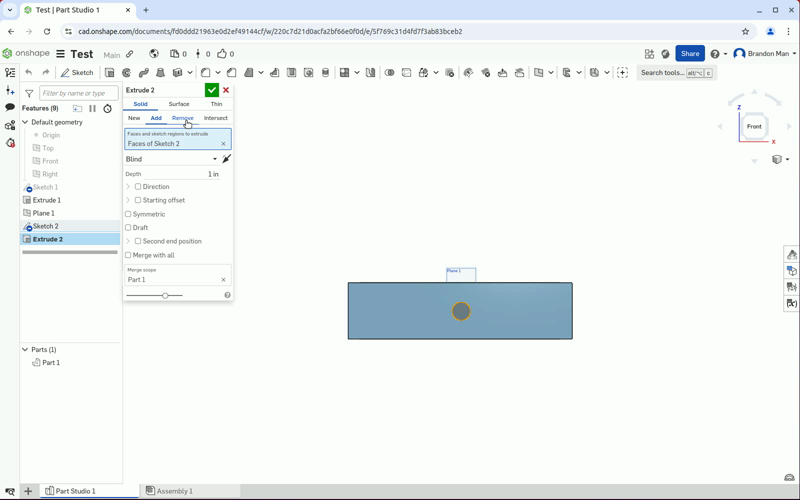
click(186, 120)
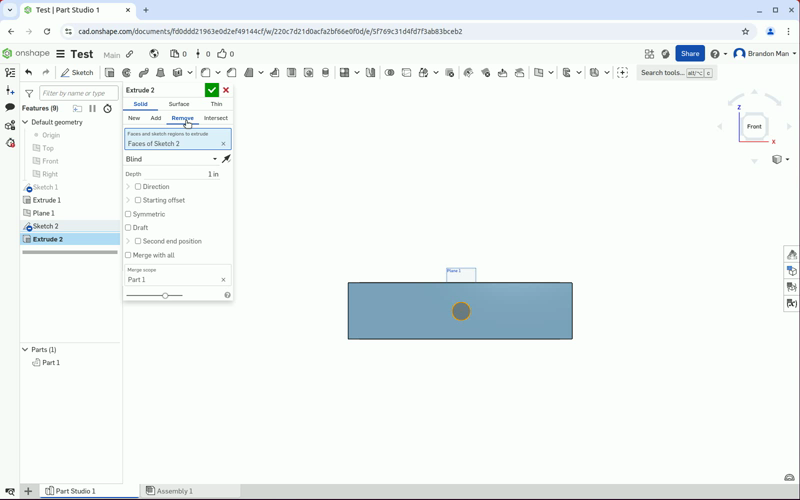
key(tab, 4)
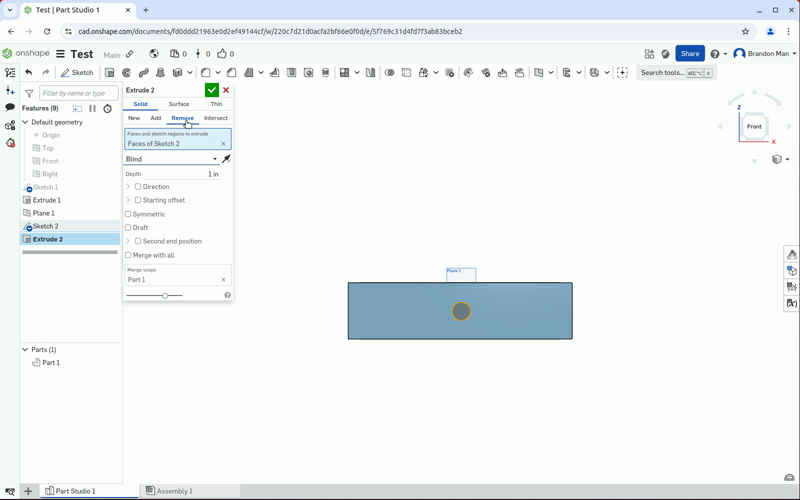
text(30.811)
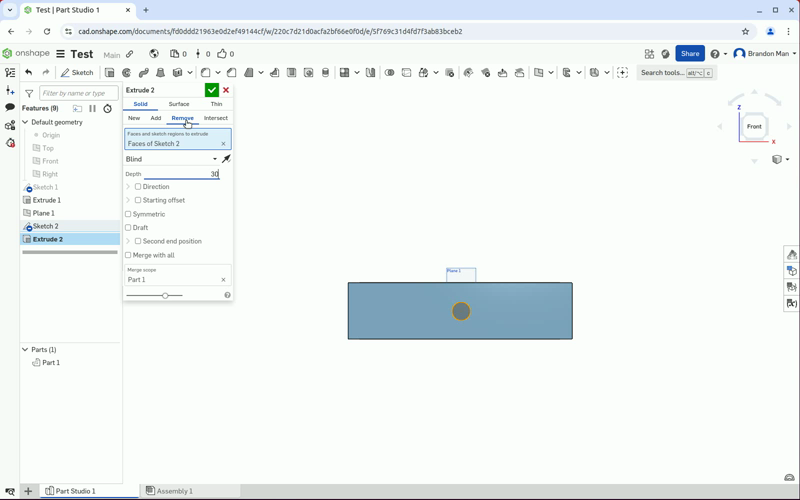
key(tab, 6)
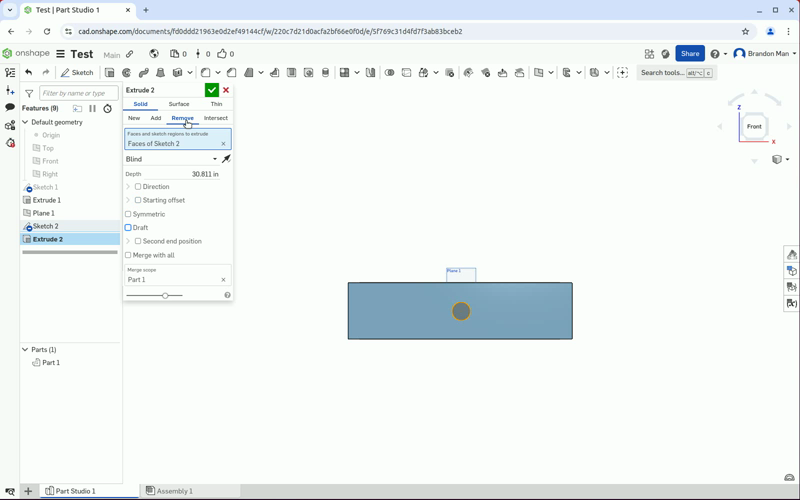
key(space)
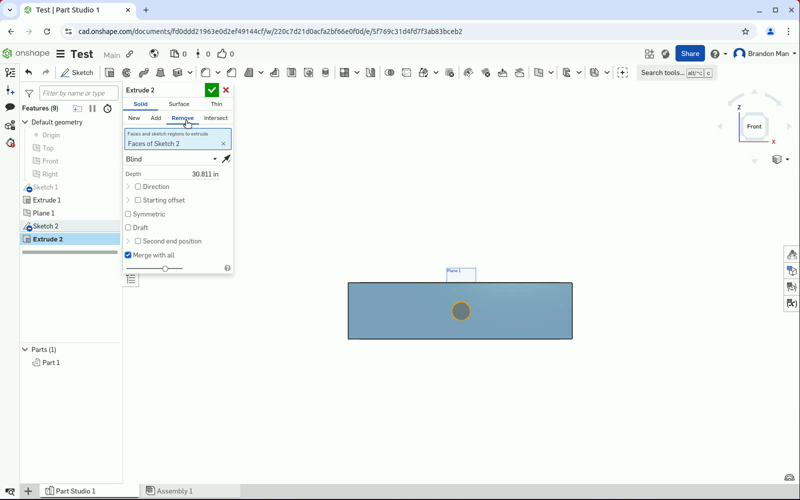
key(enter)
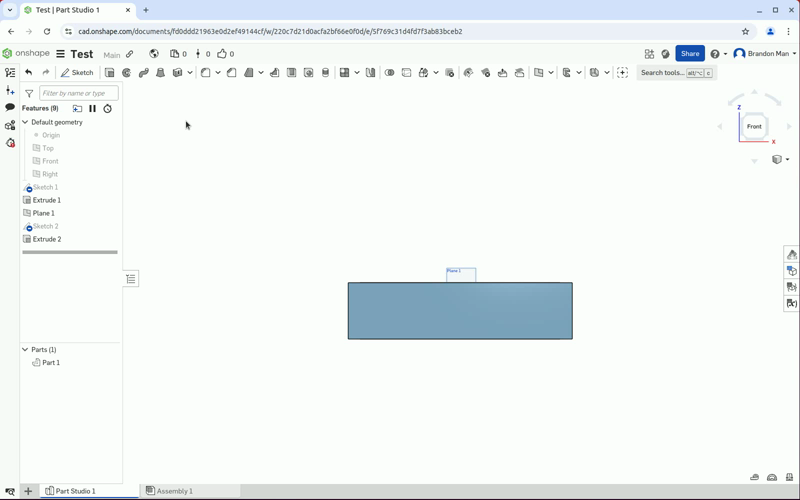
key(shift+h)
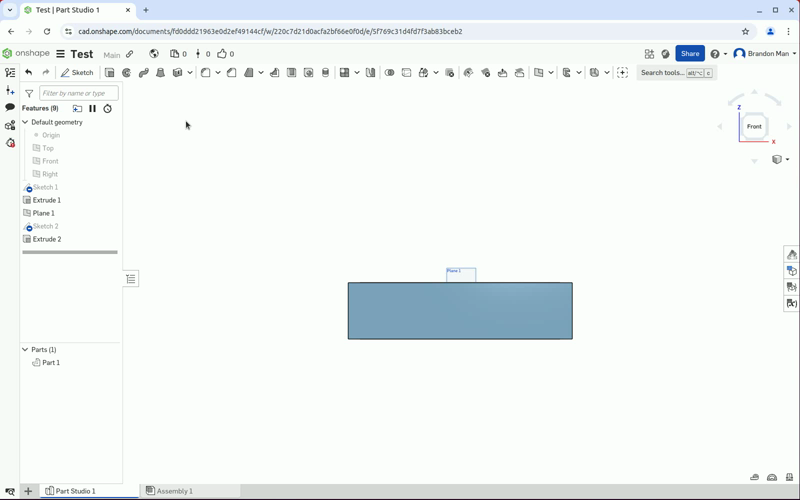
key(shift+h)
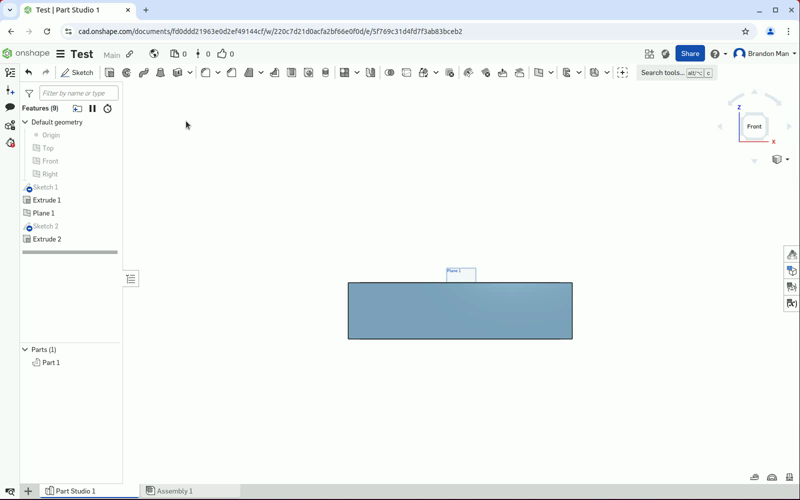
mouse_move(73, 189)
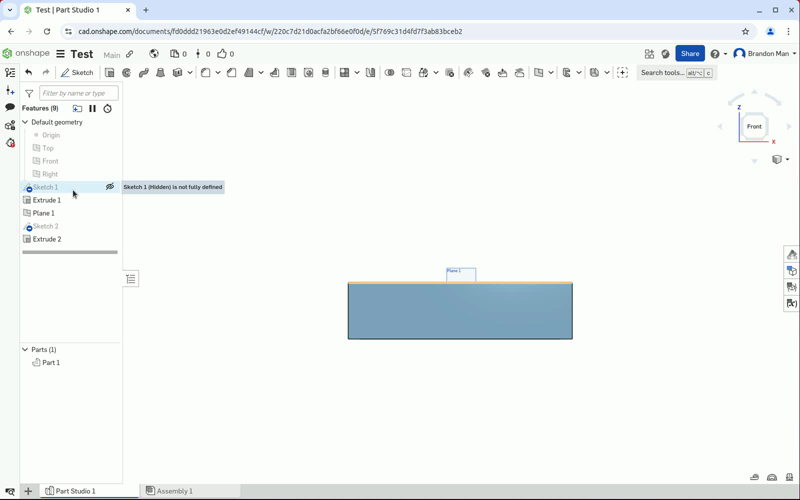
click(73, 189)
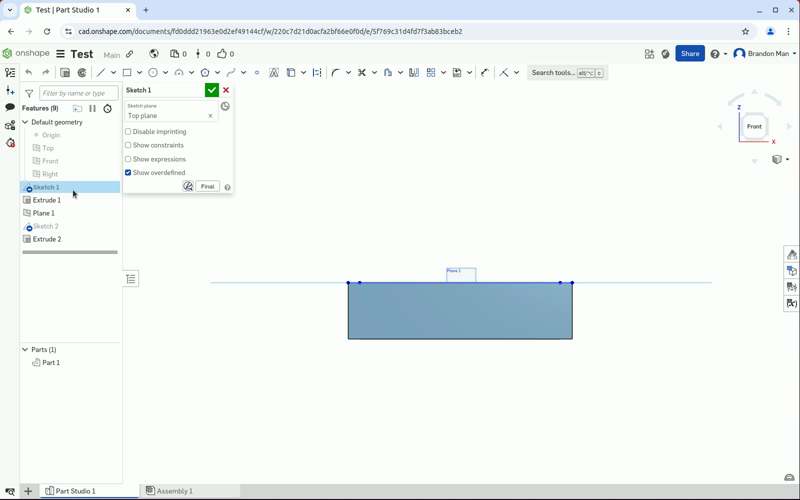
mouse_move(229, 92)
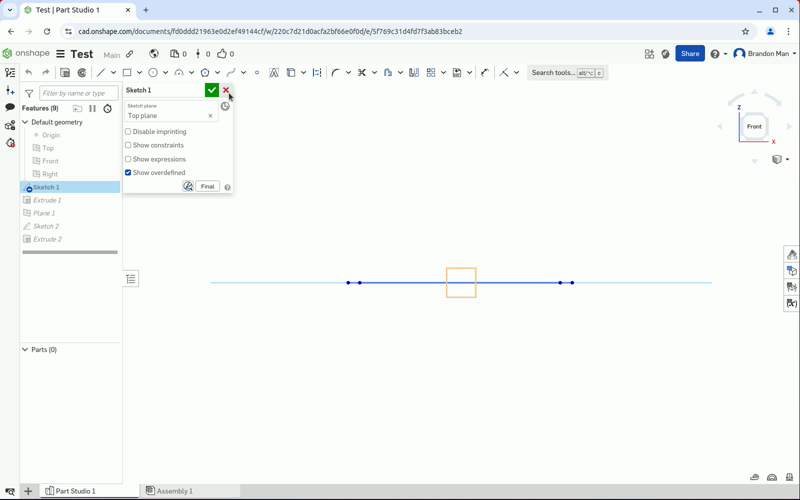
click(229, 92)
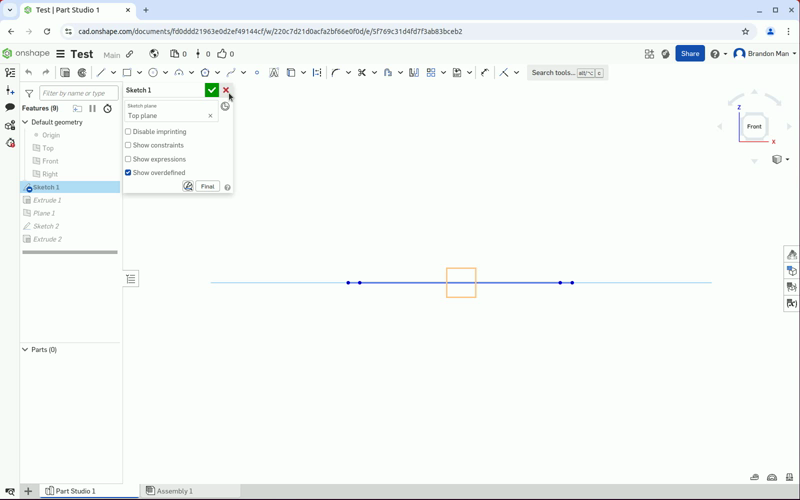
key(shift+s)
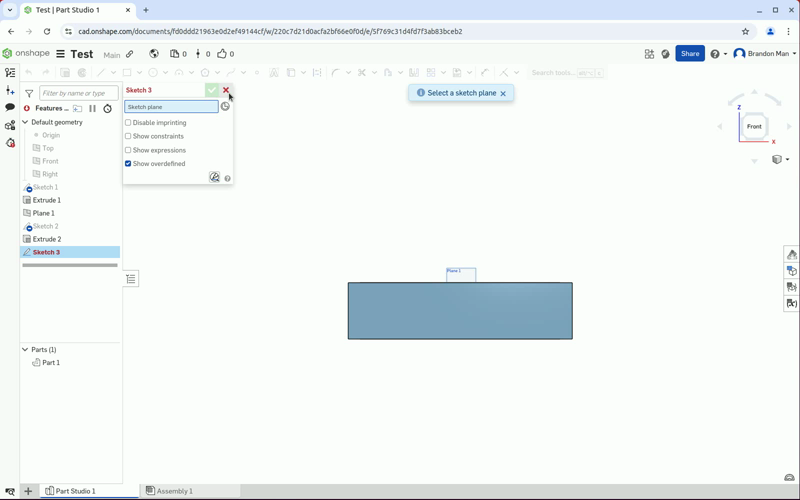
mouse_move(73, 215)
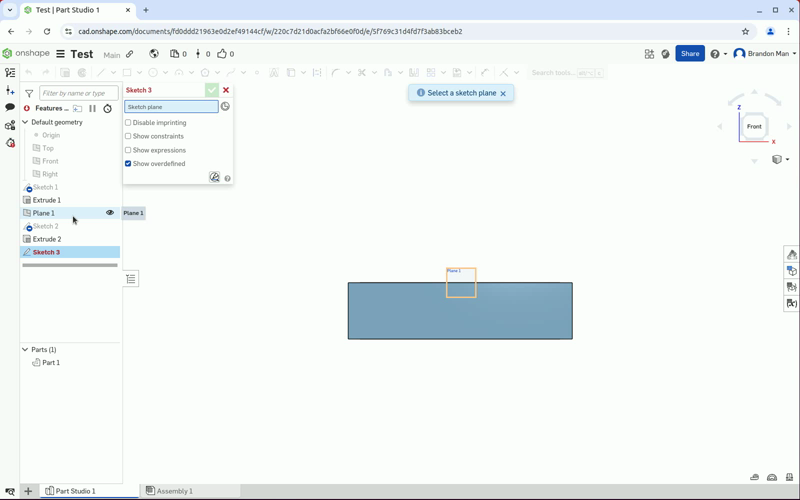
click(73, 215)
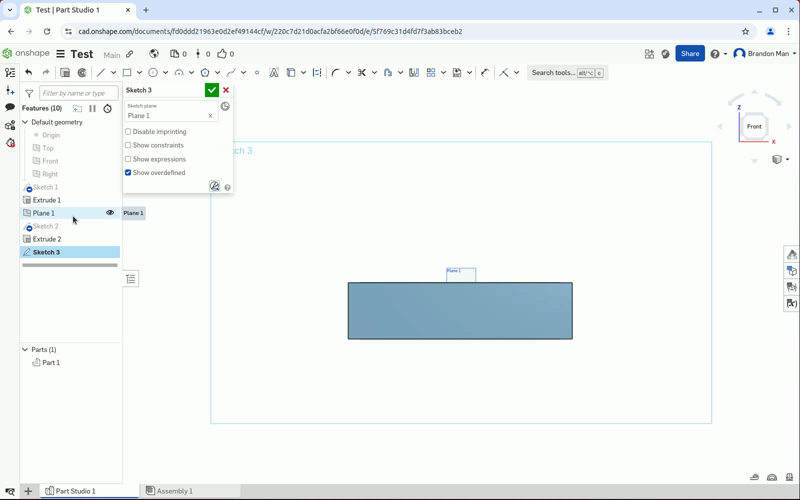
mouse_move(73, 352)
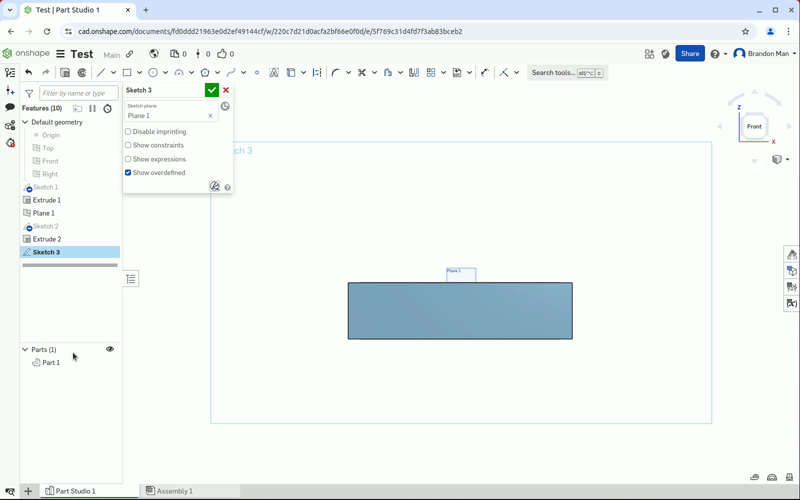
key(y)
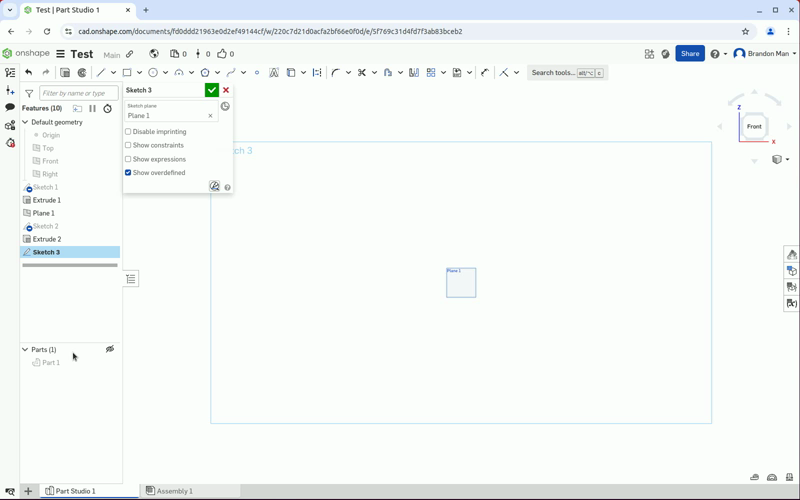
key(c)
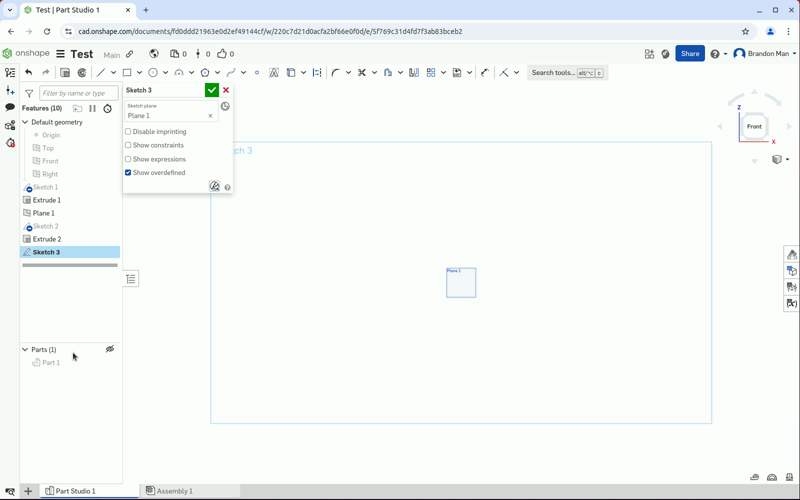
key_down(shift)
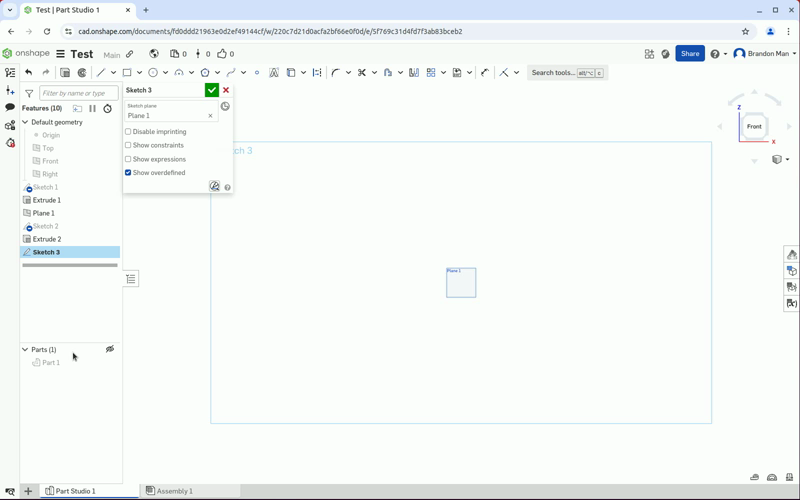
mouse_move(545, 311)
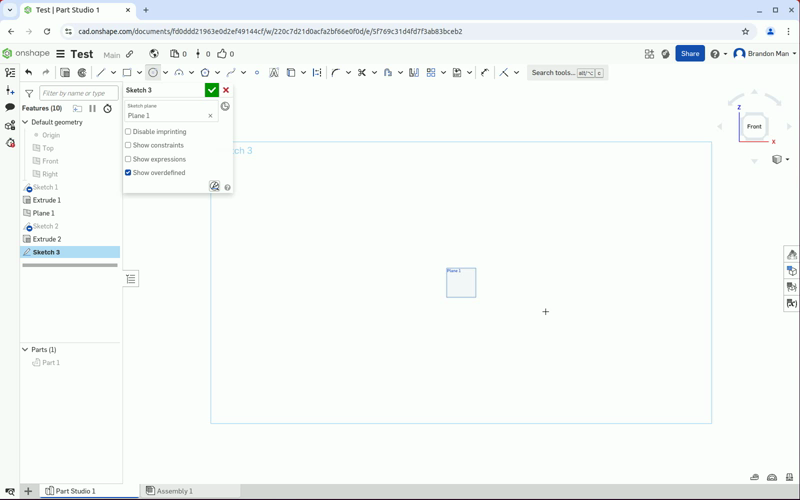
click(545, 311)
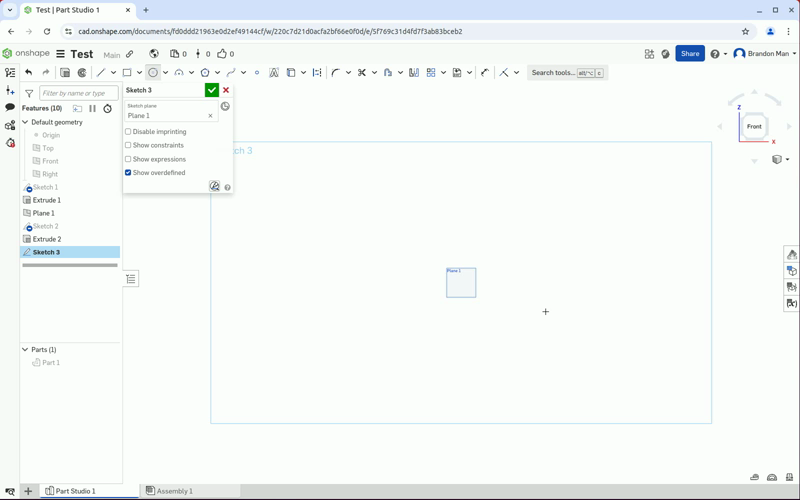
key_up(shift)
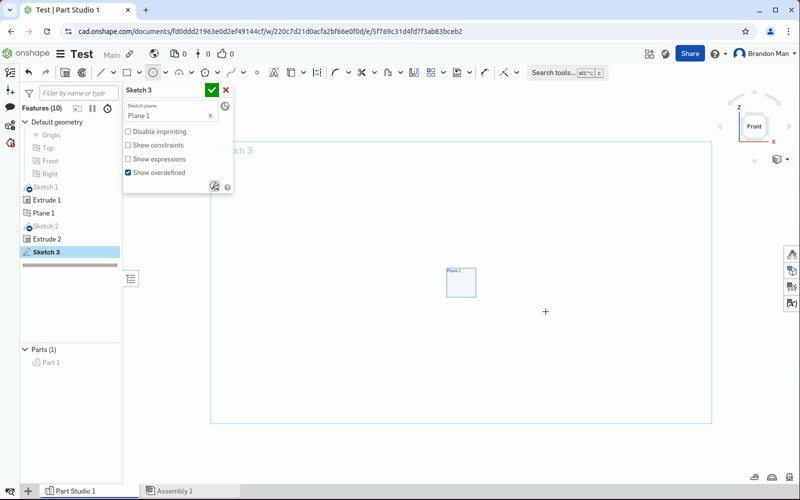
mouse_move(554, 311)
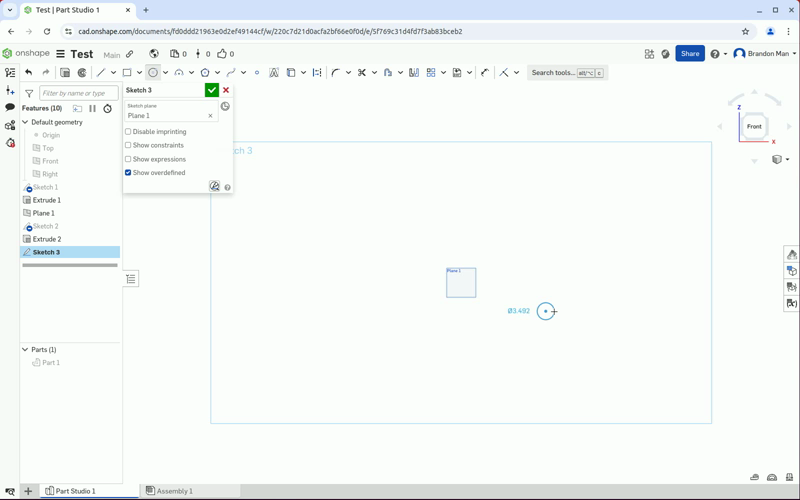
click(554, 311)
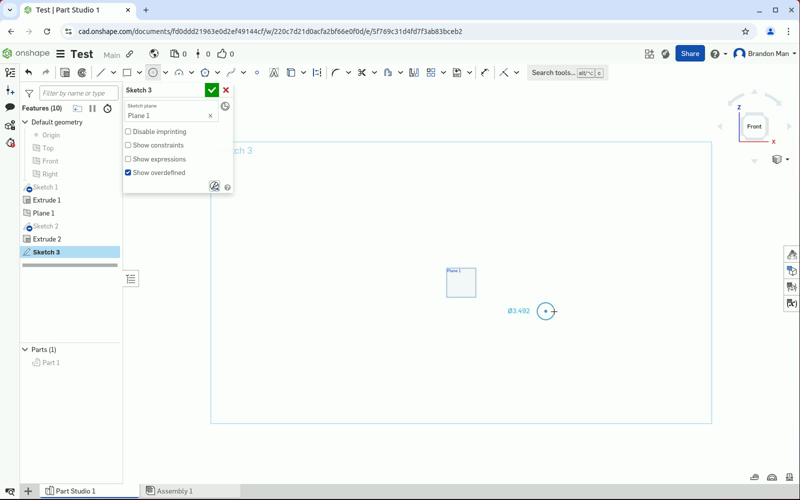
key(esc)
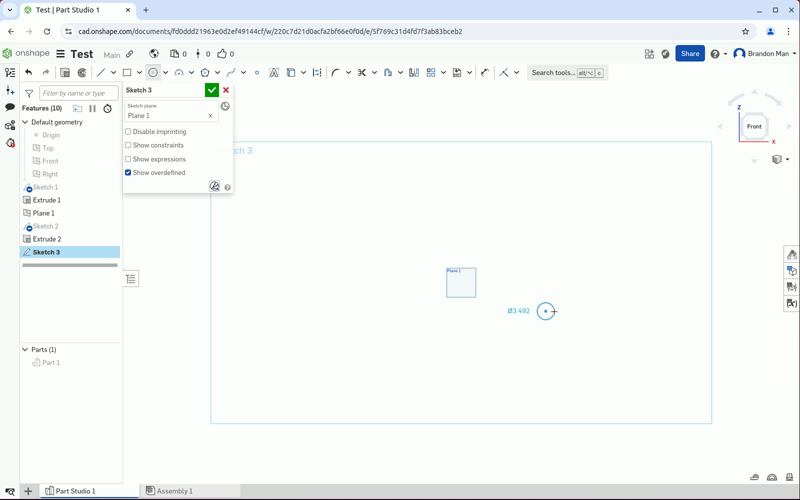
mouse_move(545, 304)
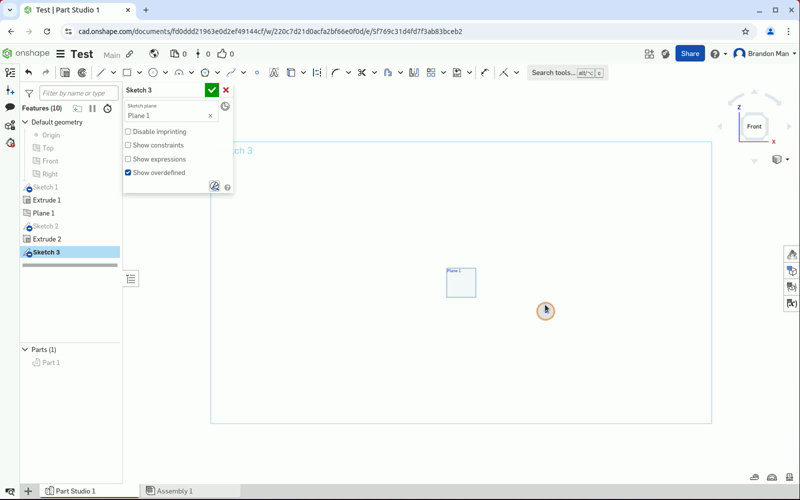
scroll(6)
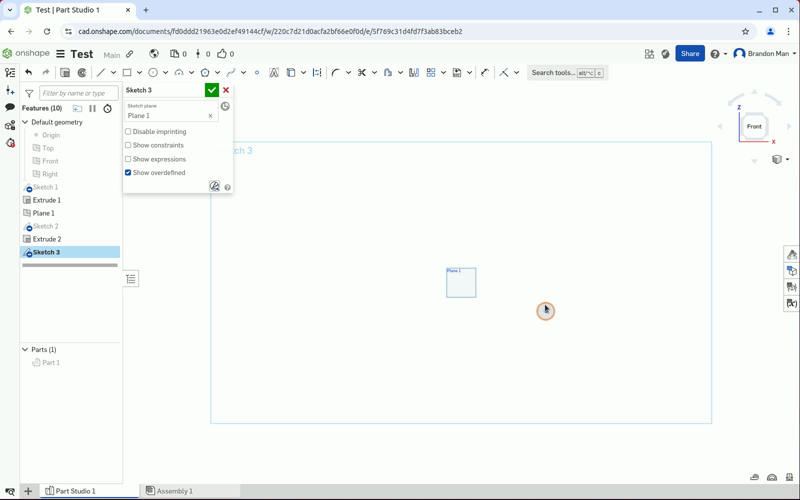
scroll(6)
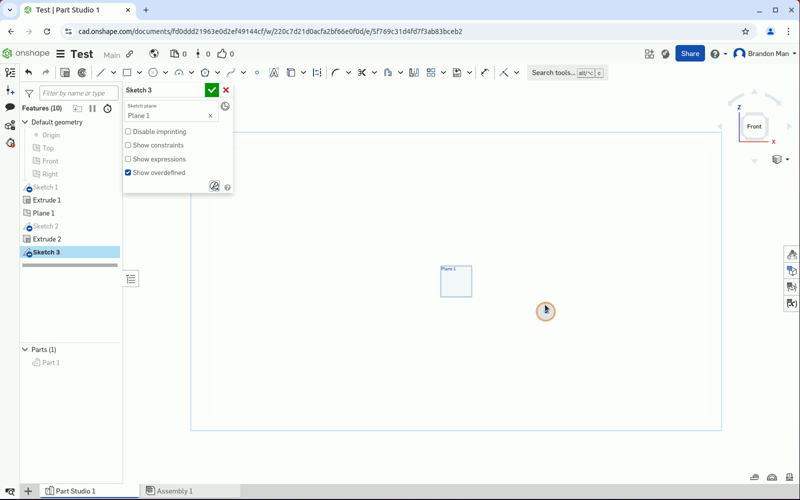
scroll(6)
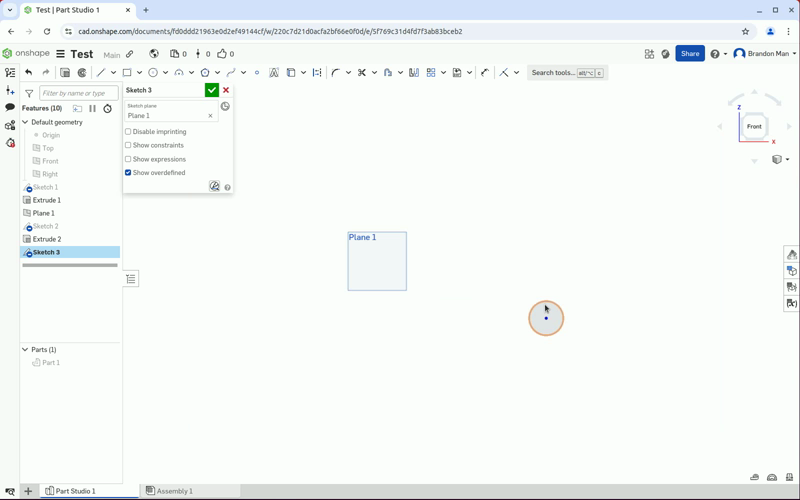
scroll(6)
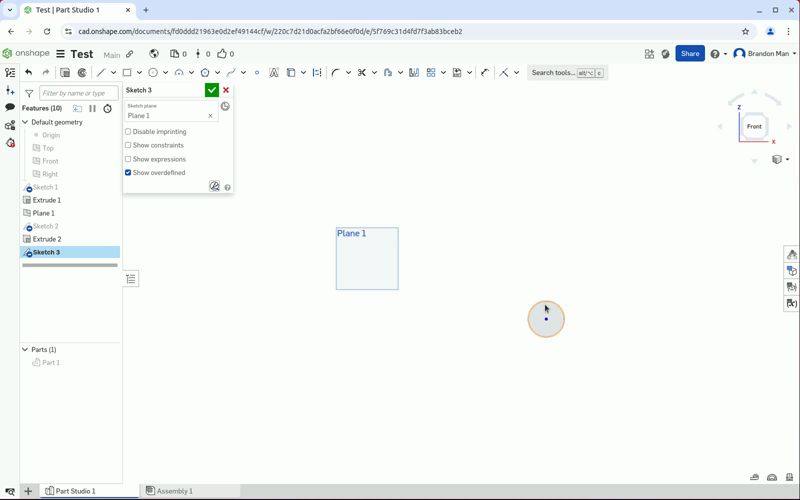
scroll(6)
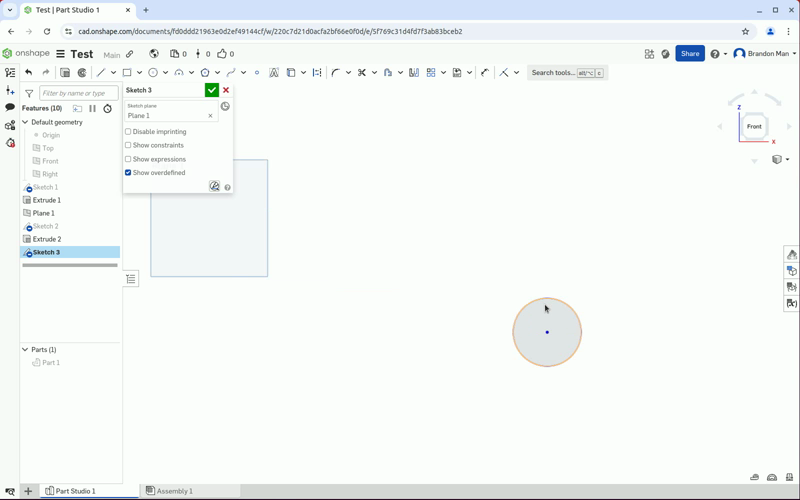
scroll(6)
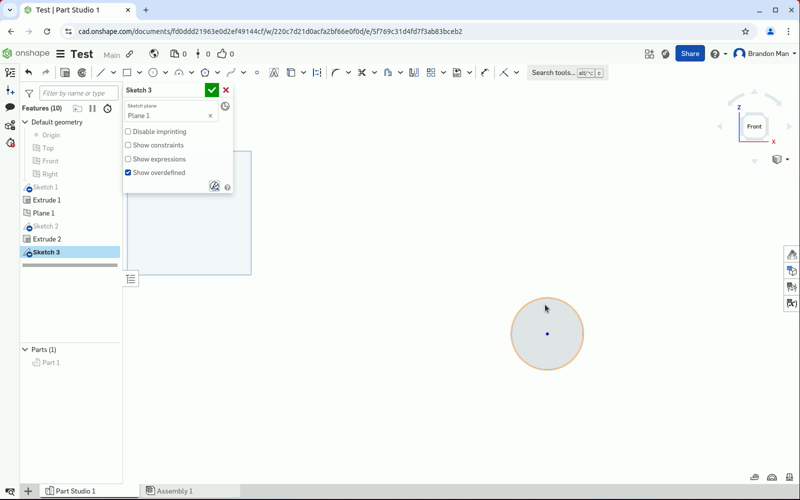
scroll(6)
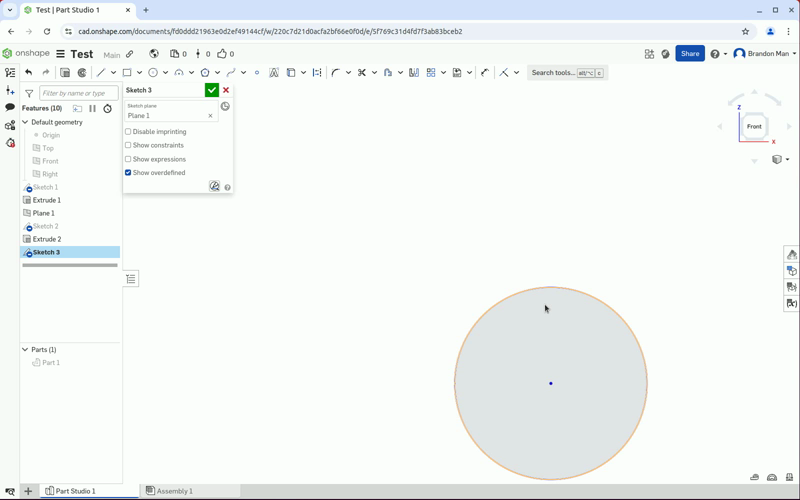
click(545, 304)
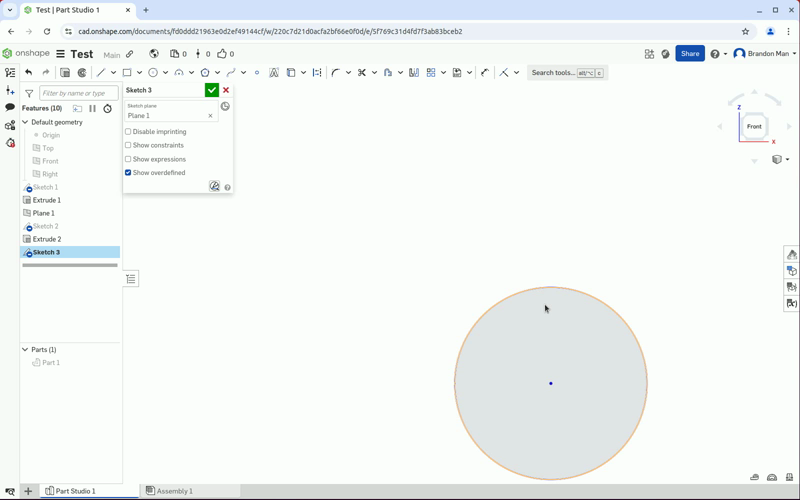
scroll(-6)
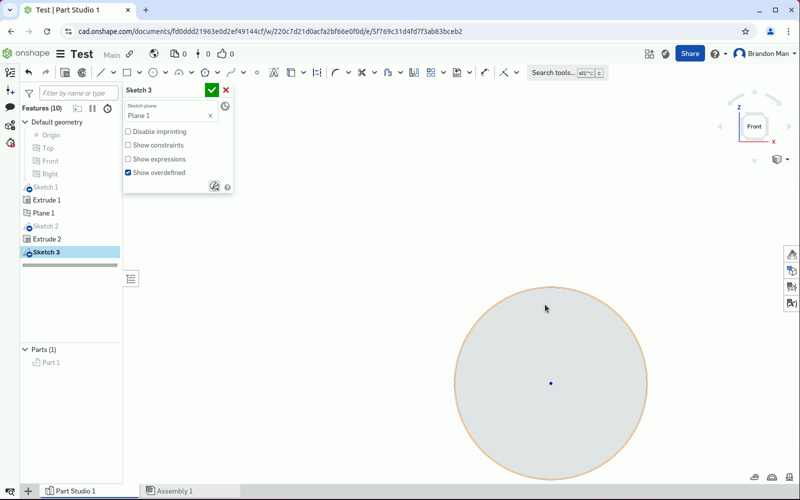
scroll(-6)
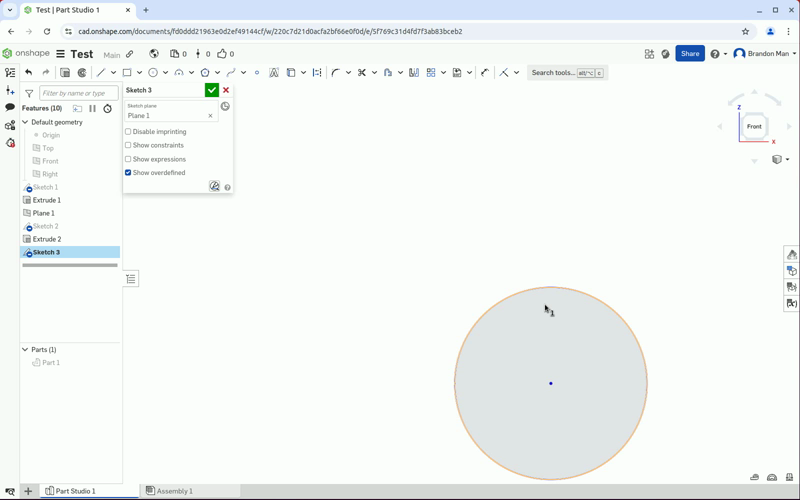
scroll(-6)
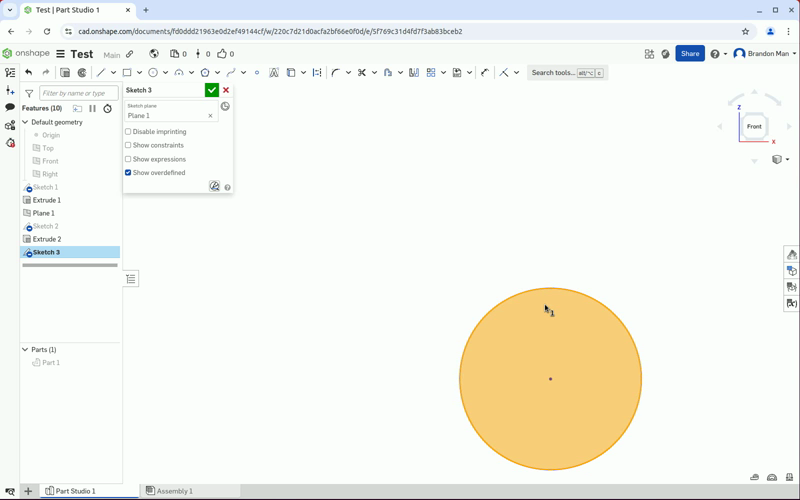
scroll(-6)
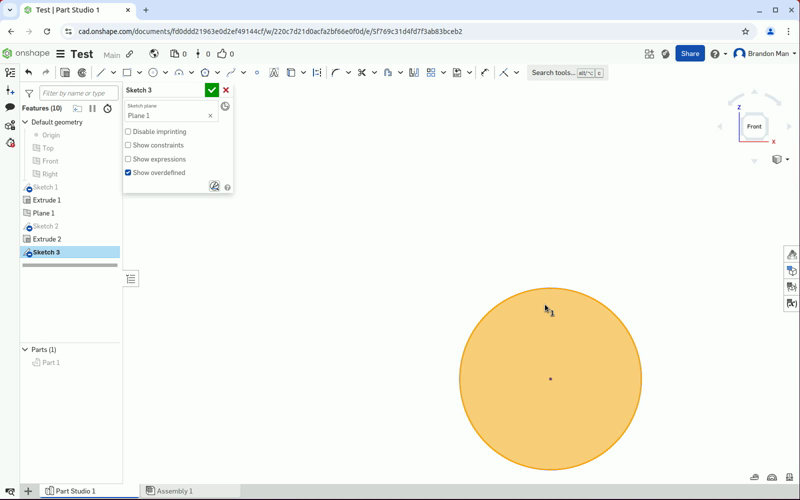
scroll(-6)
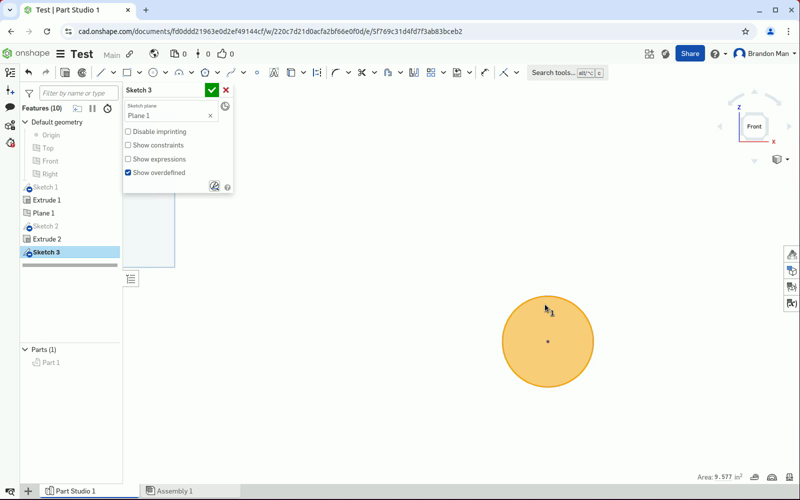
scroll(-6)
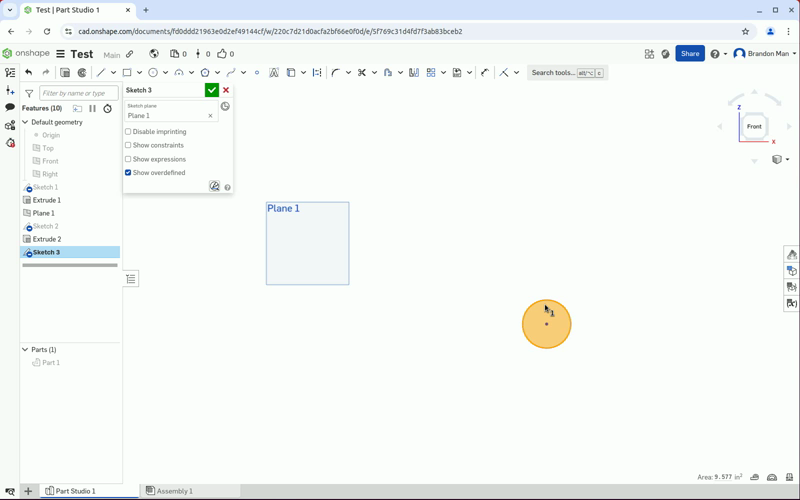
scroll(-6)
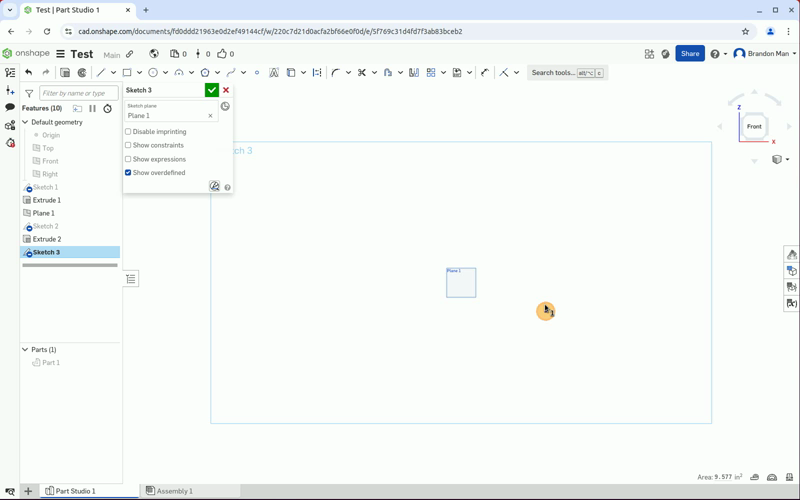
mouse_move(73, 352)
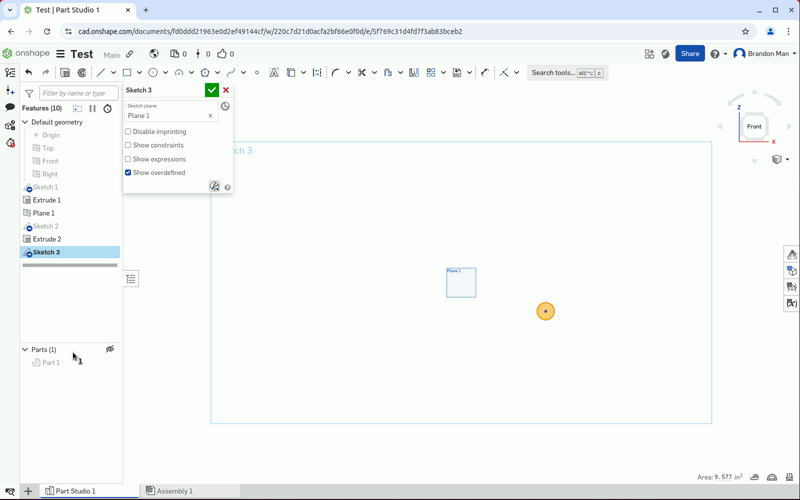
key(shift+y)
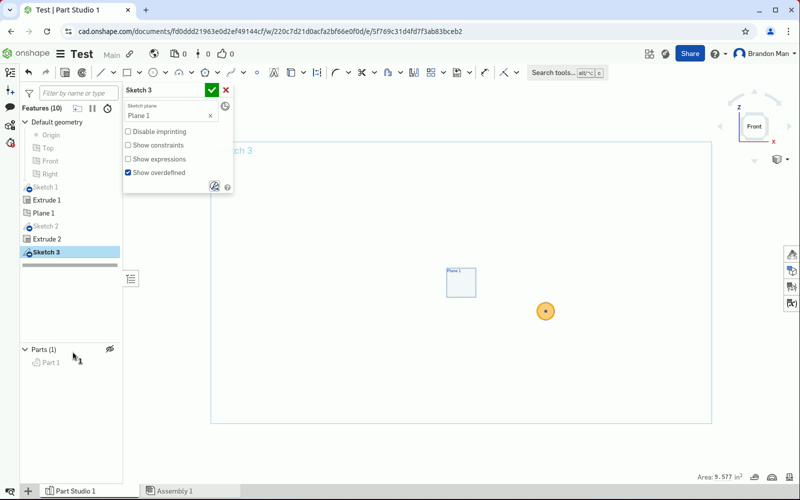
key(shift+e)
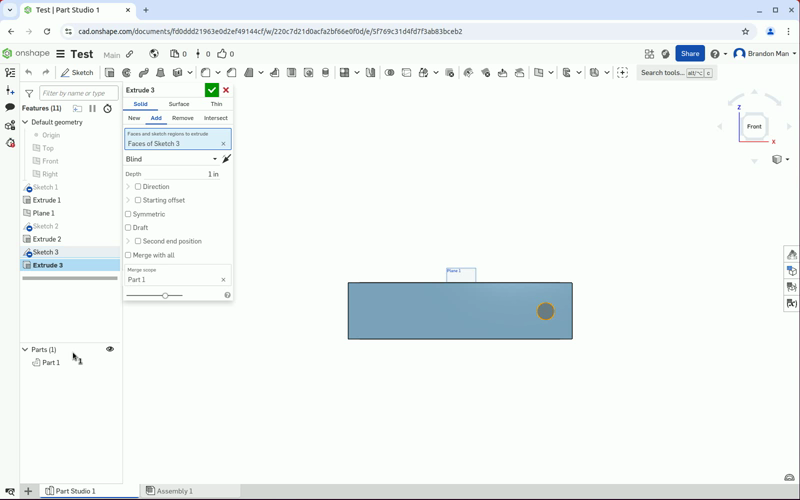
mouse_move(143, 106)
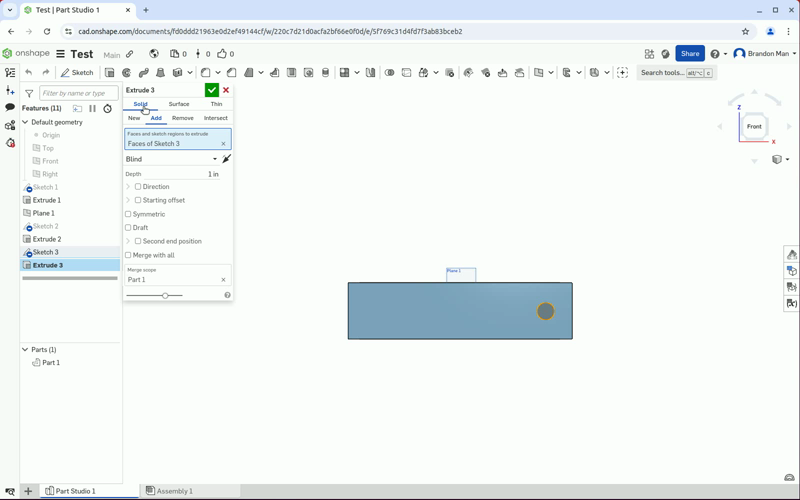
click(143, 106)
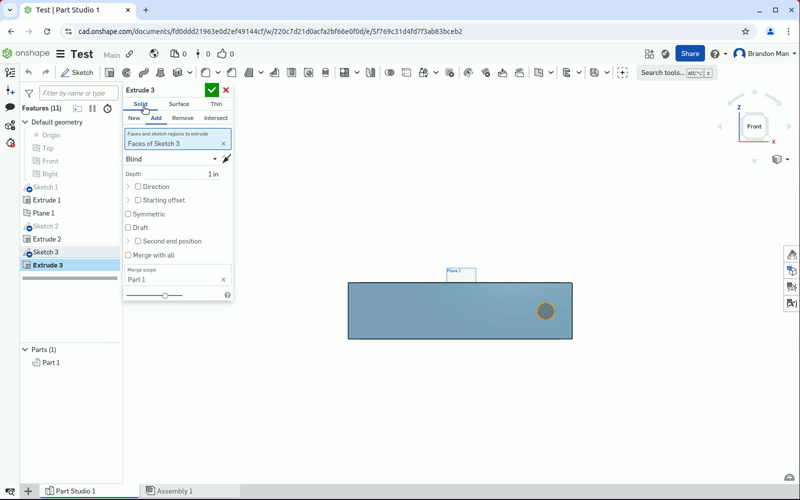
mouse_move(186, 120)
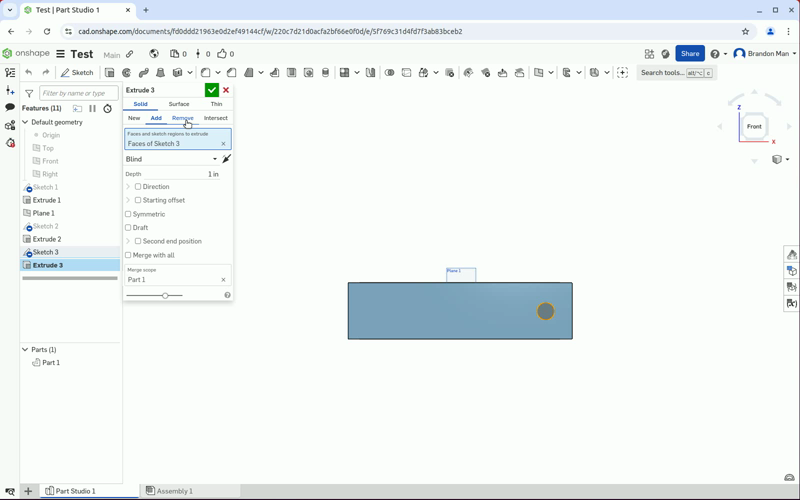
click(186, 120)
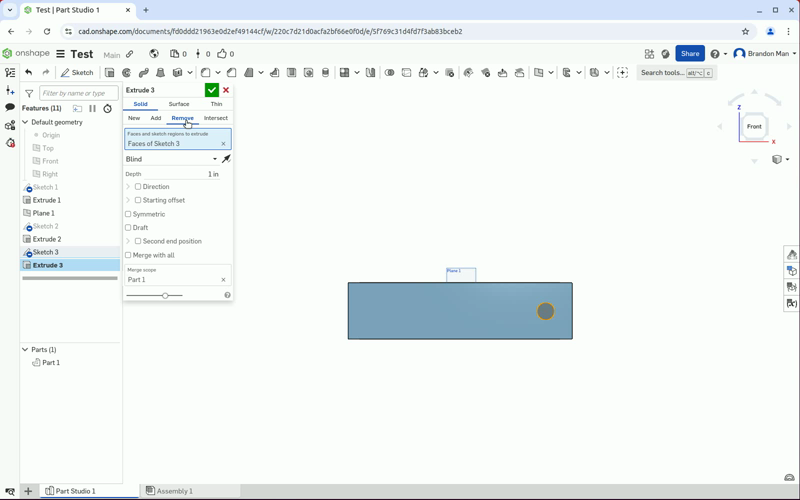
key(tab, 4)
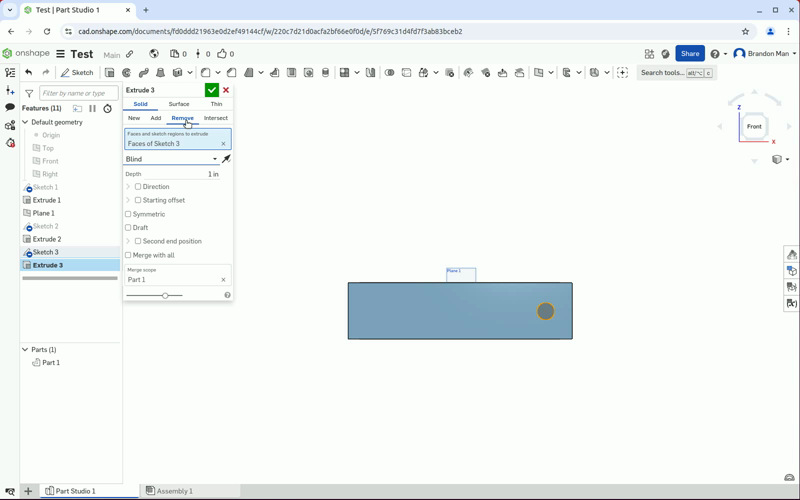
text(30.811)
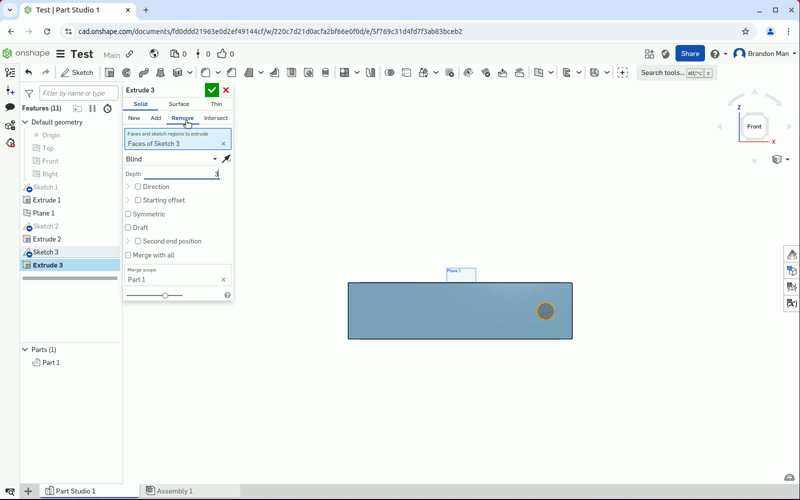
key(tab, 6)
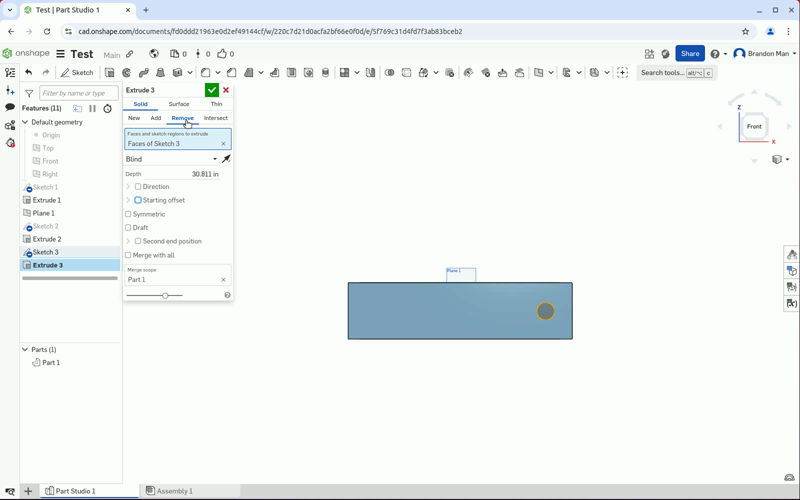
key(space)
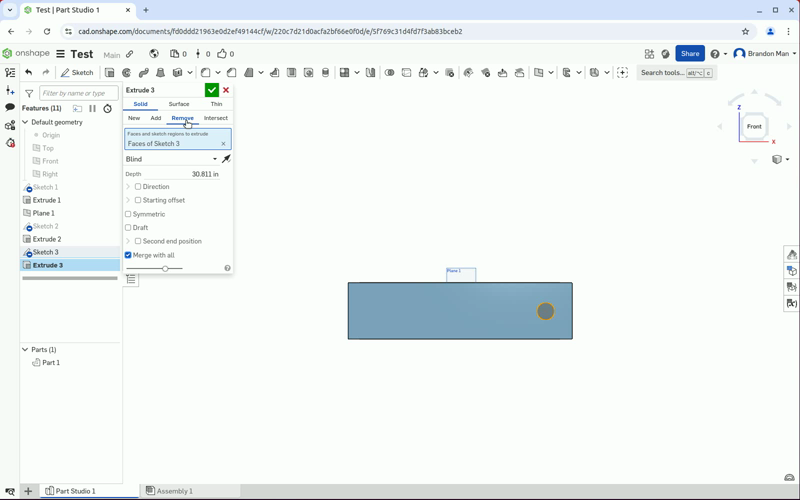
key(enter)
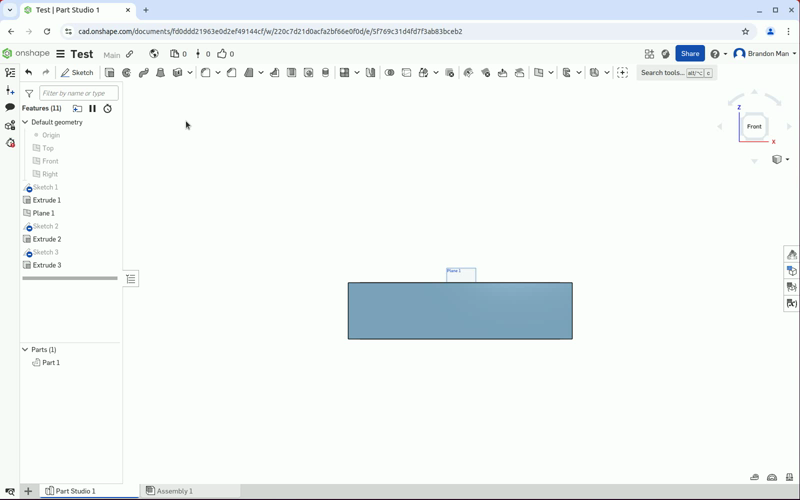
key(shift+h)
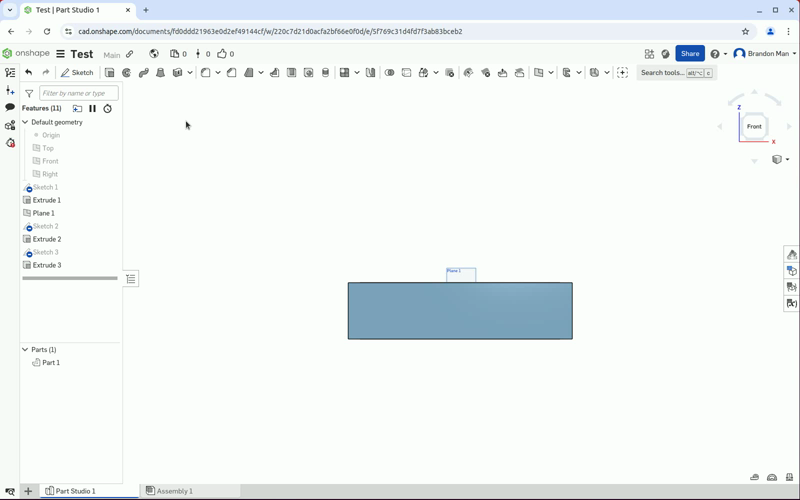
key(shift+h)
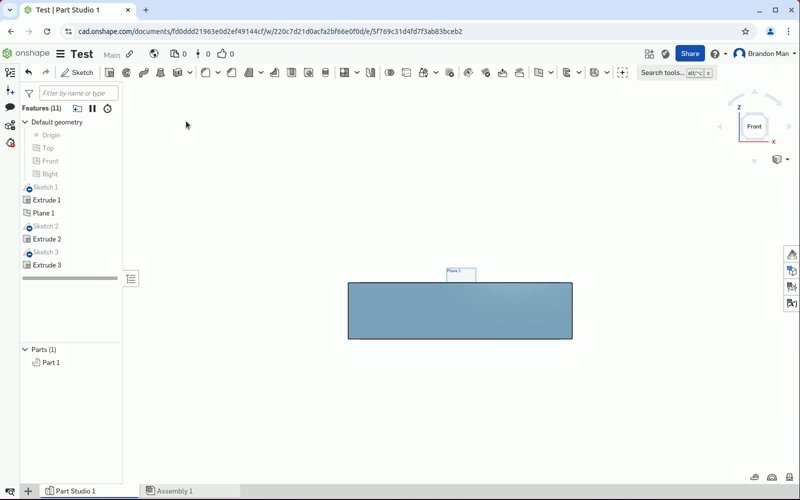
mouse_move(73, 189)
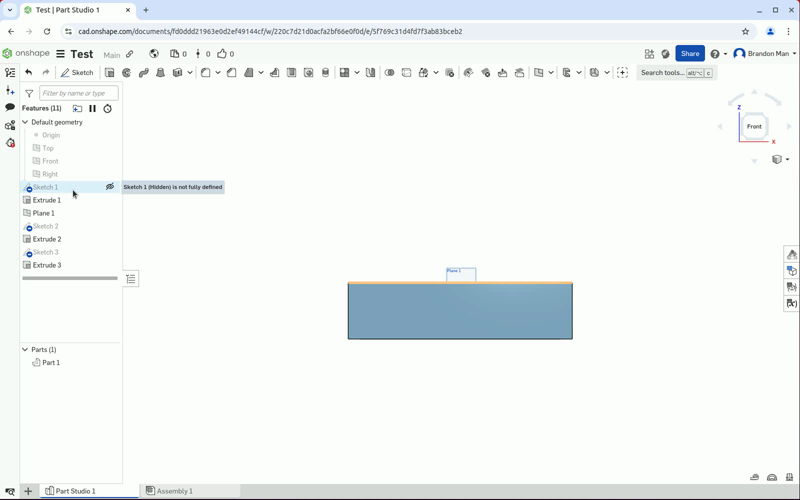
click(73, 189)
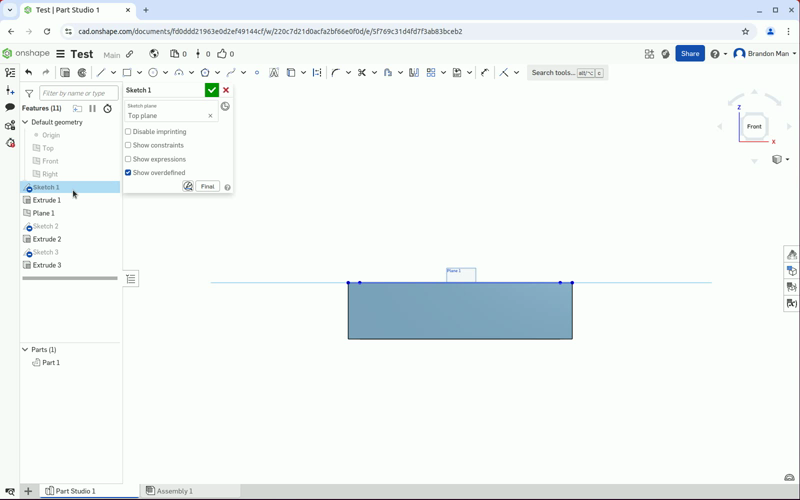
mouse_move(229, 92)
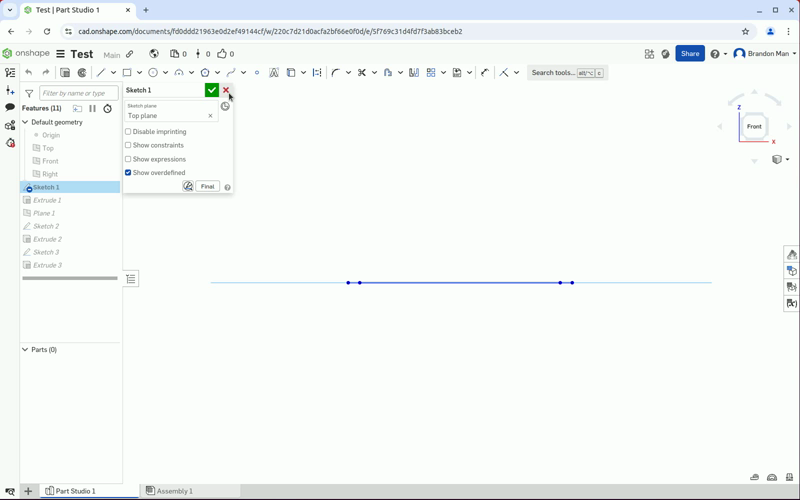
click(229, 92)
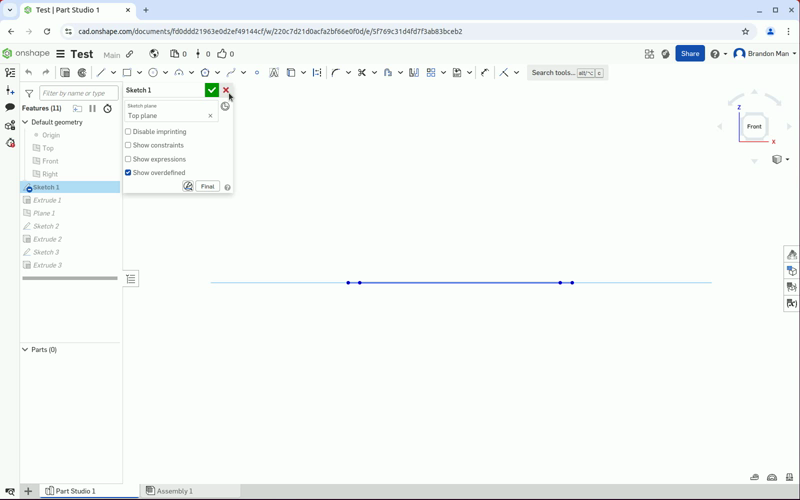
key(shift+s)
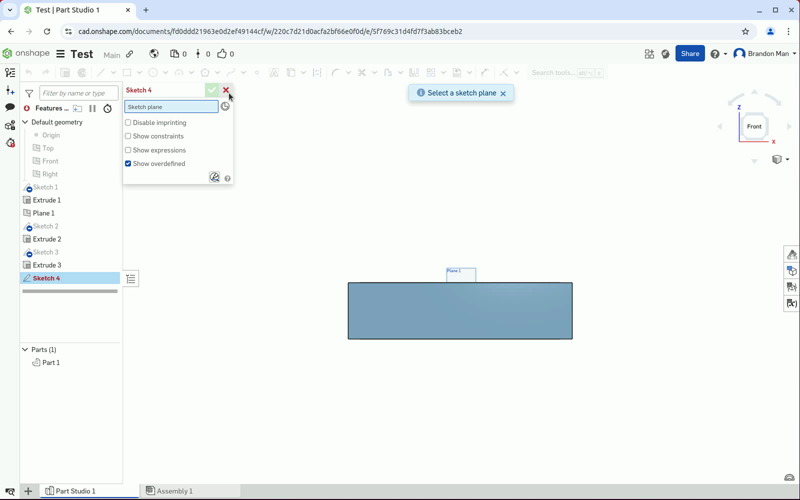
mouse_move(73, 215)
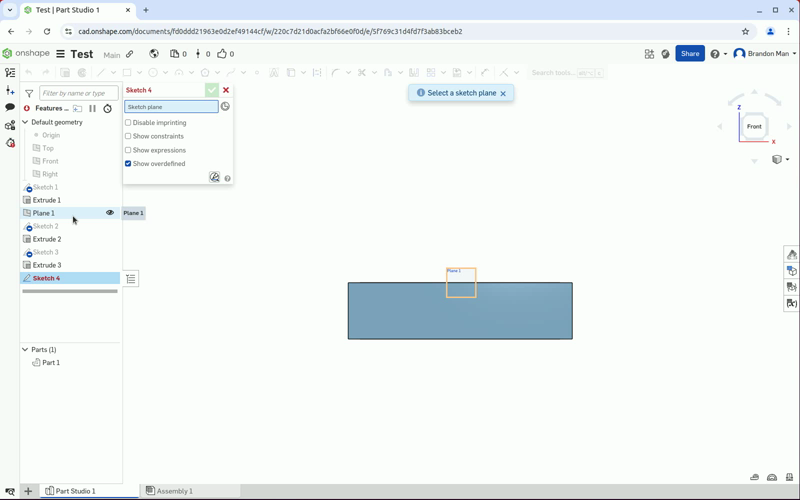
click(73, 215)
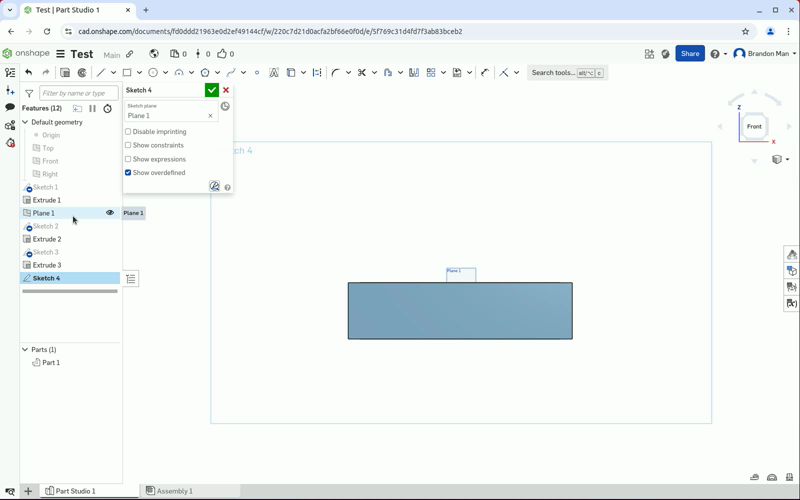
mouse_move(73, 352)
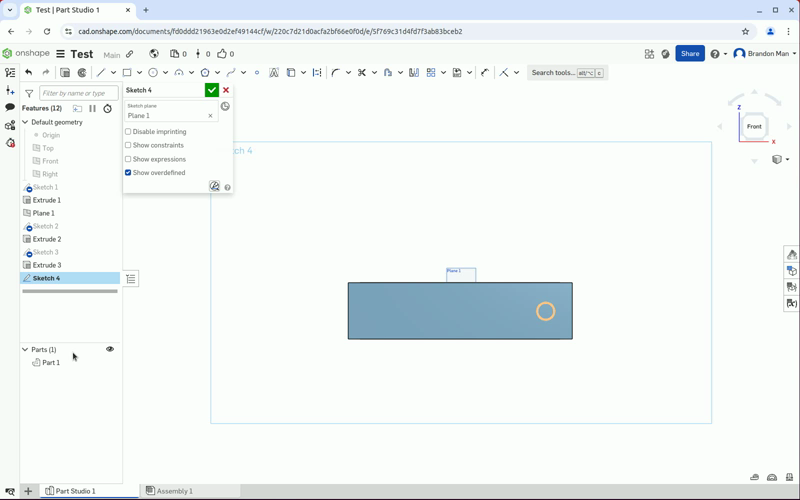
key(y)
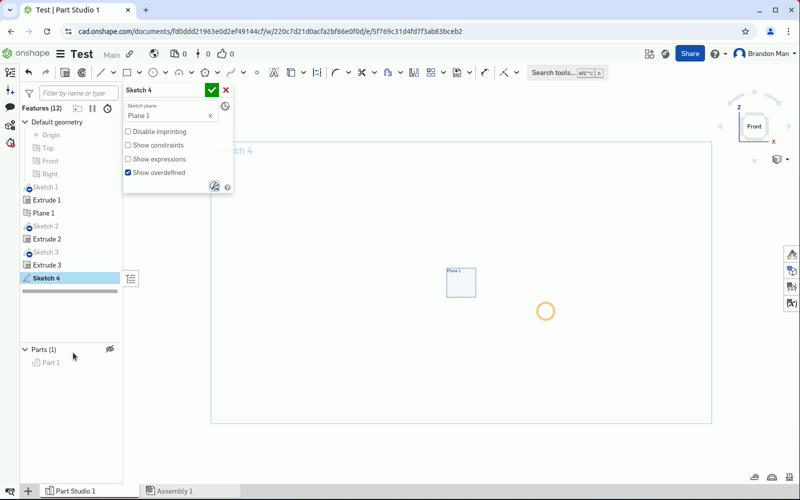
key(c)
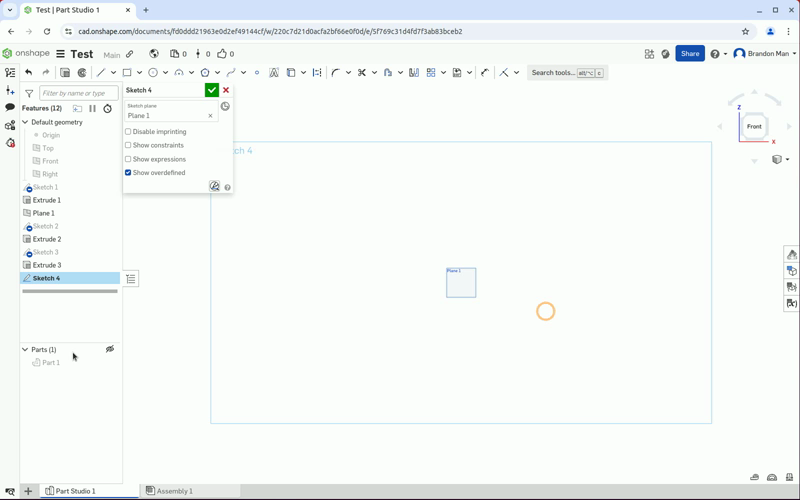
key_down(shift)
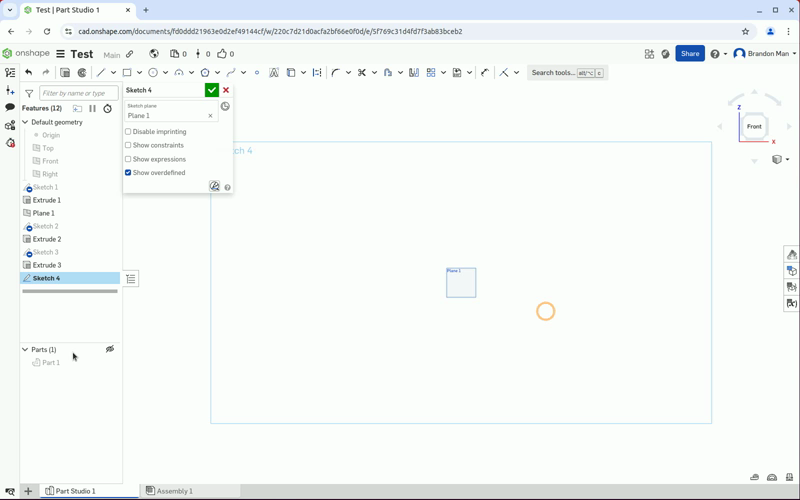
mouse_move(377, 311)
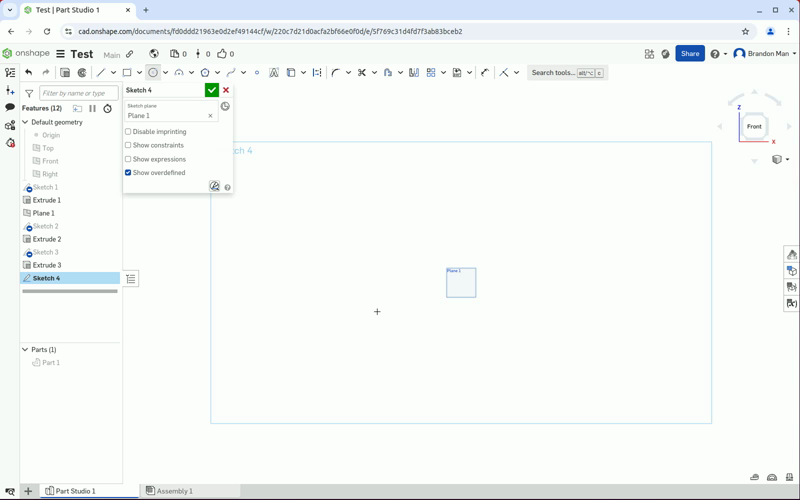
click(377, 311)
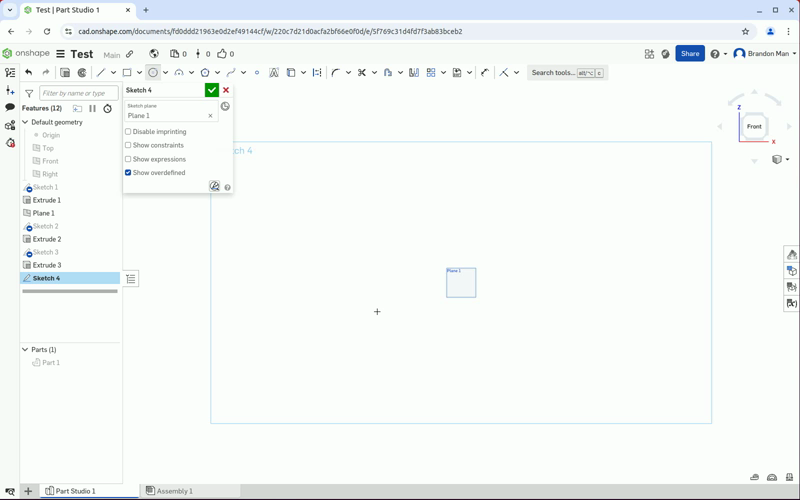
key_up(shift)
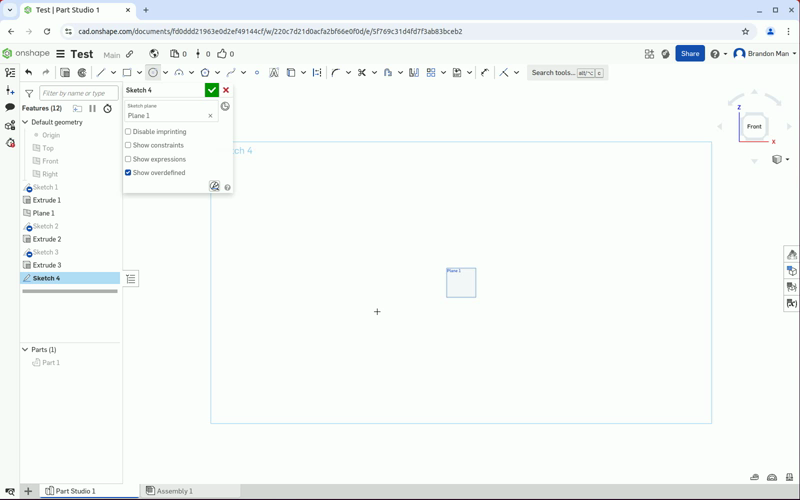
mouse_move(385, 311)
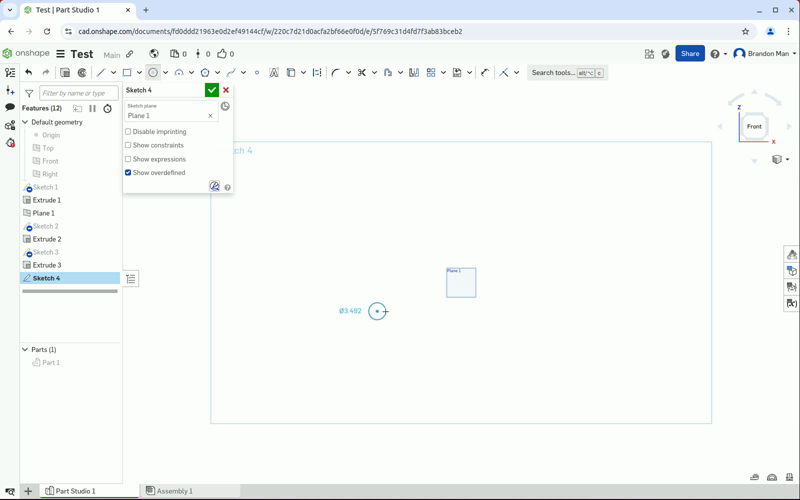
click(385, 311)
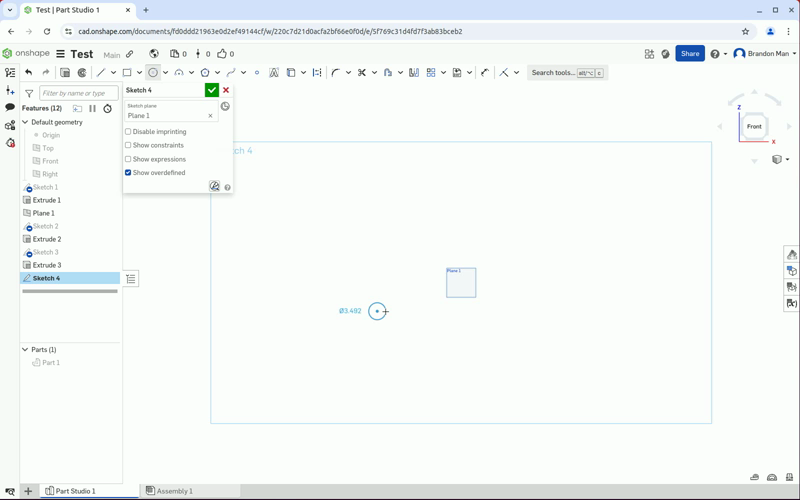
key(esc)
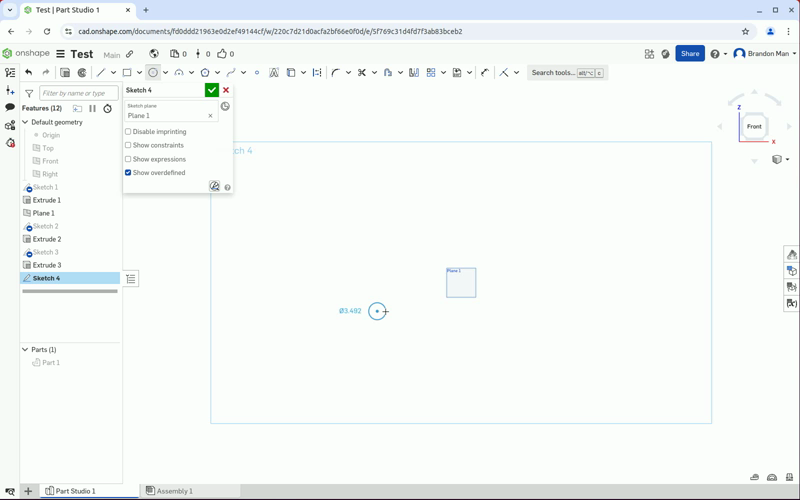
mouse_move(372, 312)
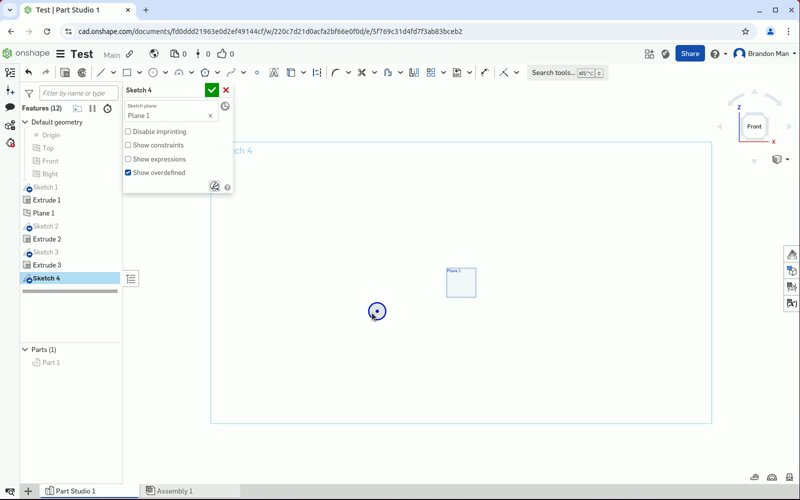
scroll(6)
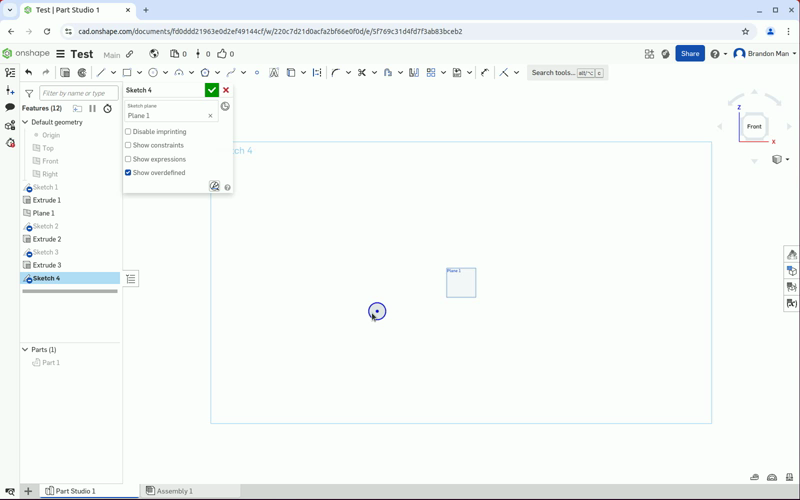
scroll(6)
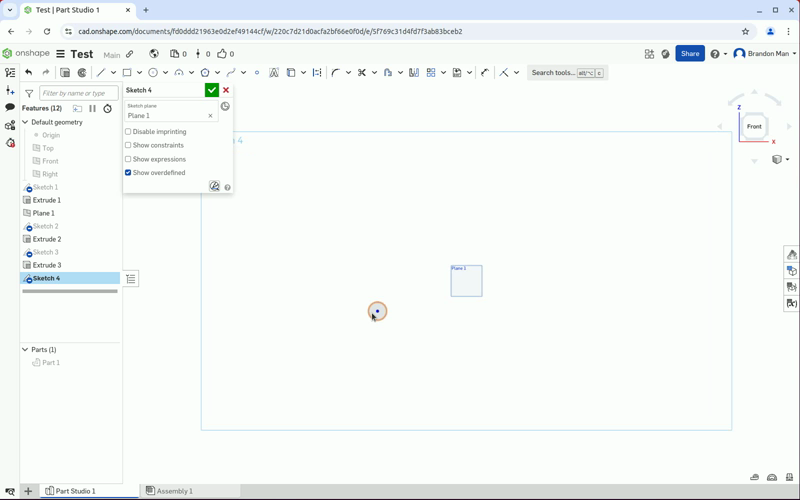
scroll(6)
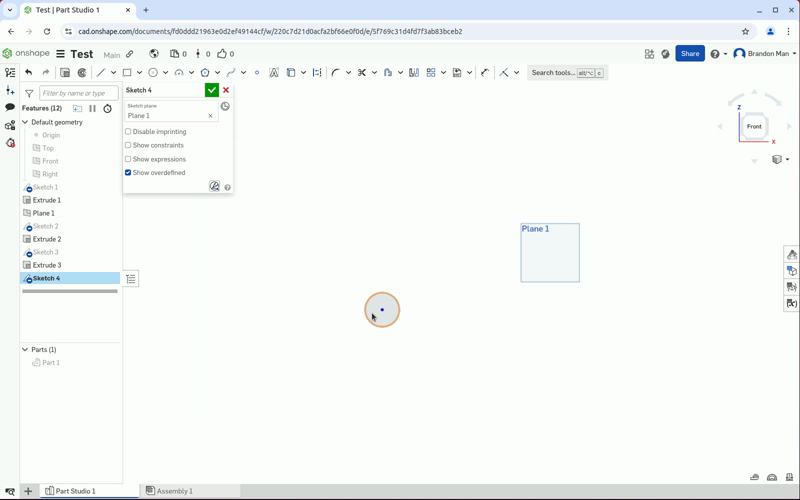
scroll(6)
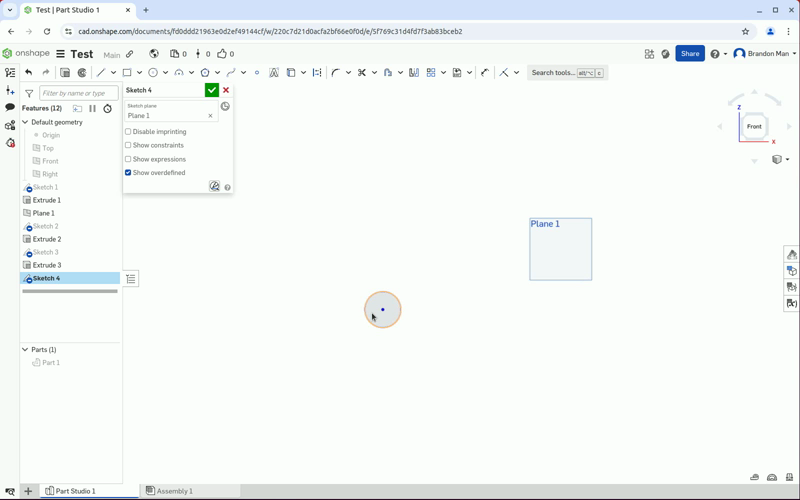
scroll(6)
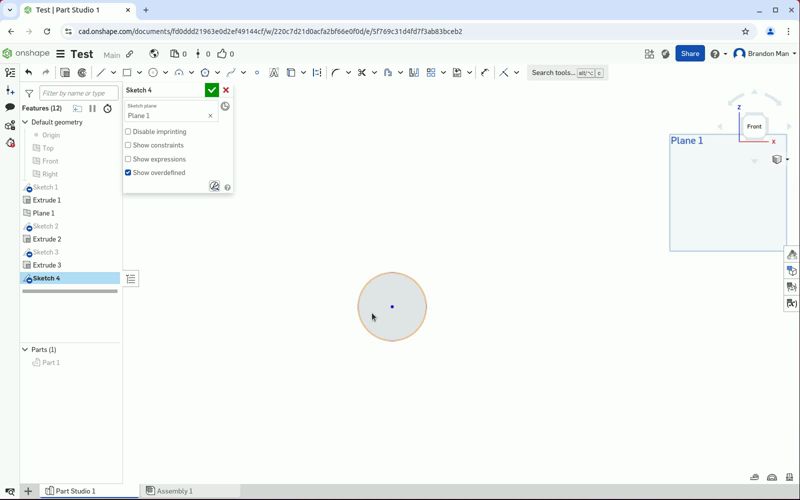
scroll(6)
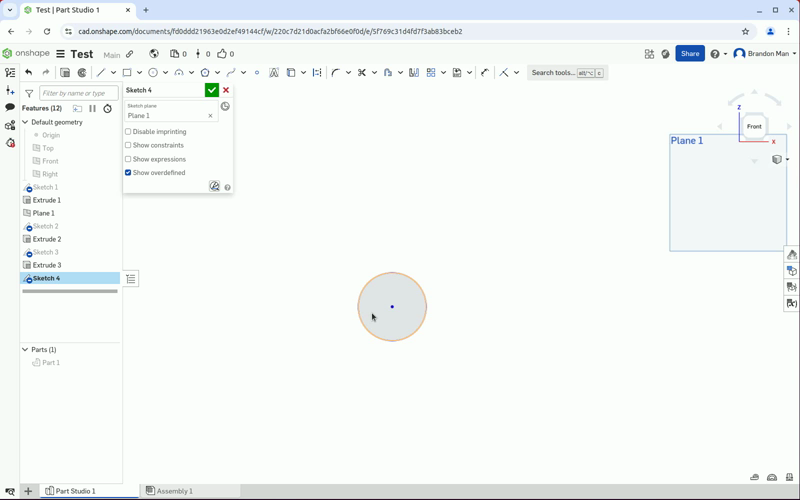
scroll(6)
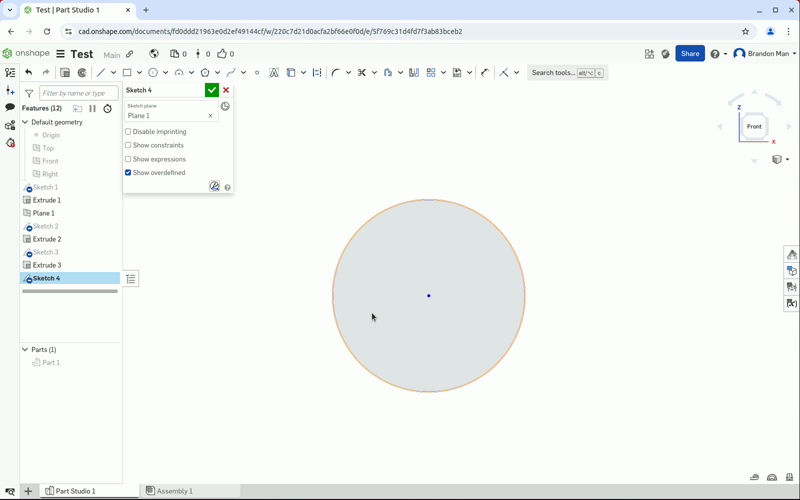
click(372, 312)
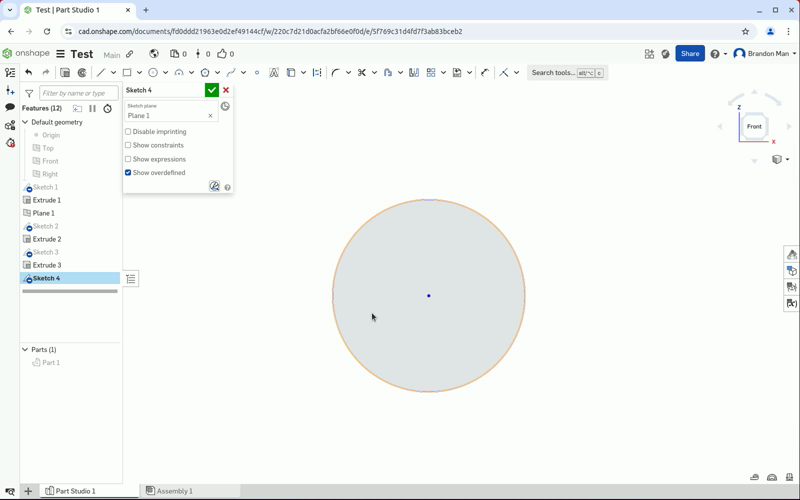
scroll(-6)
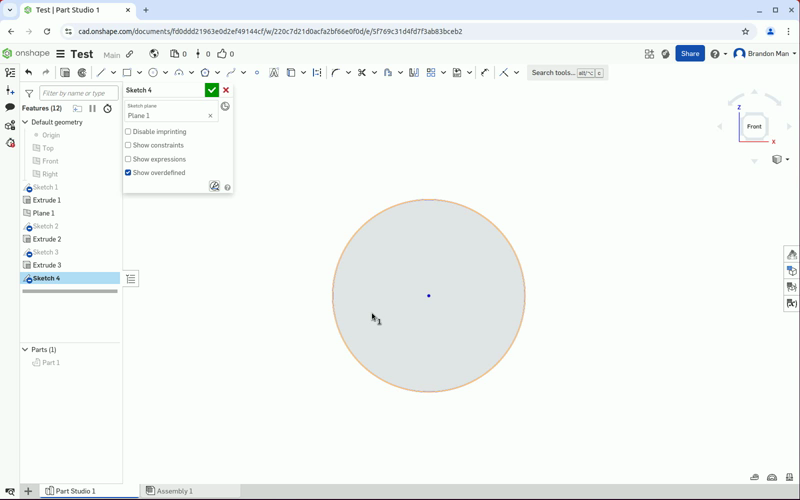
scroll(-6)
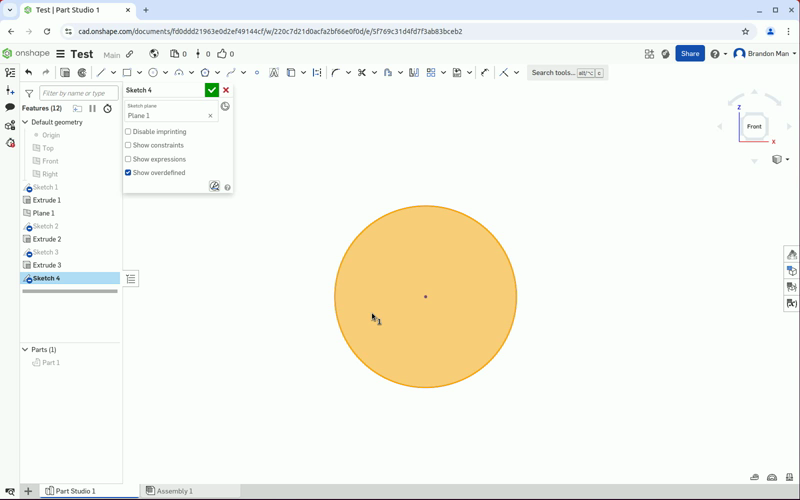
scroll(-6)
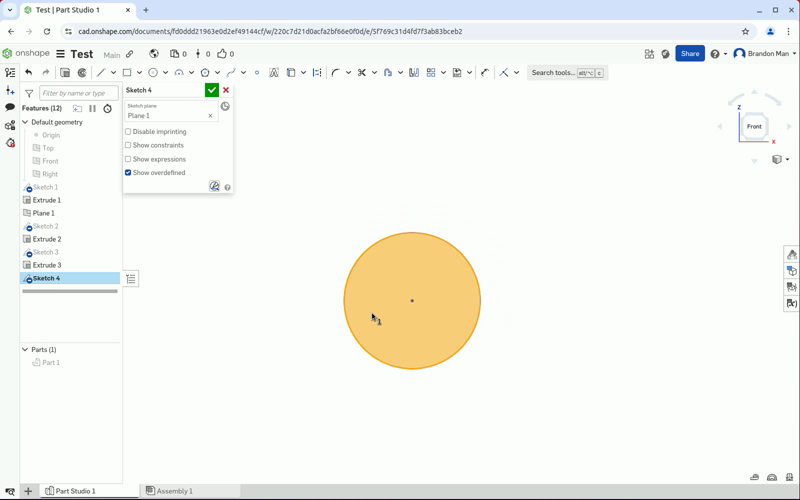
scroll(-6)
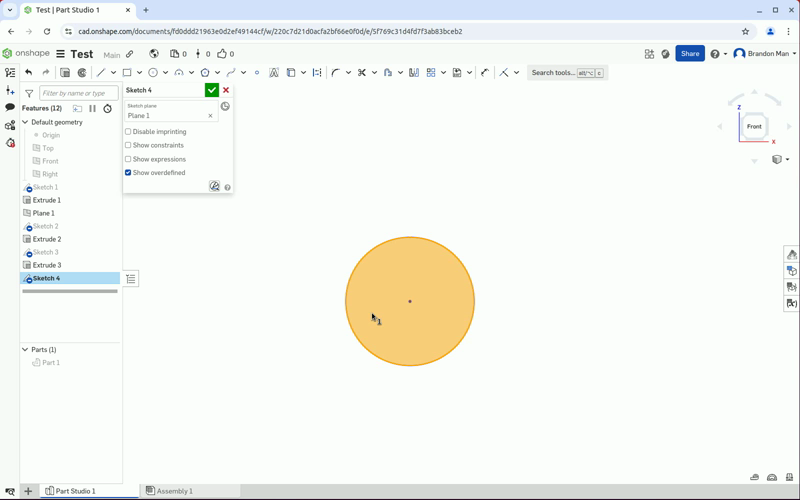
scroll(-6)
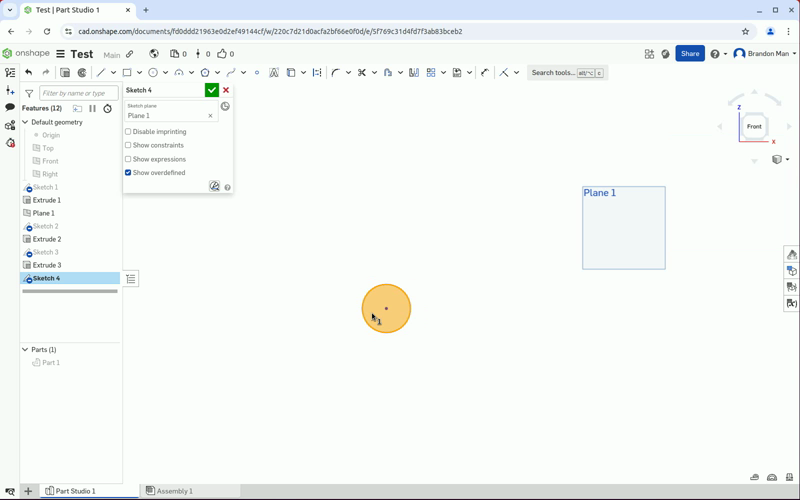
scroll(-6)
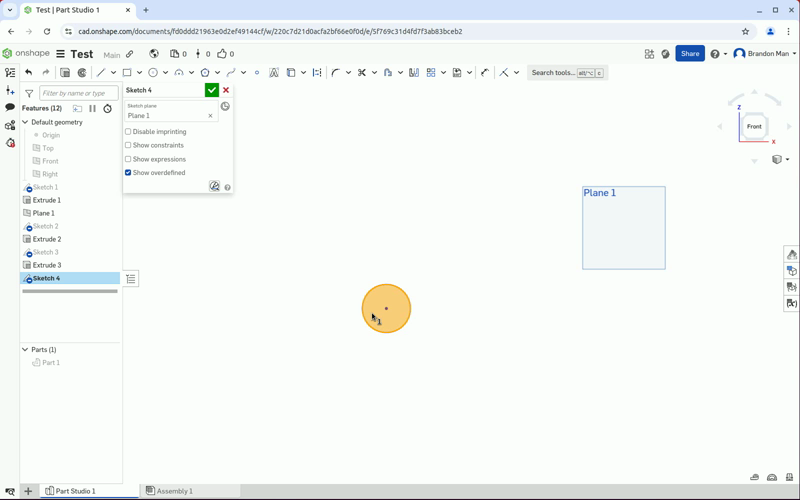
scroll(-6)
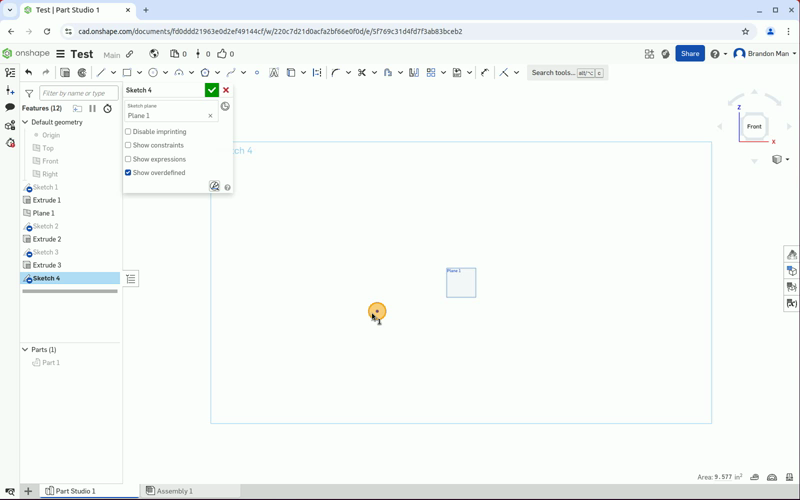
mouse_move(73, 352)
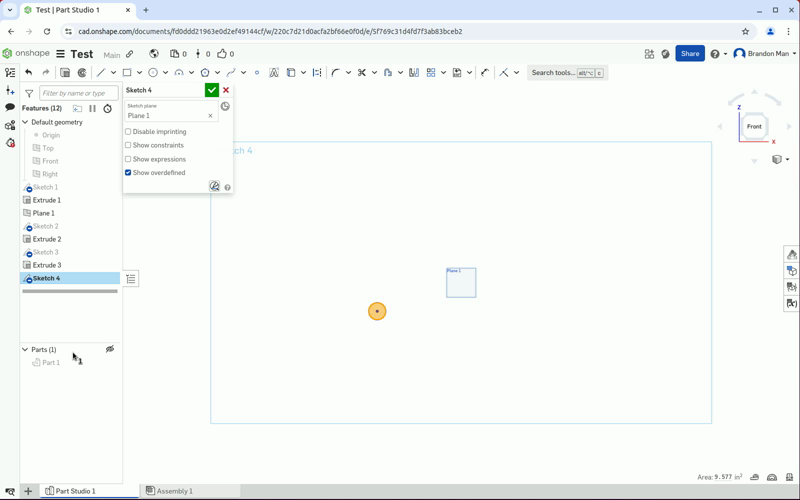
key(shift+y)
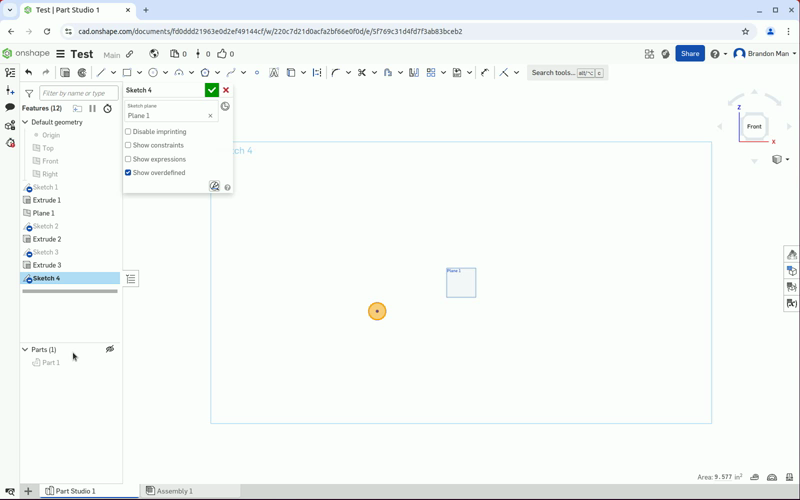
key(shift+e)
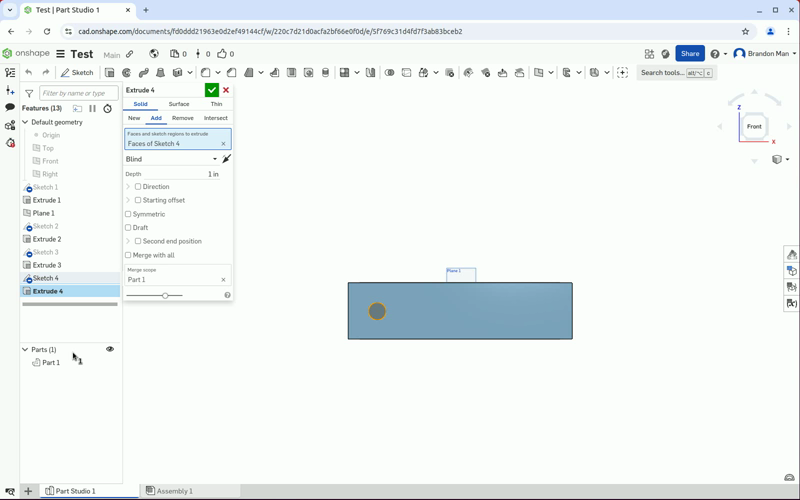
mouse_move(143, 106)
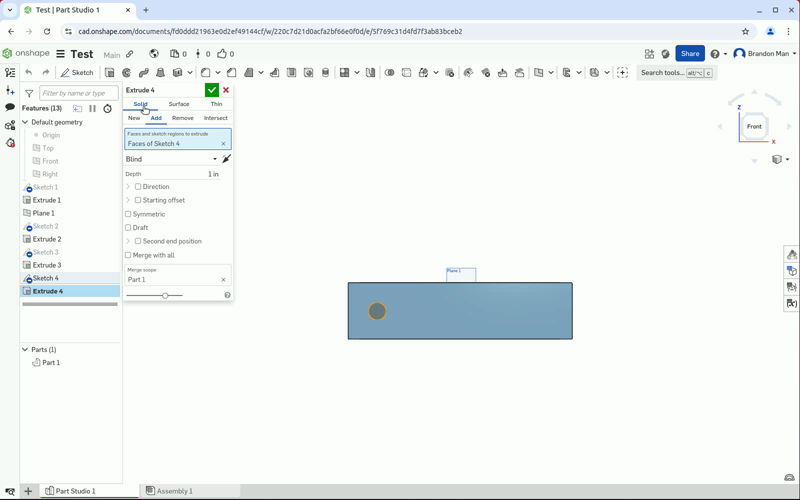
click(143, 106)
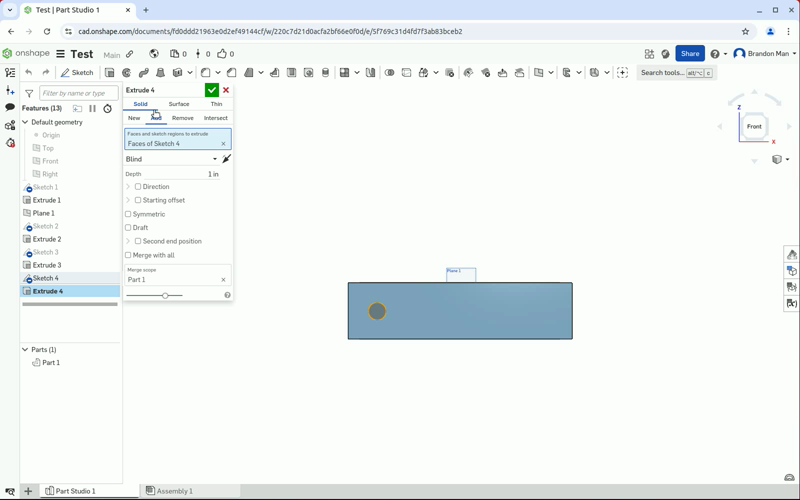
mouse_move(186, 120)
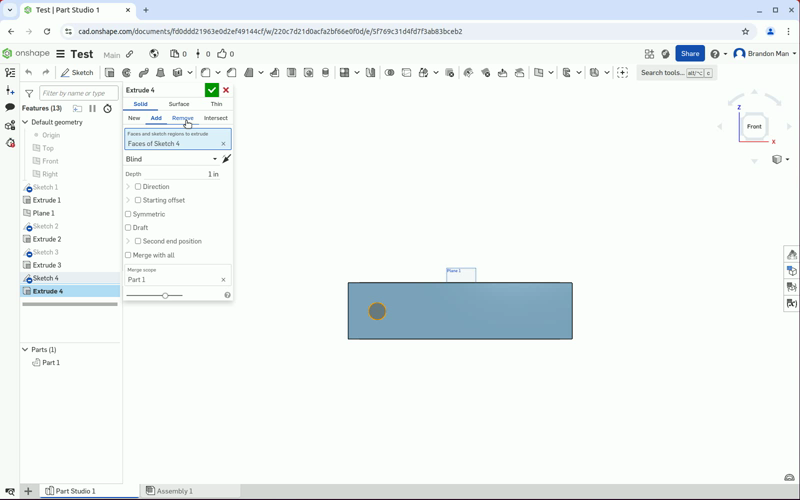
click(186, 120)
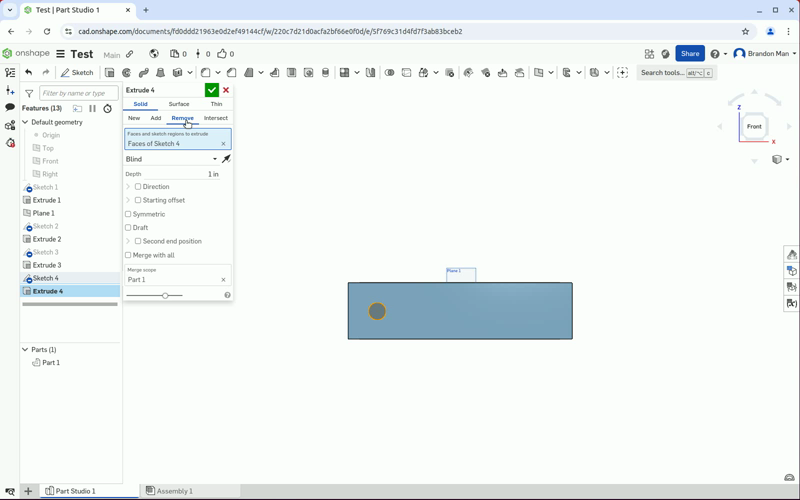
key(tab, 4)
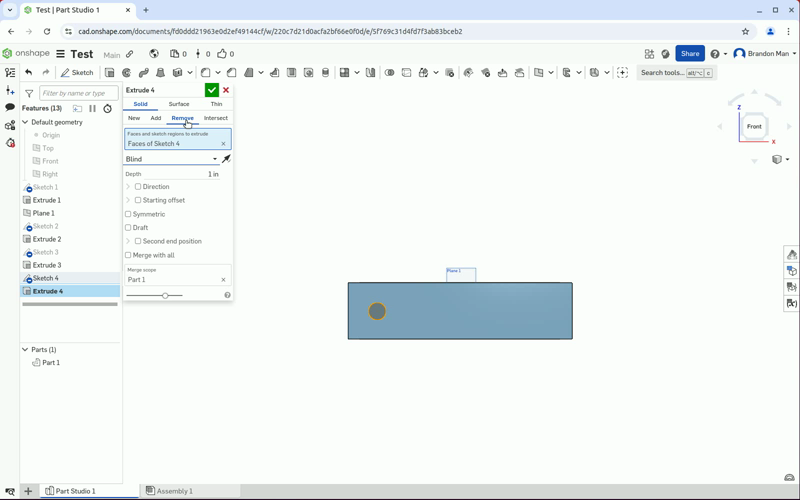
text(30.811)
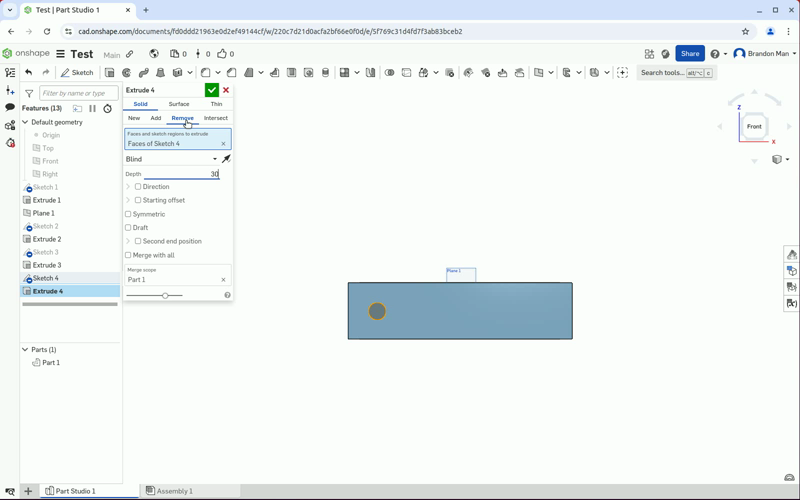
key(tab, 6)
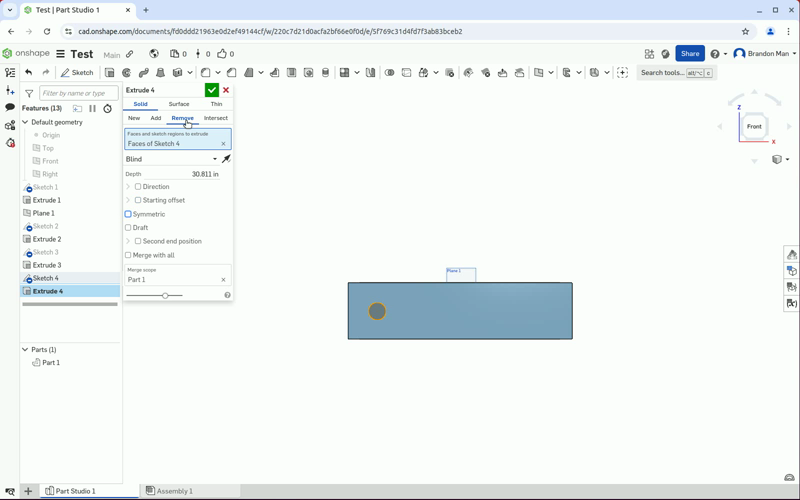
key(space)
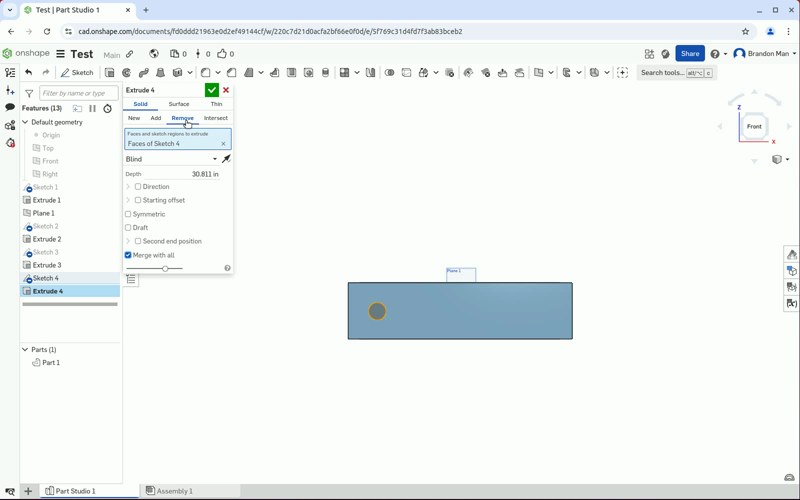
key(enter)
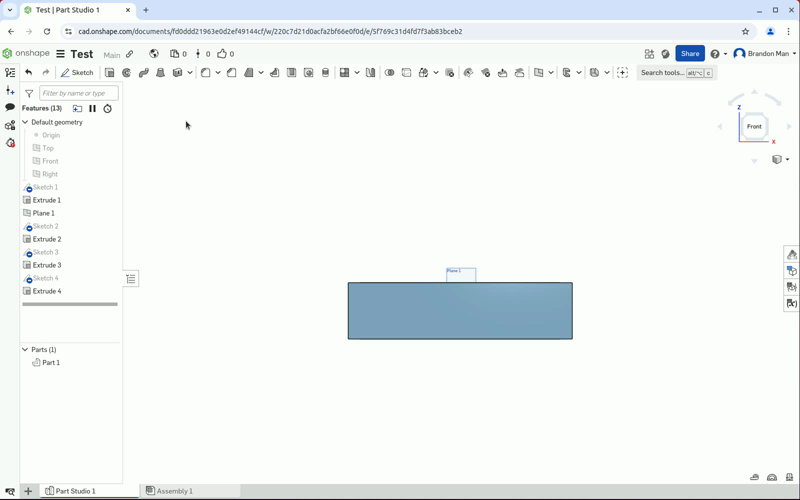
key(shift+h)
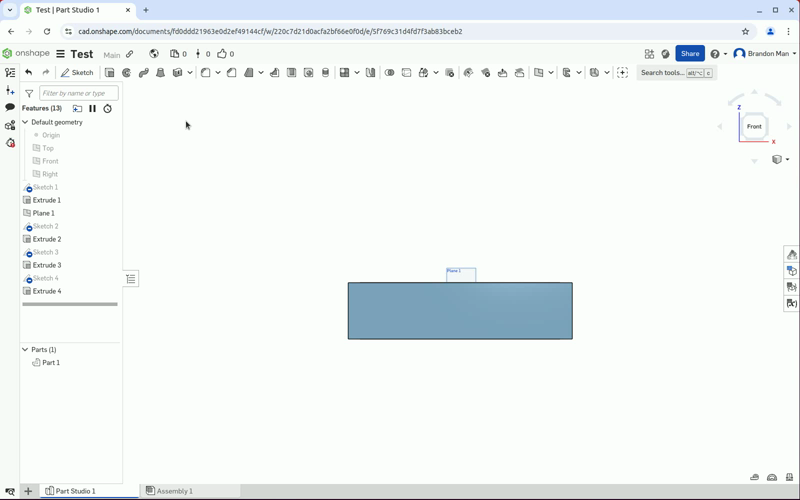
key(shift+h)
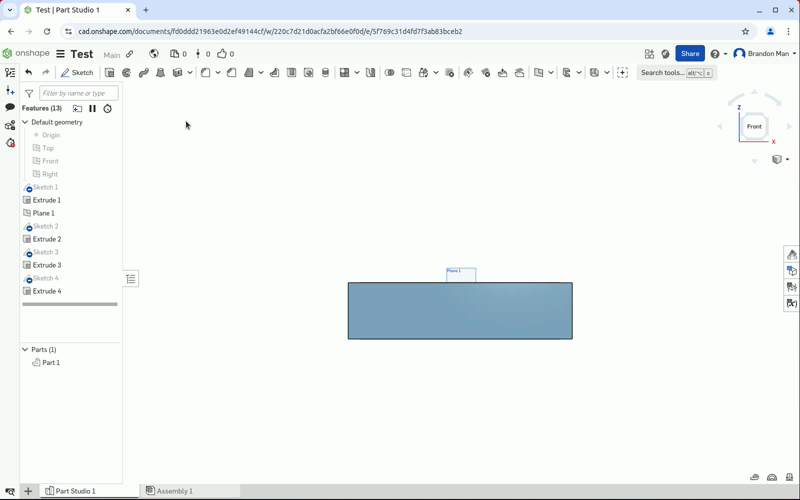
key(shift+7)
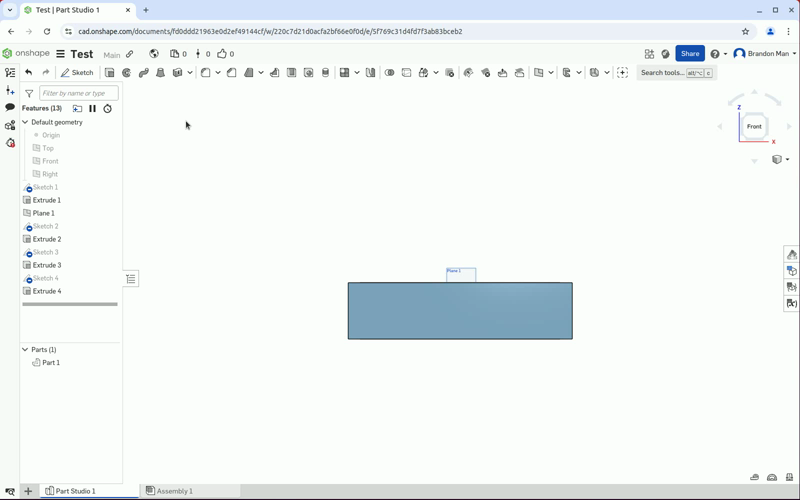
key(left, 2)
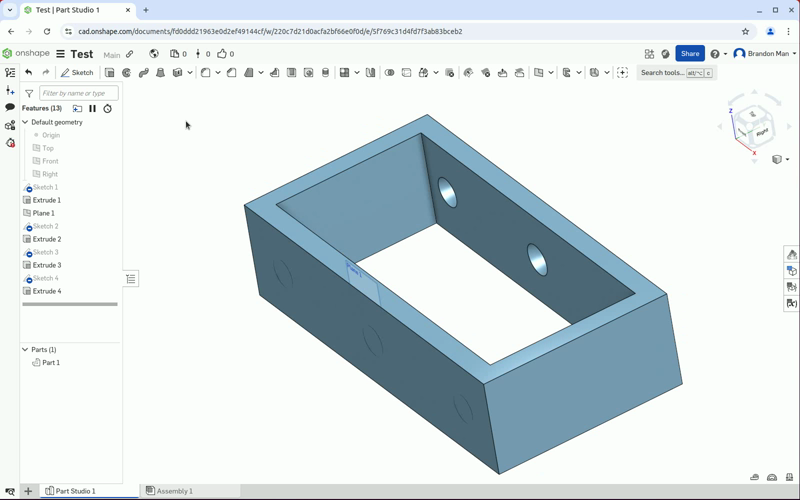
key(down, 2)
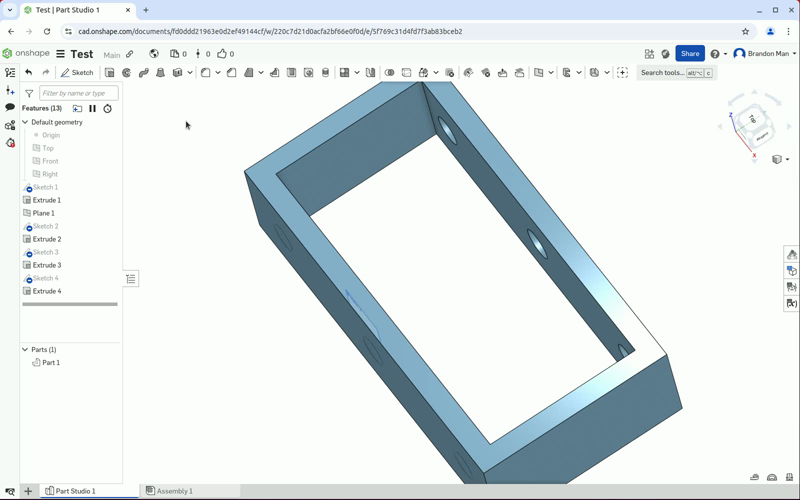
key(up, 2)
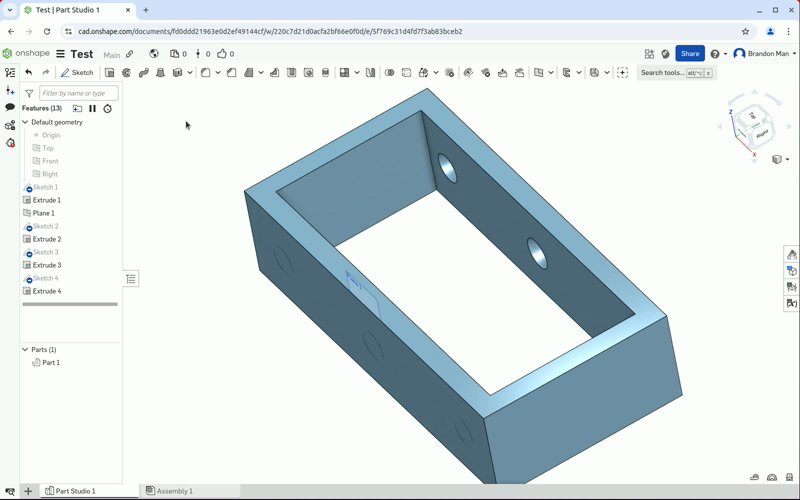
key(right, 2)
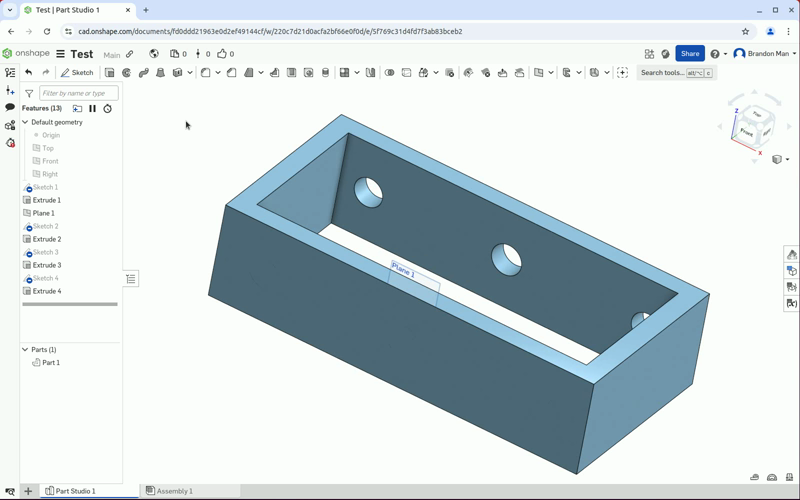
mouse_move(73, 189)
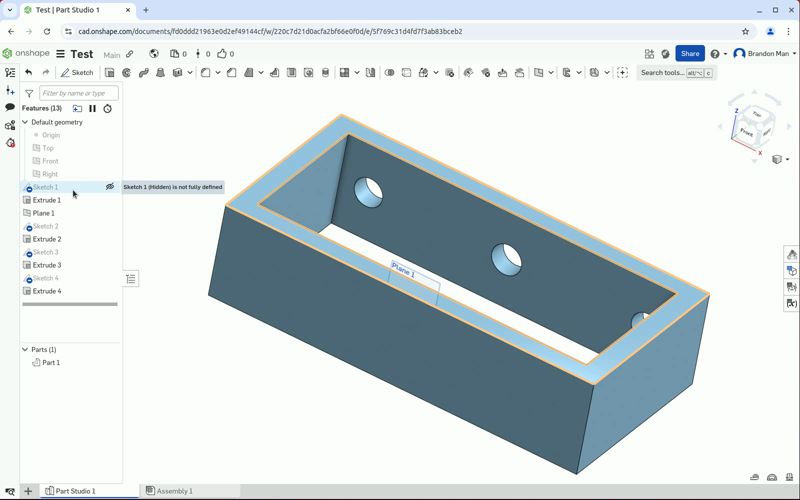
click(73, 189)